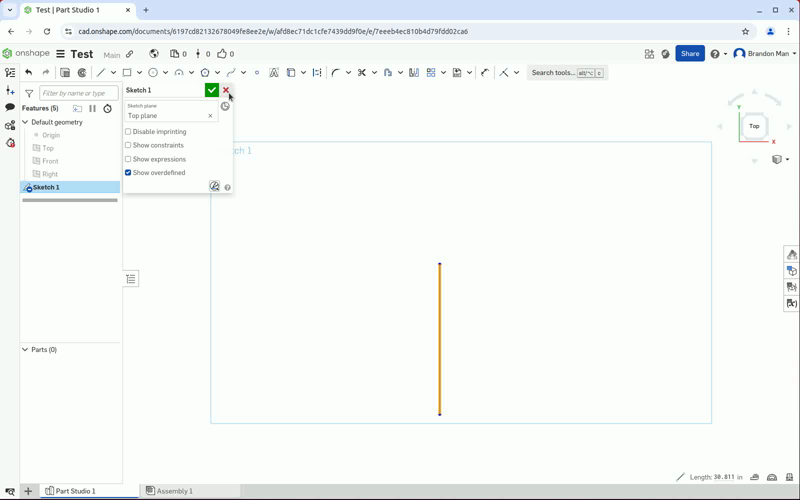
key(shift+h)
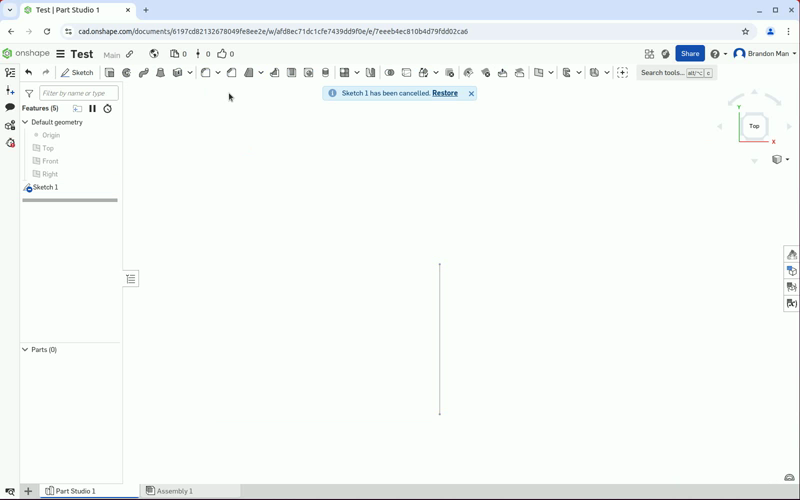
key(shift+s)
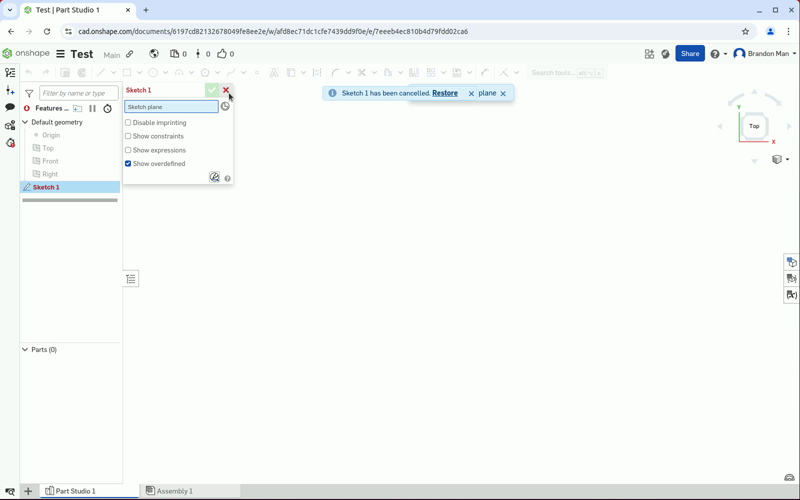
mouse_move(73, 150)
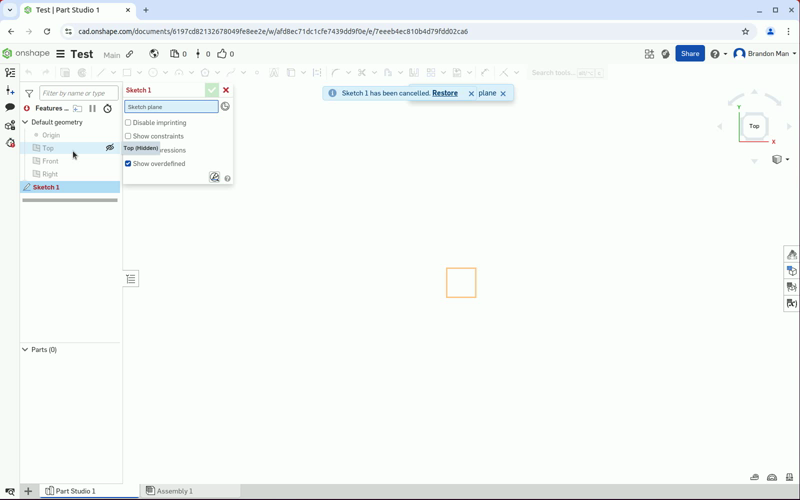
click(73, 150)
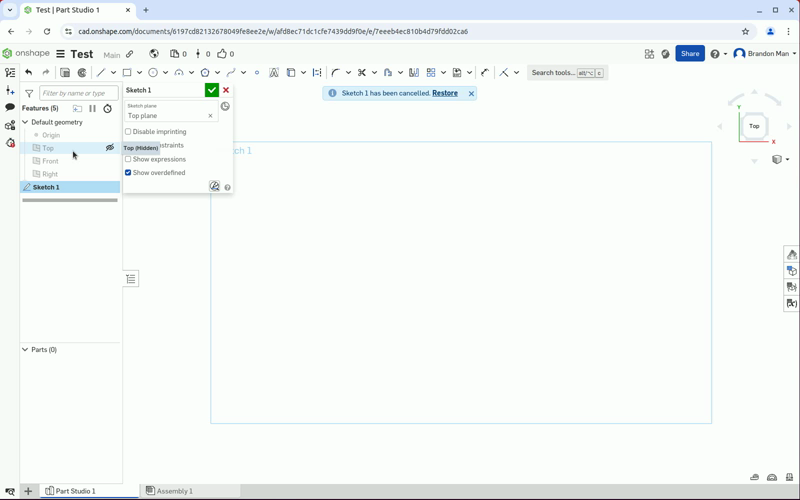
mouse_move(73, 352)
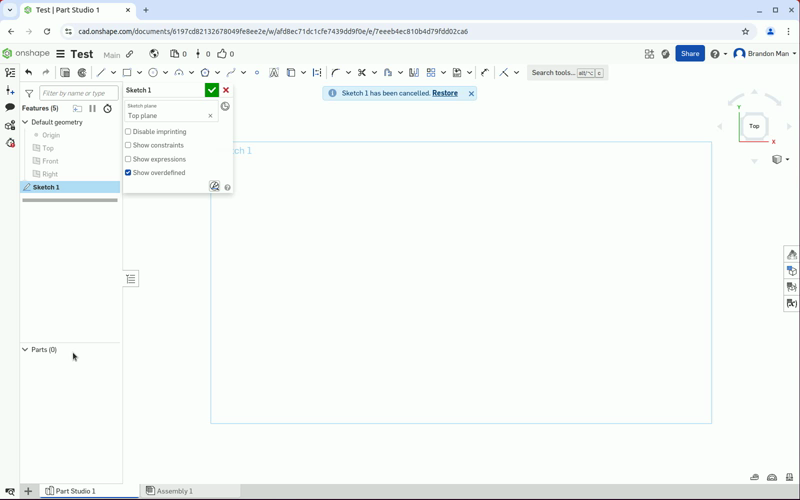
key(y)
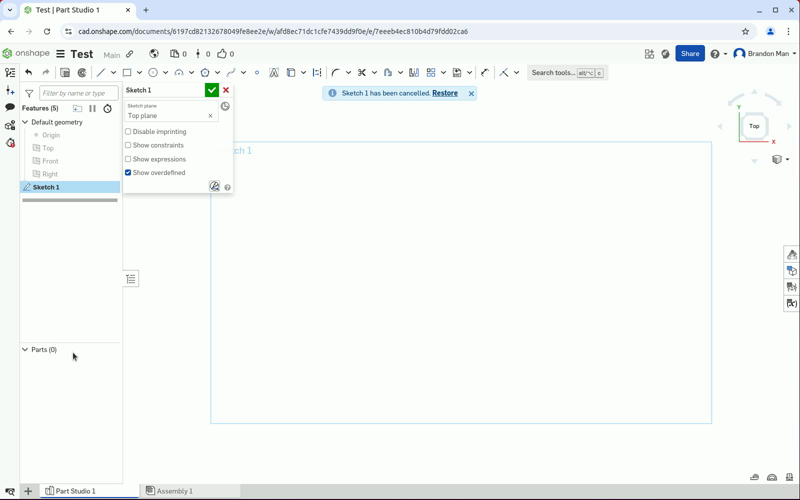
key(c)
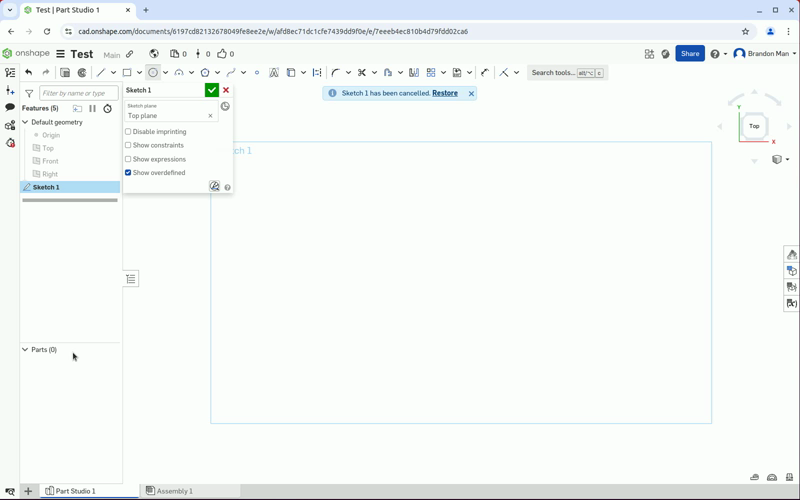
key_down(shift)
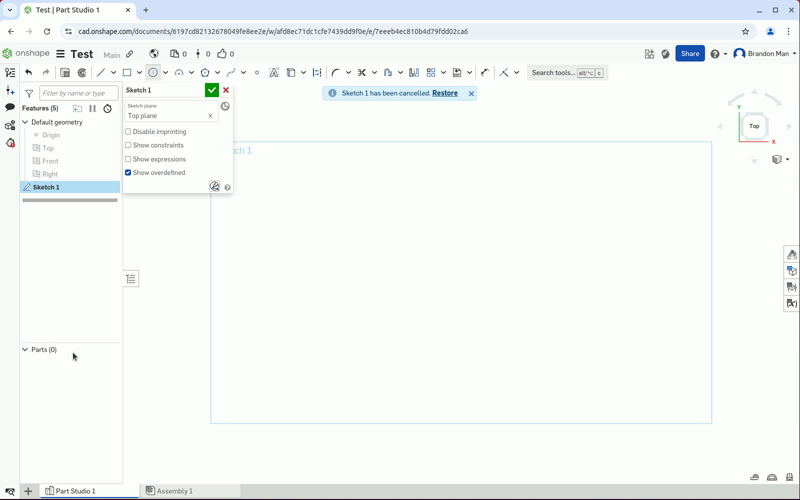
mouse_move(461, 282)
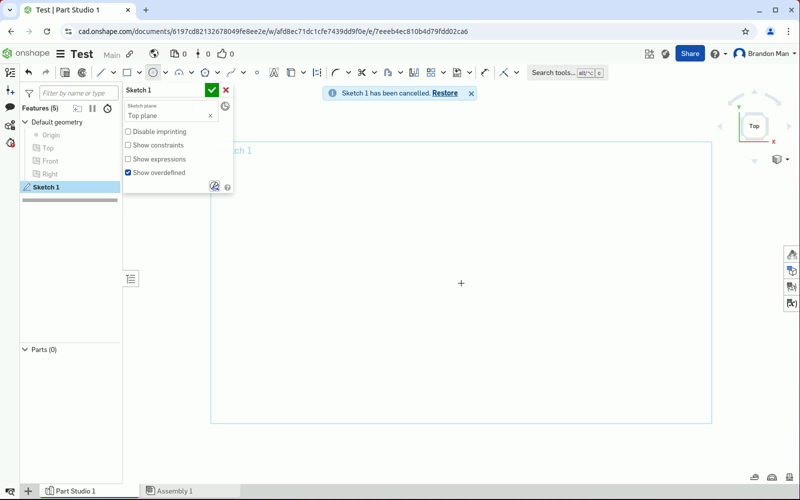
click(461, 282)
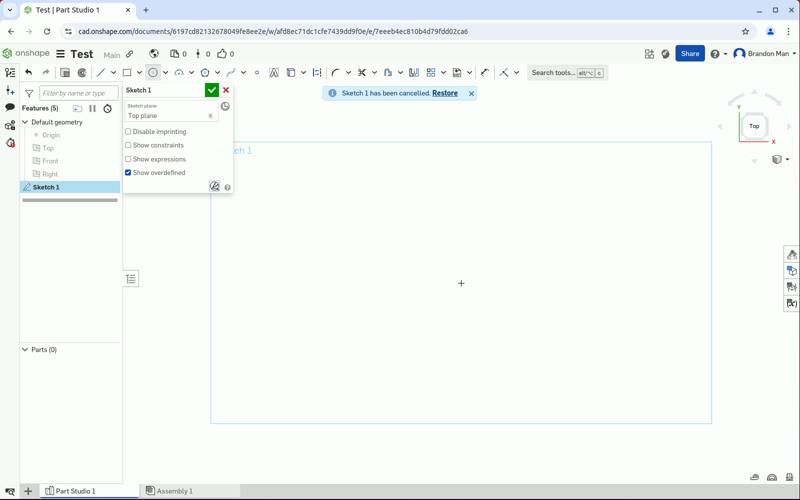
key_up(shift)
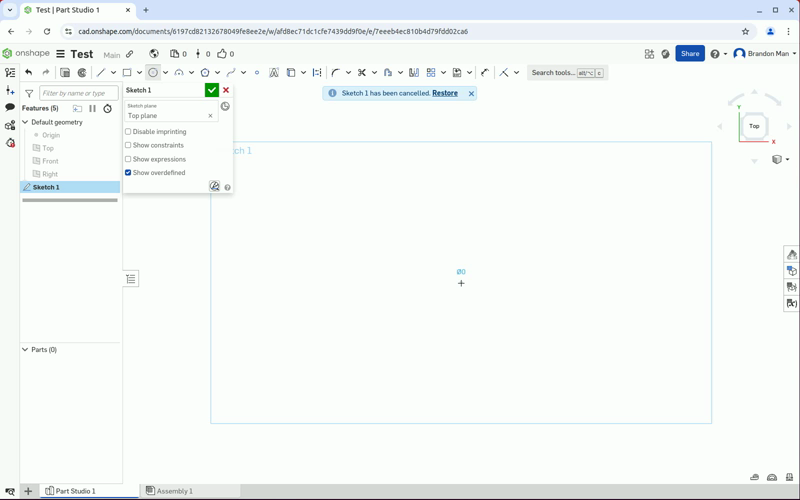
mouse_move(510, 282)
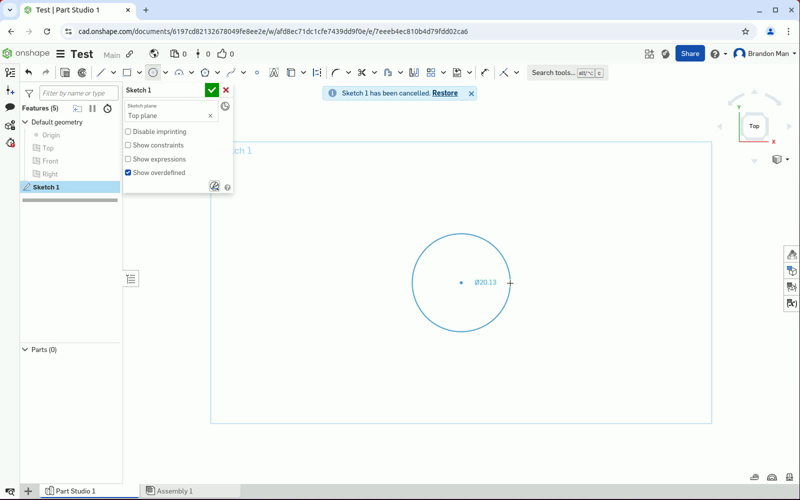
click(510, 282)
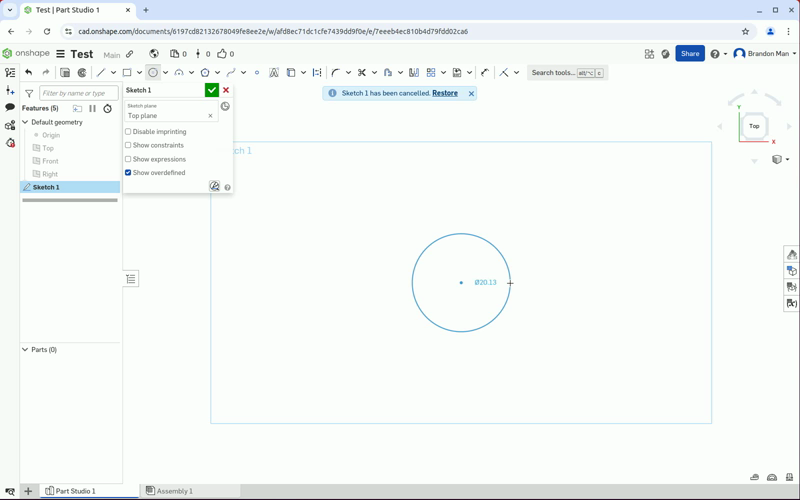
key(esc)
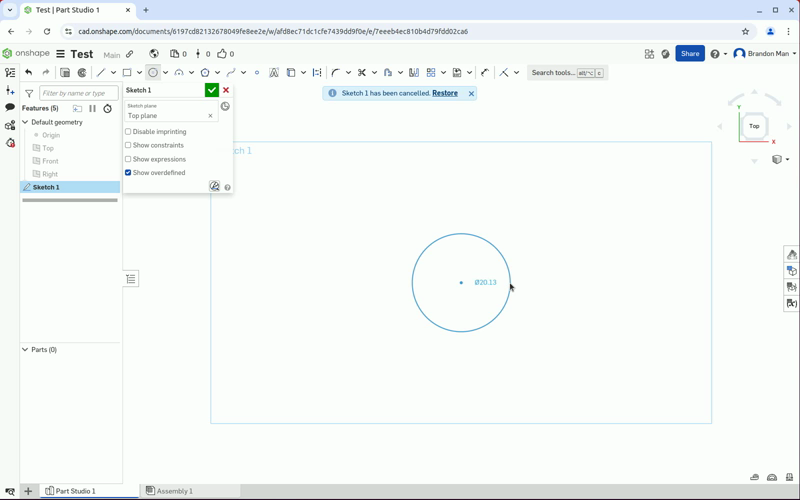
key(c)
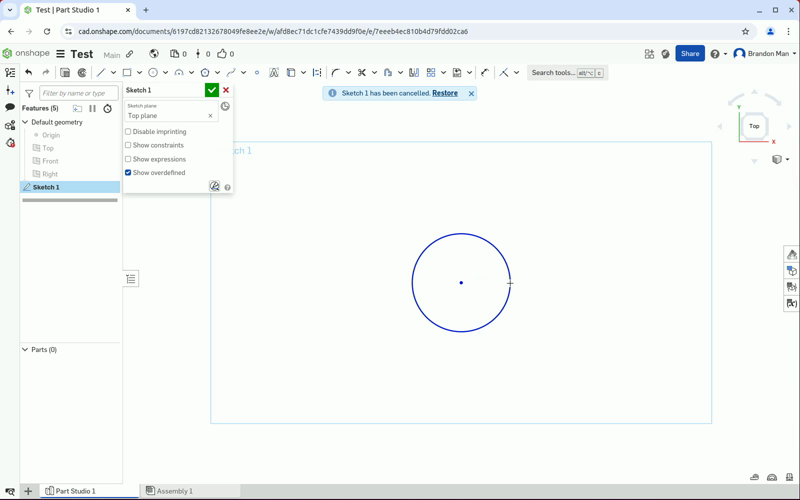
key_down(shift)
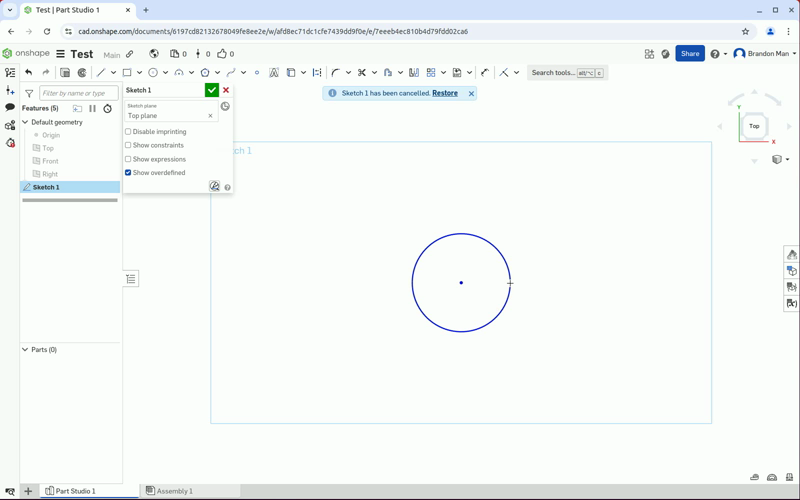
mouse_move(461, 282)
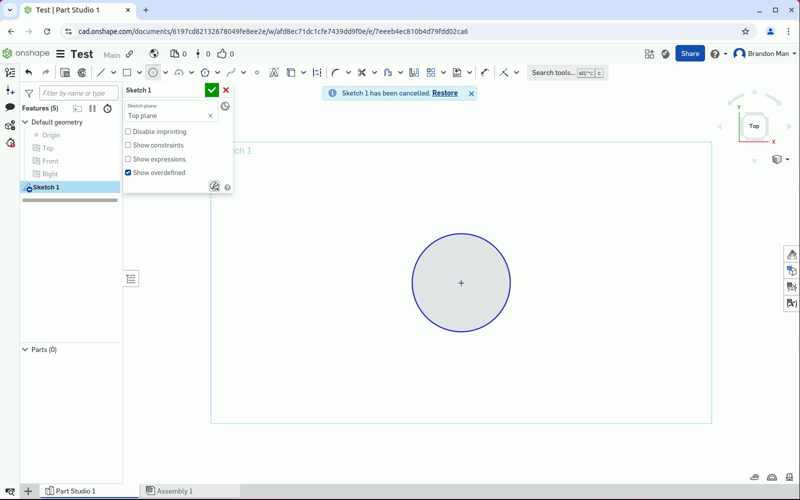
click(461, 282)
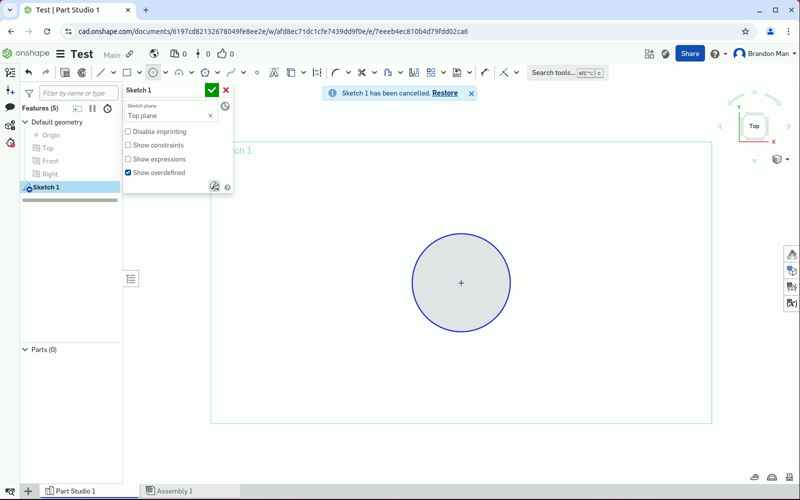
key_up(shift)
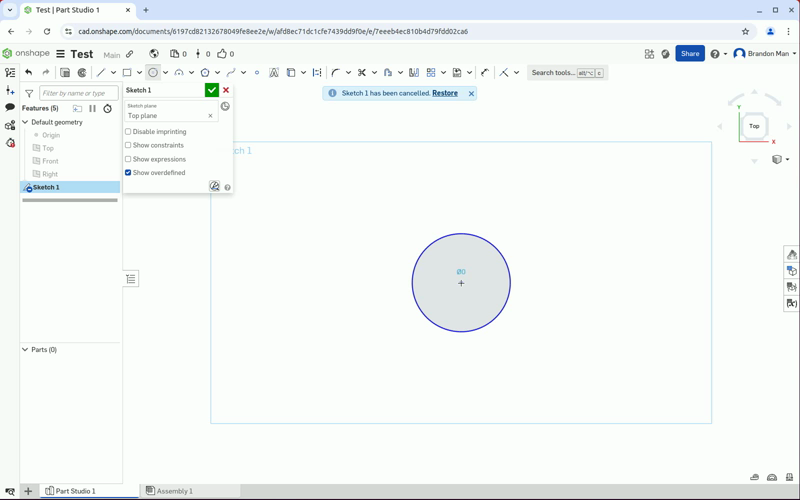
mouse_move(482, 282)
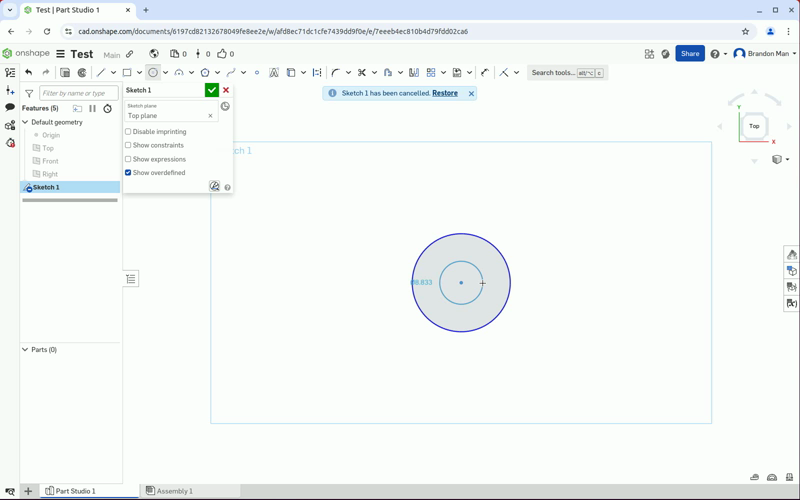
click(482, 282)
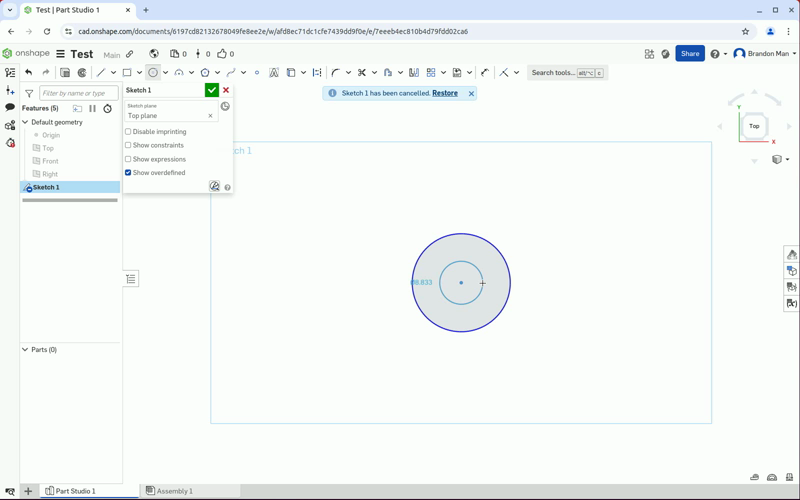
key(esc)
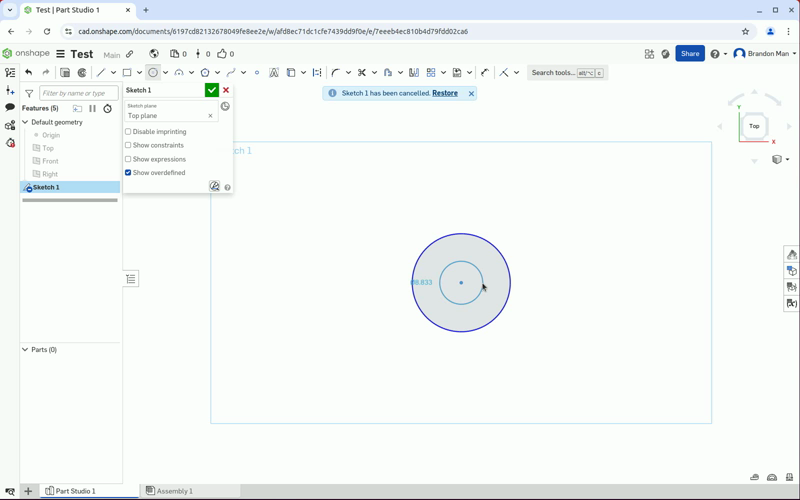
mouse_move(423, 293)
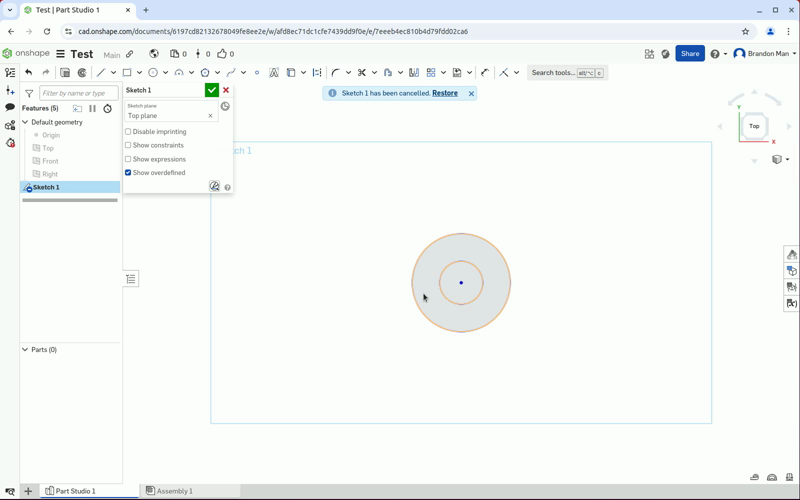
click(423, 293)
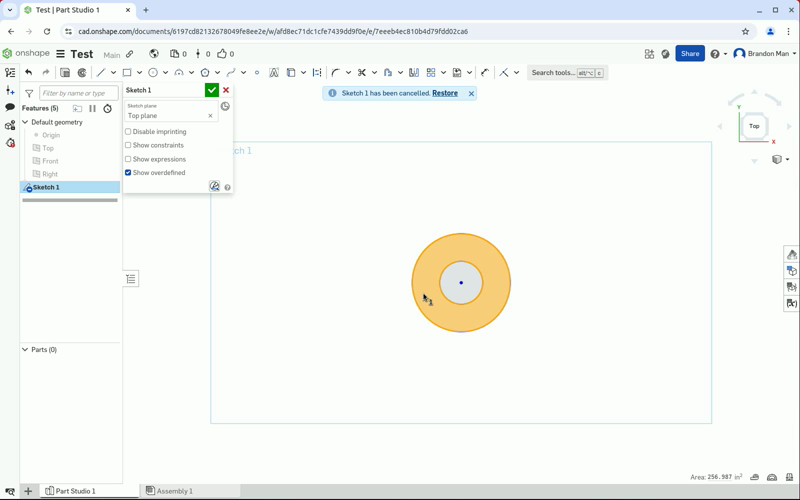
mouse_move(73, 352)
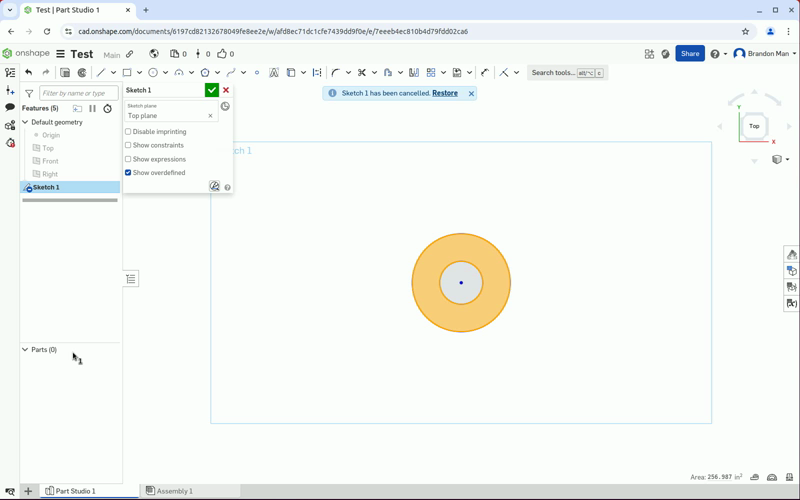
key(shift+y)
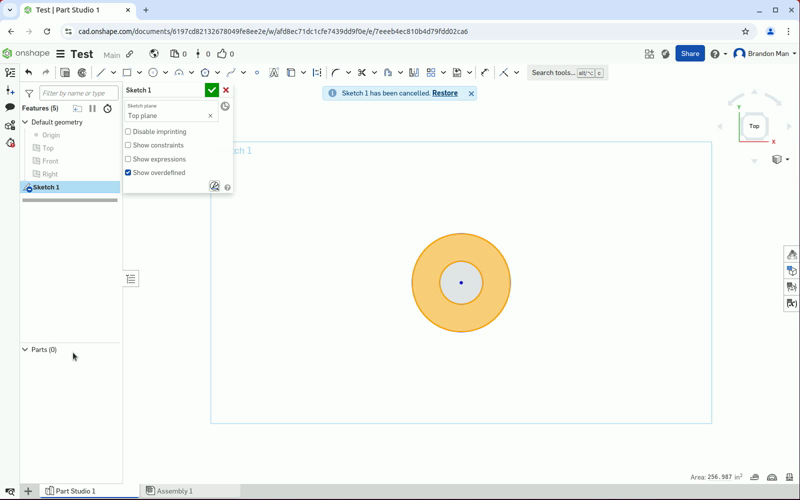
key(shift+e)
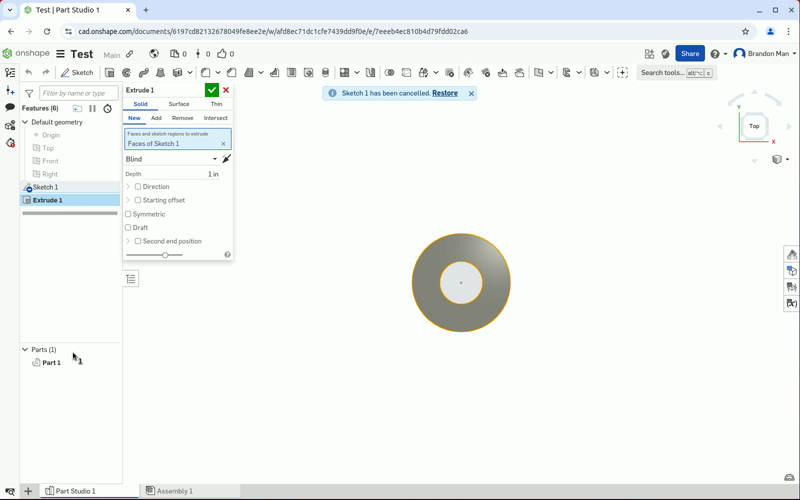
mouse_move(143, 106)
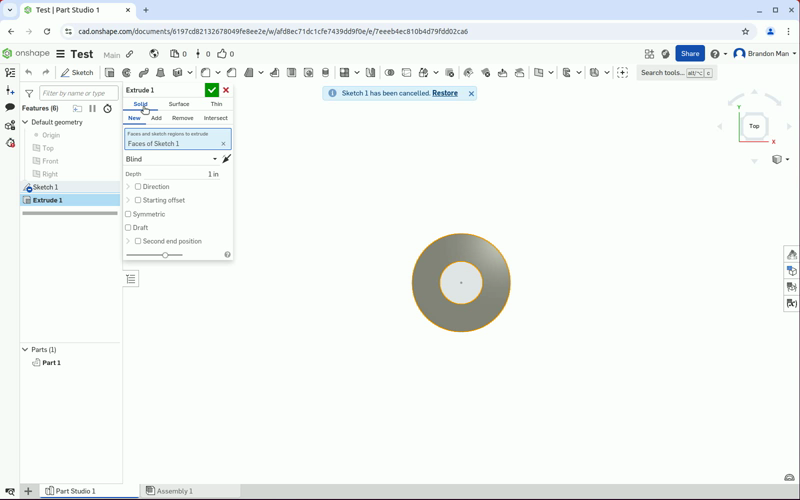
click(143, 106)
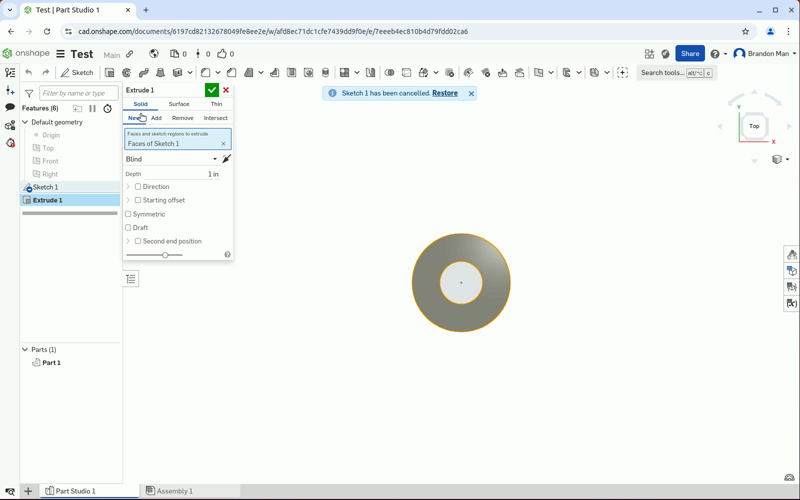
mouse_move(137, 120)
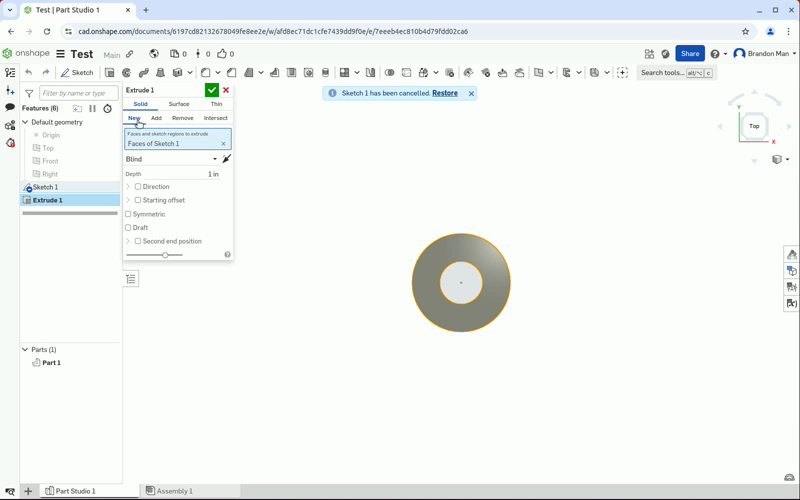
click(137, 120)
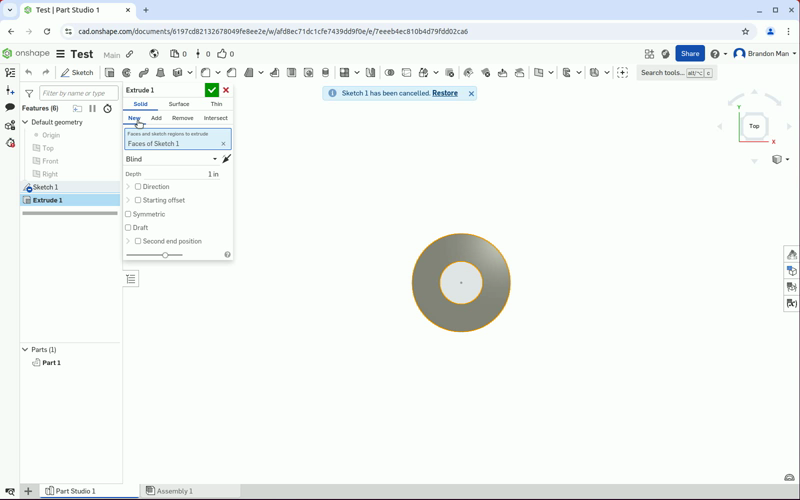
key(tab, 4)
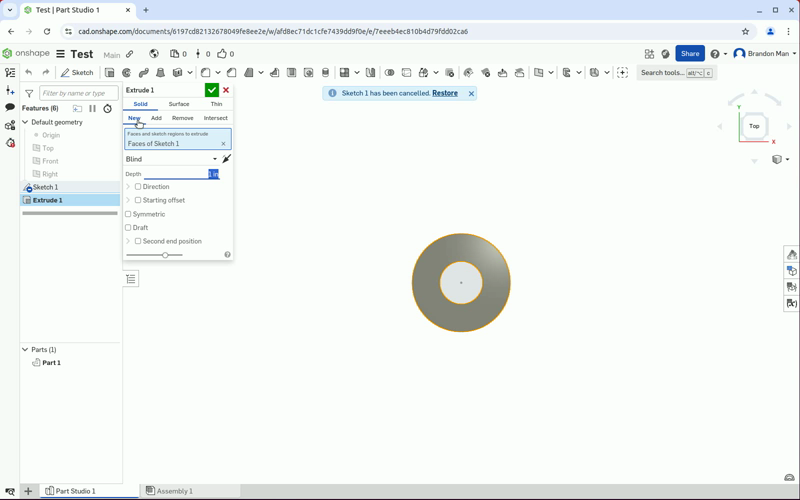
text(12.998)
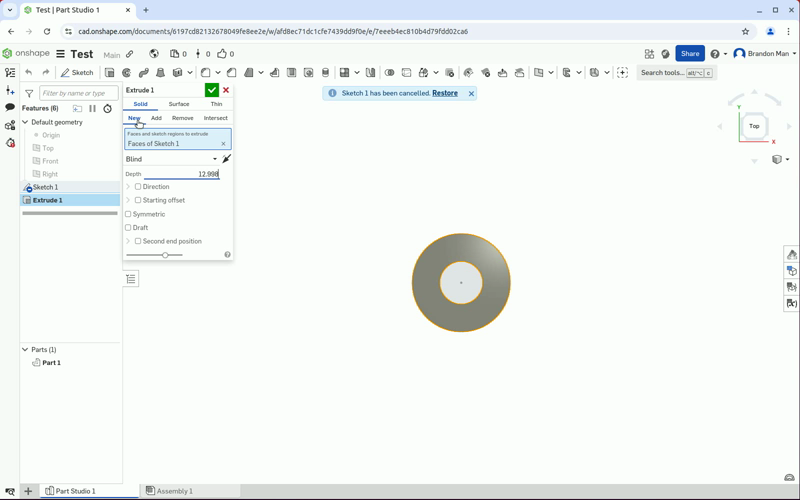
key(enter)
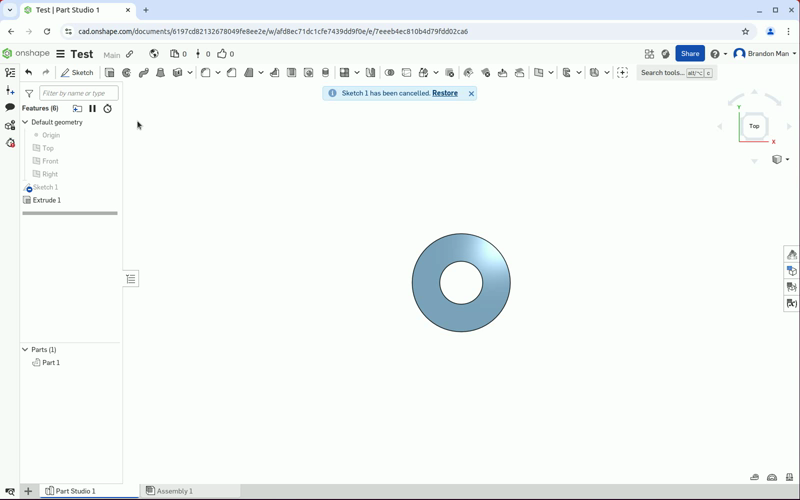
key(shift+h)
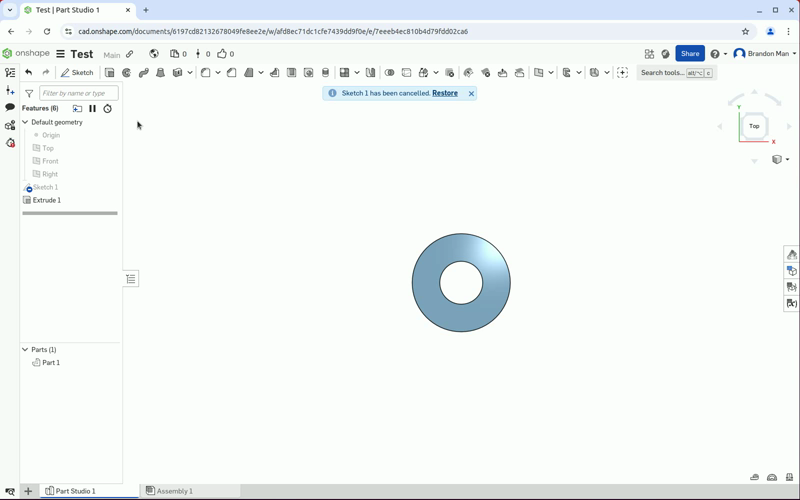
key(shift+h)
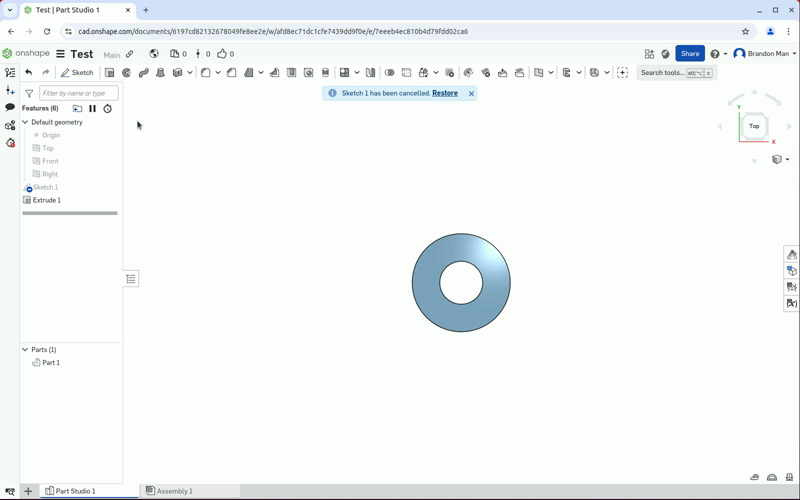
mouse_move(73, 189)
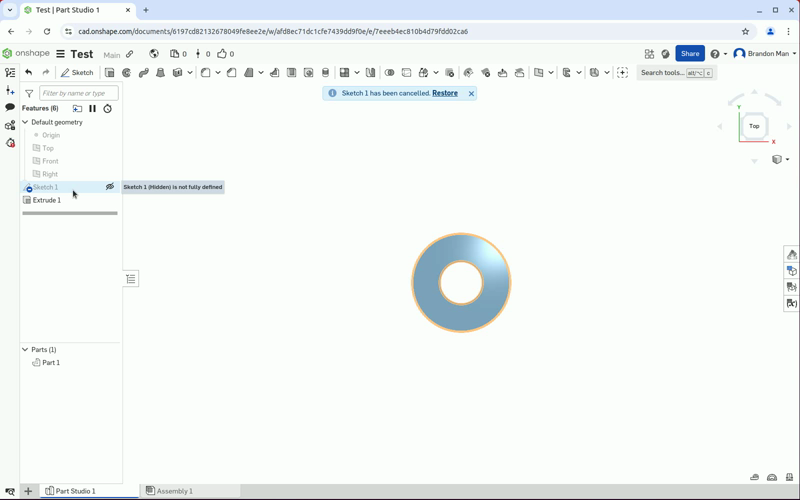
click(73, 189)
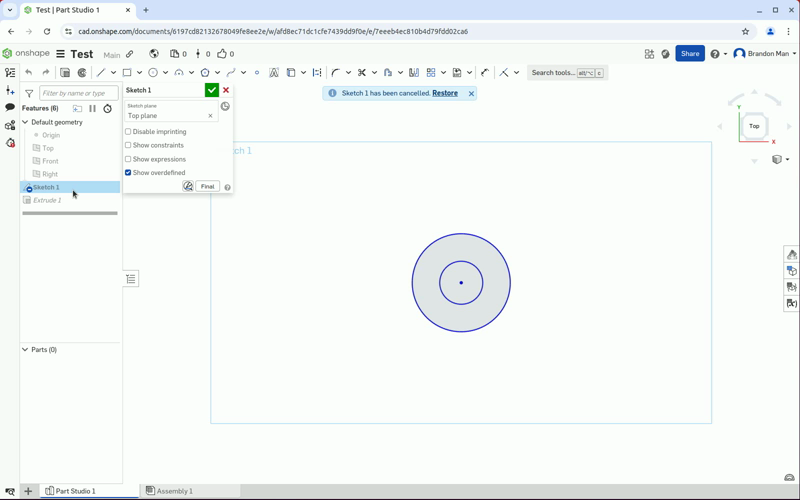
mouse_move(229, 92)
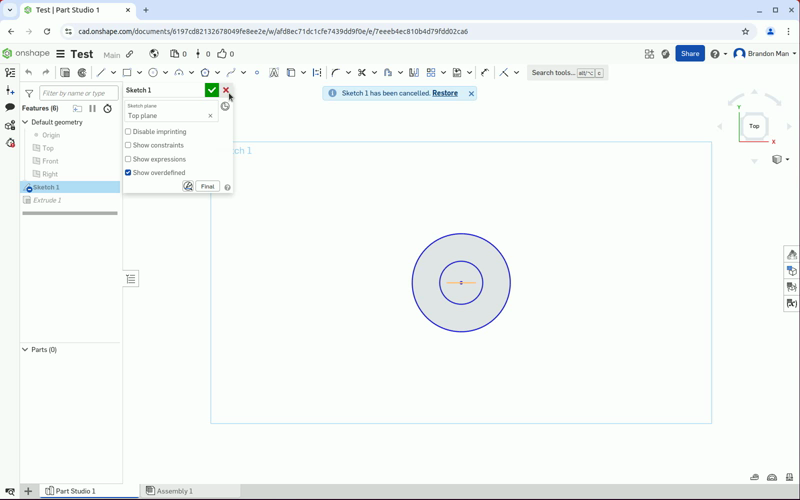
click(229, 92)
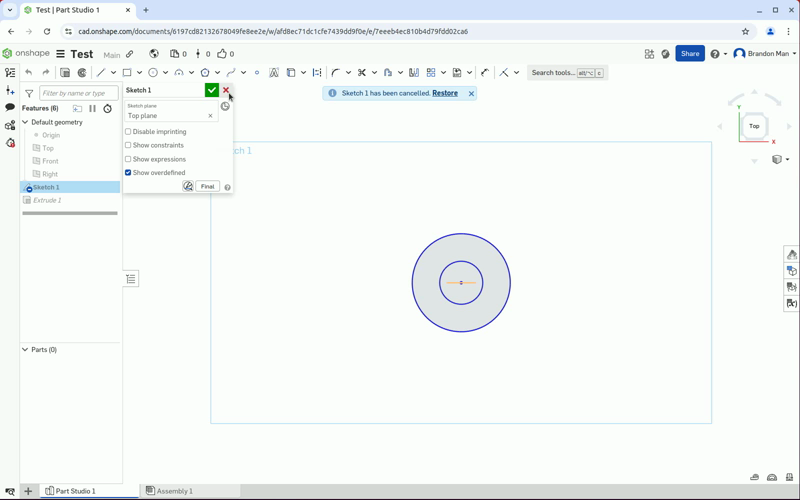
key(shift+s)
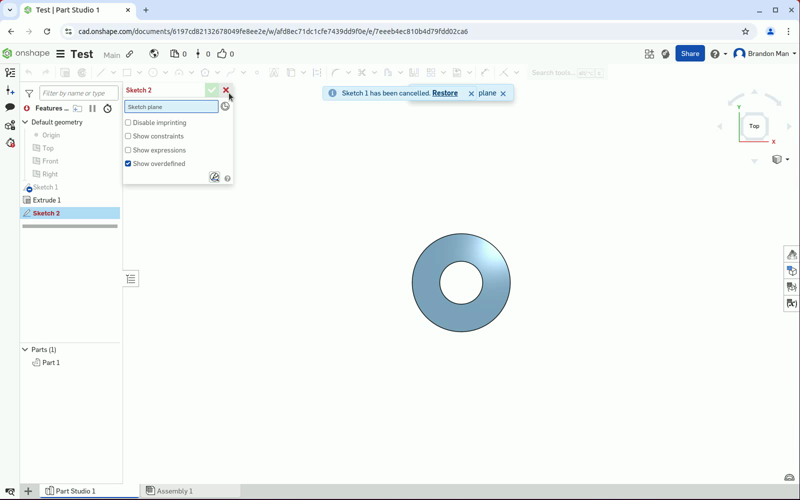
mouse_move(73, 150)
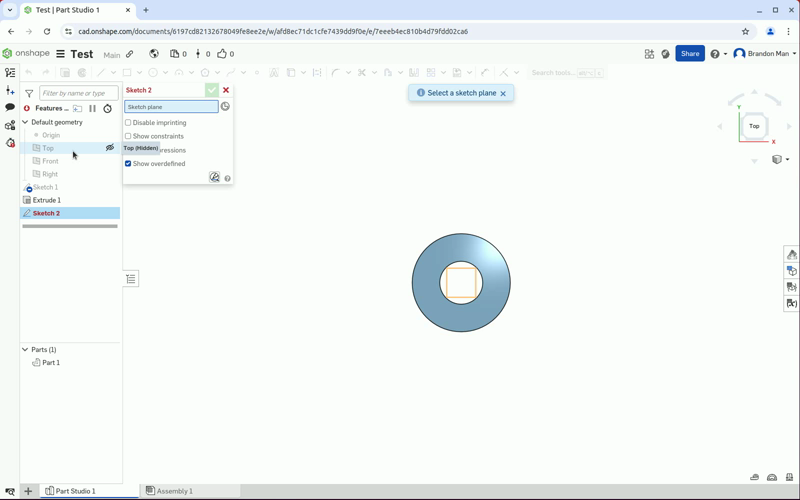
click(73, 150)
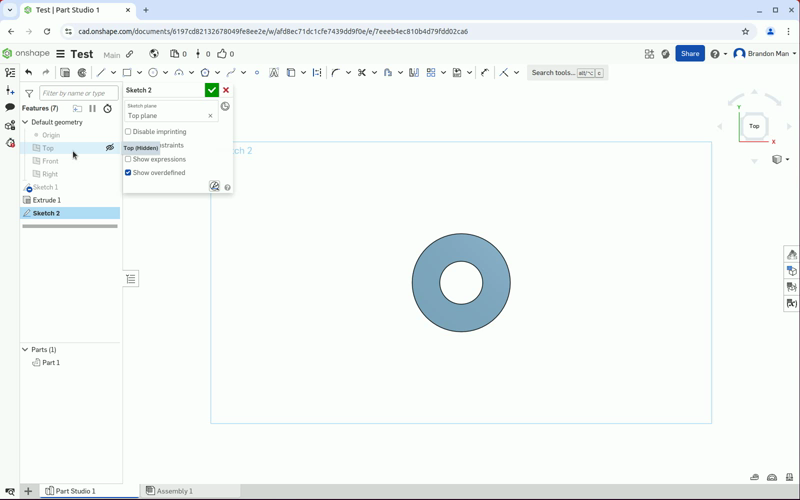
mouse_move(73, 352)
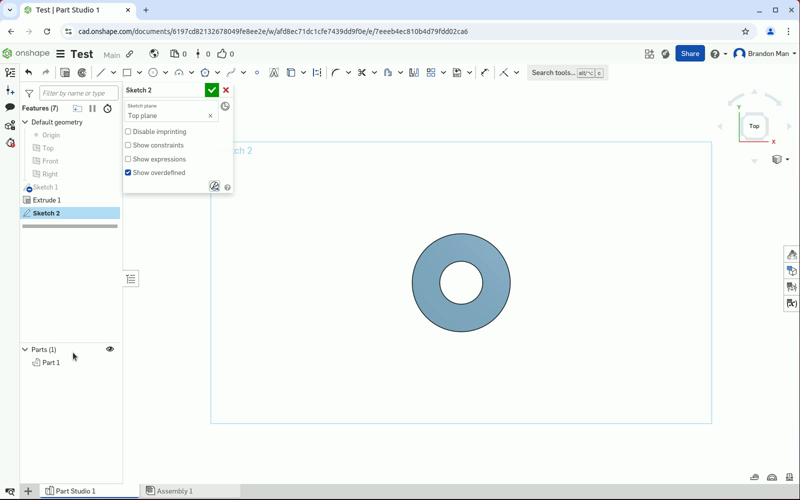
key(y)
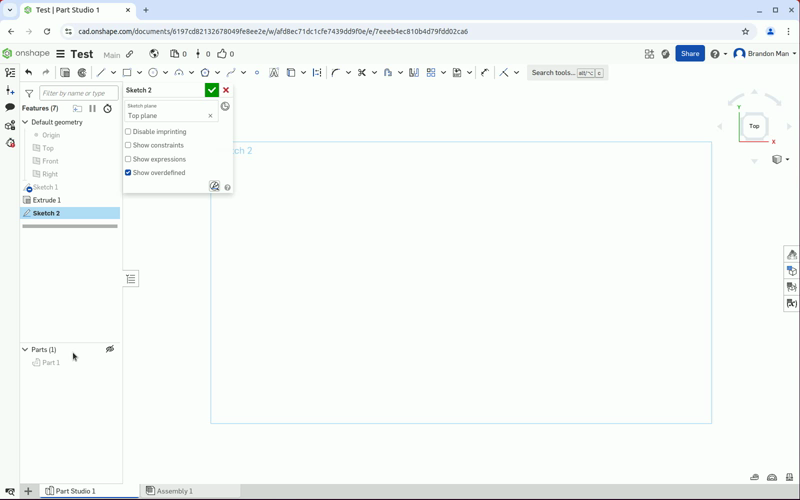
key(l)
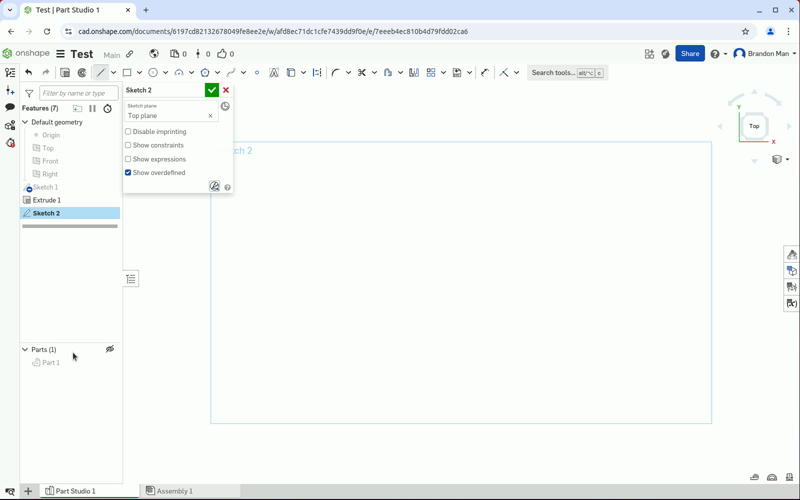
key_down(shift)
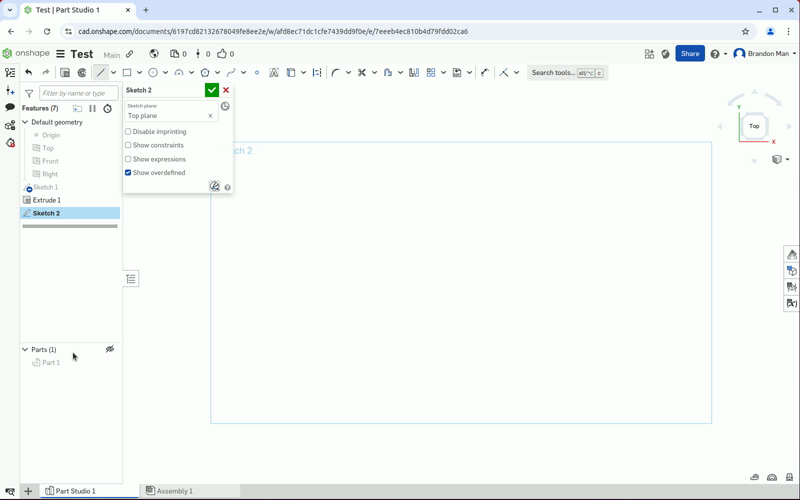
mouse_move(383, 318)
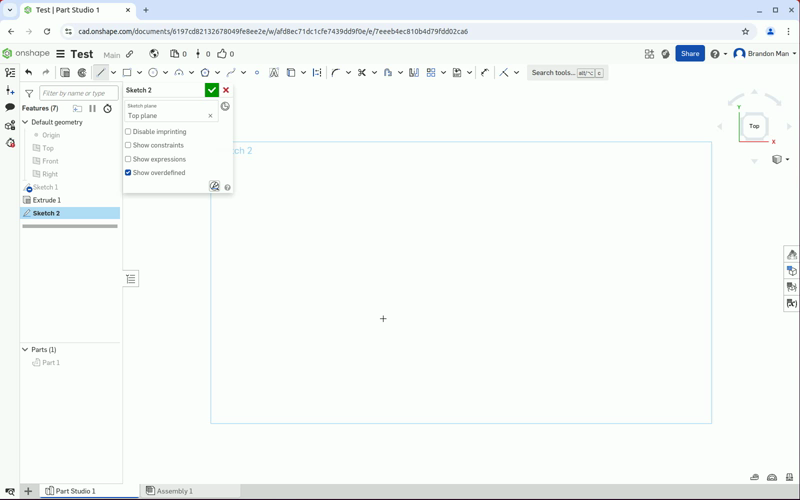
click(383, 318)
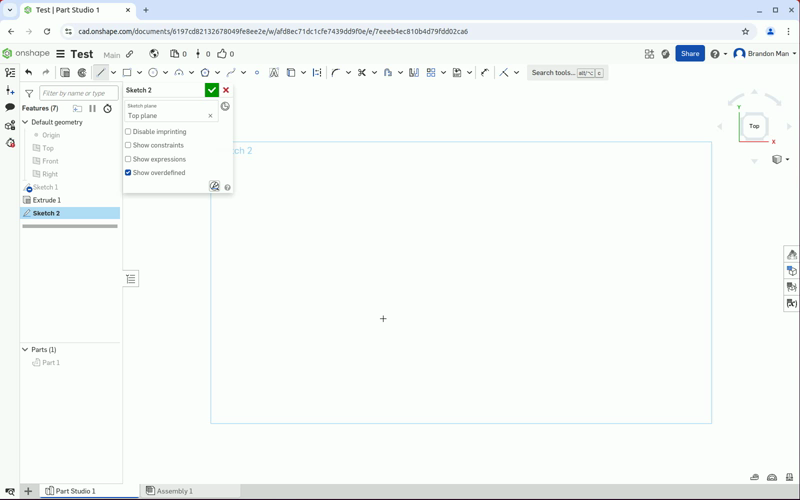
key_up(shift)
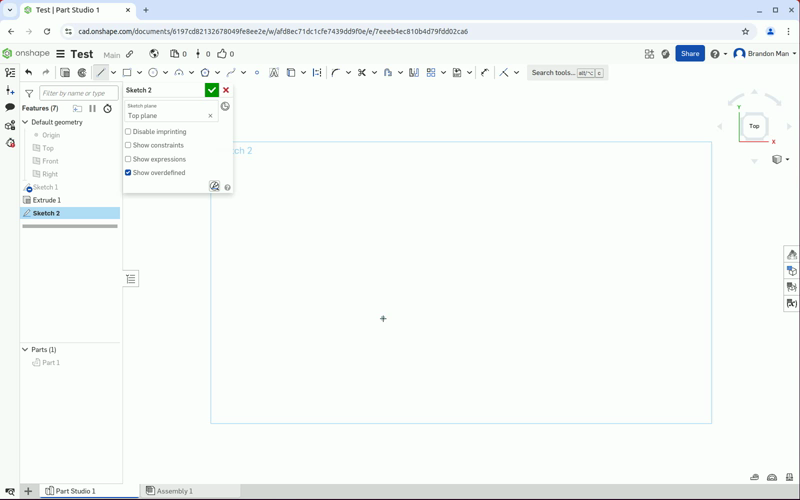
key_down(shift)
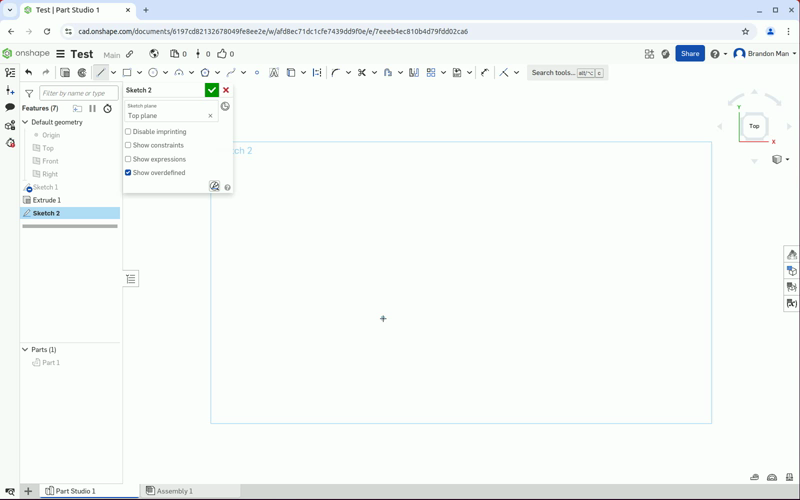
mouse_move(413, 318)
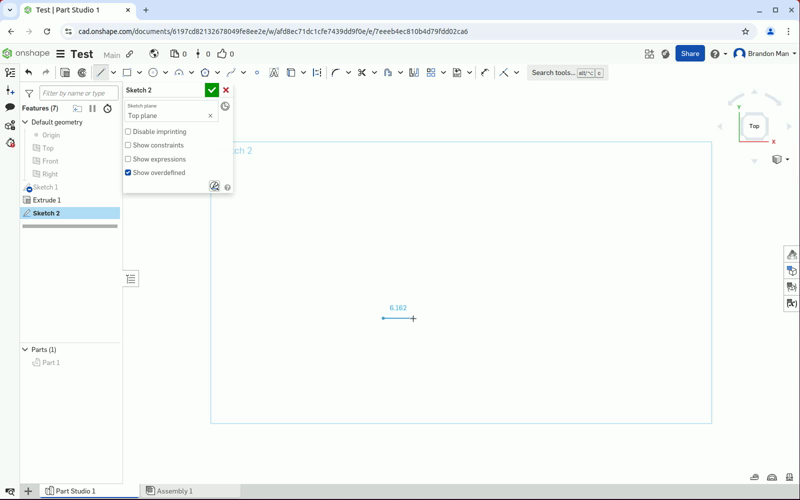
mouse_move(428, 318)
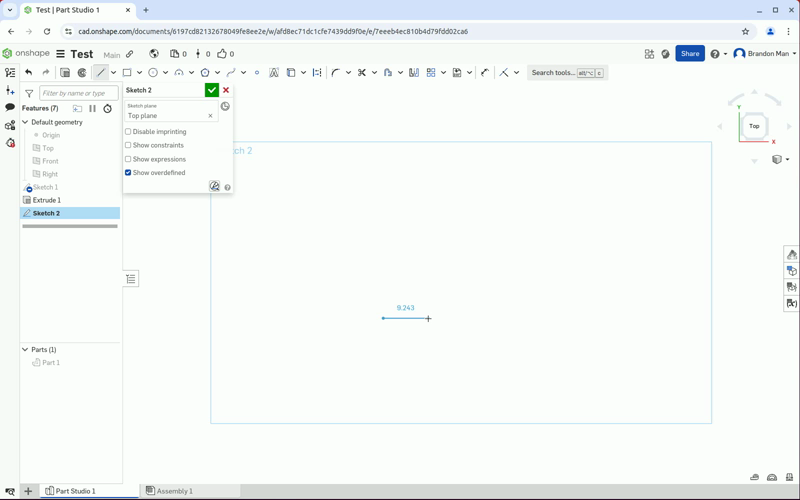
click(428, 318)
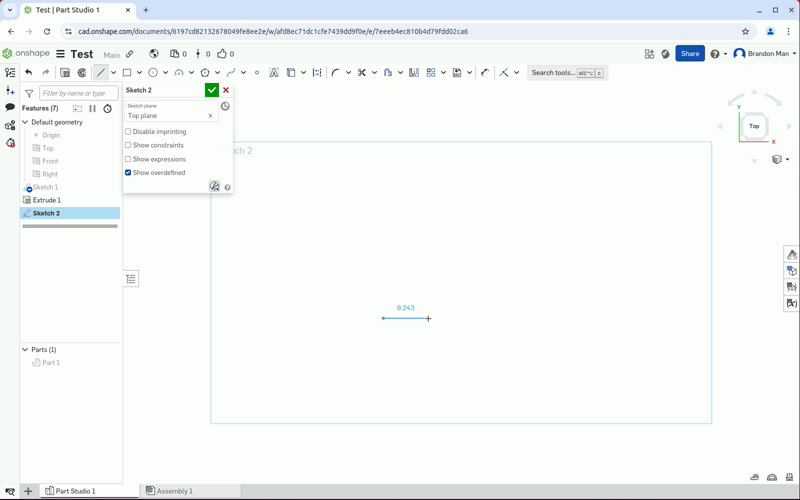
key_up(shift)
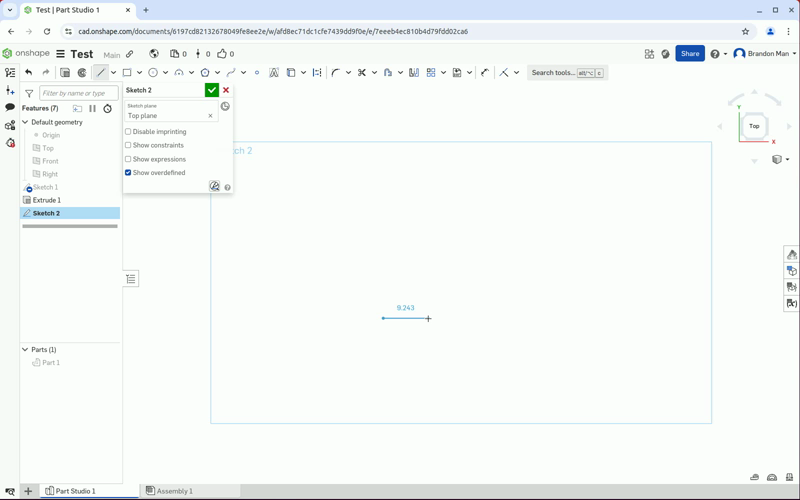
key(esc)
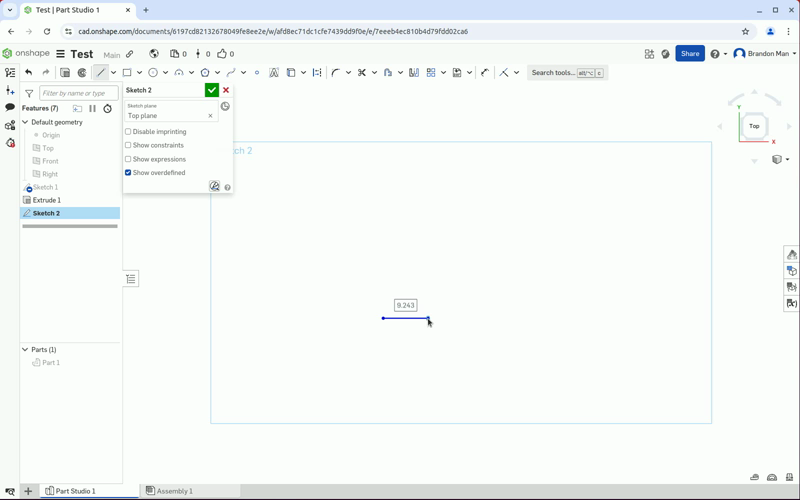
key(a)
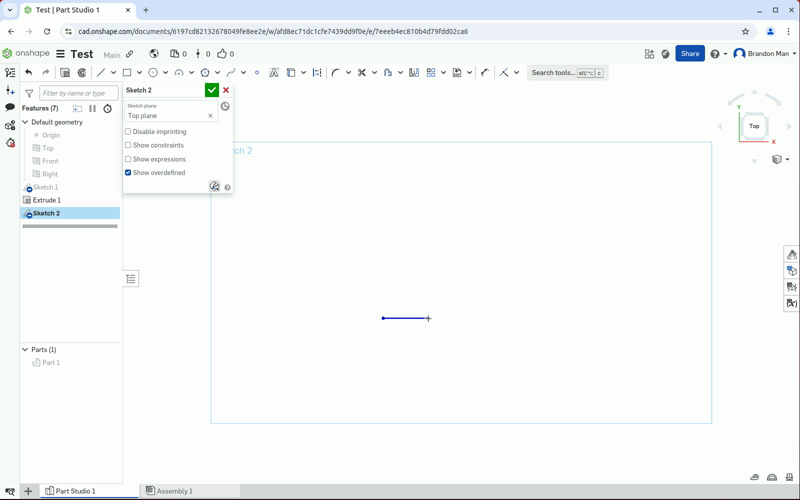
mouse_move(428, 318)
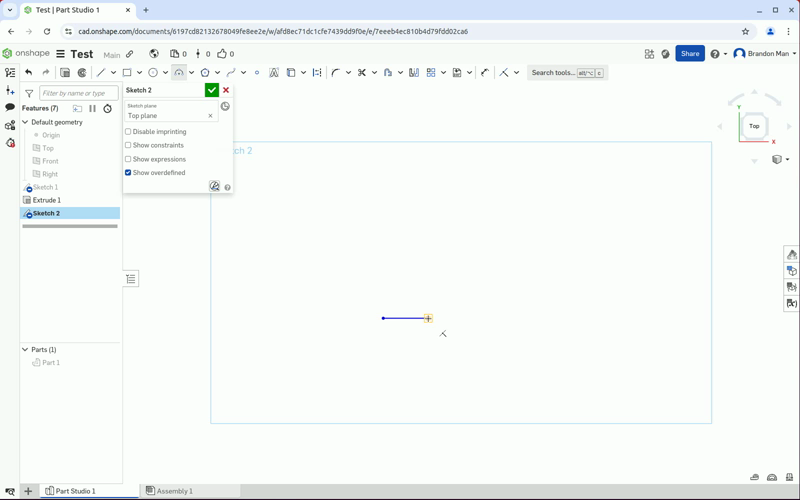
click(428, 318)
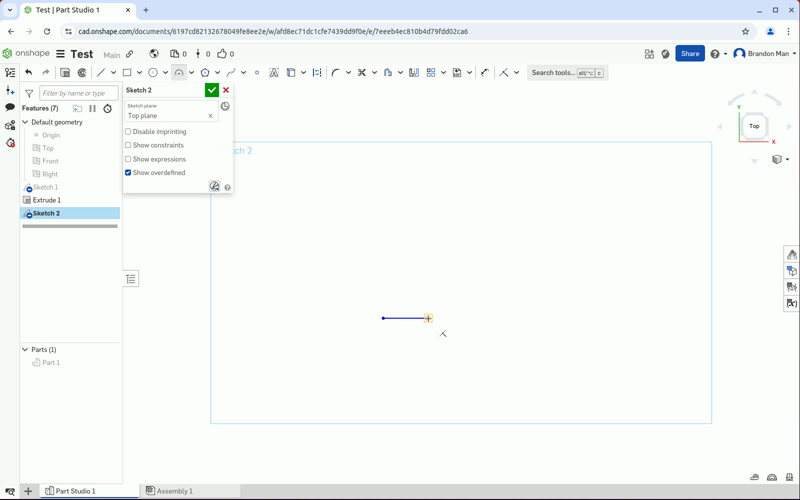
key_down(shift)
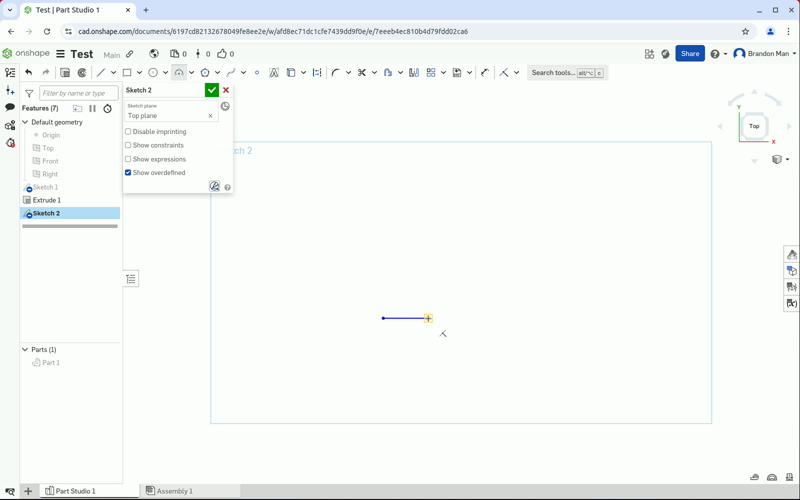
mouse_move(428, 248)
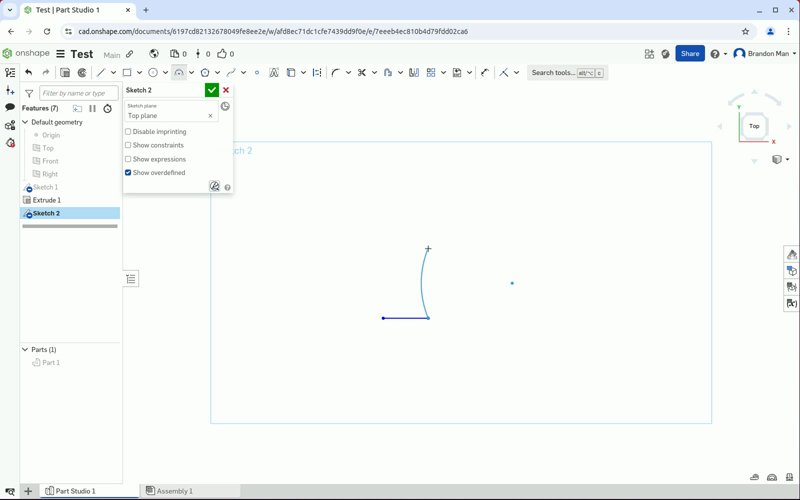
click(428, 248)
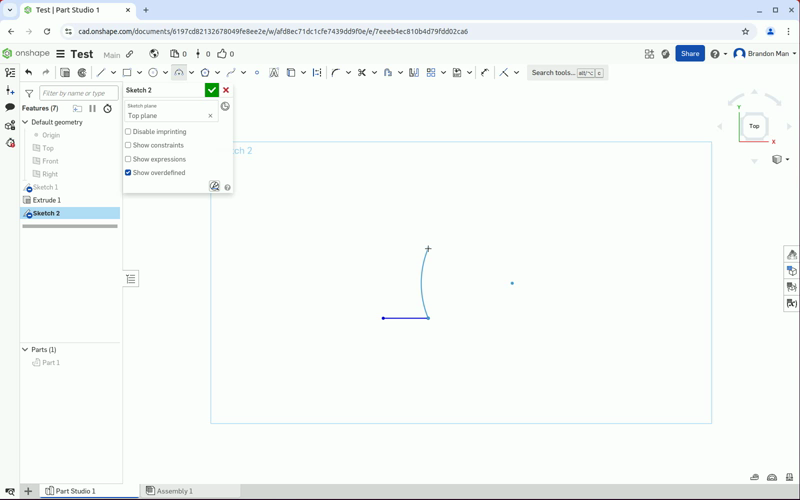
mouse_move(413, 283)
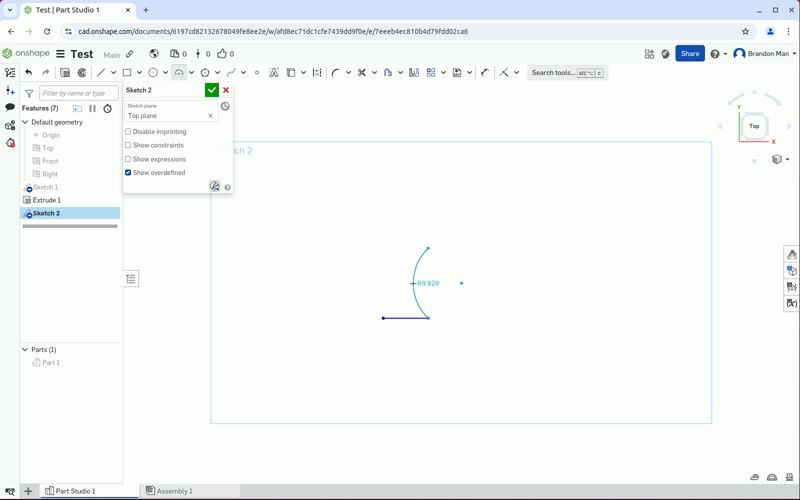
click(413, 283)
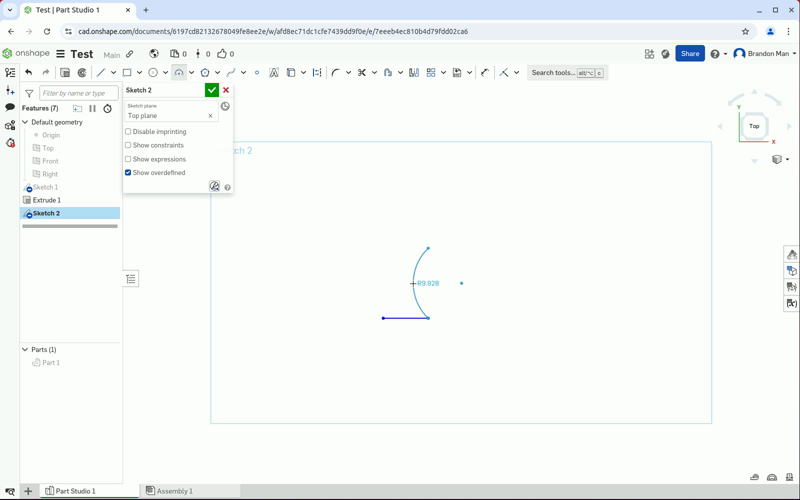
key_up(shift)
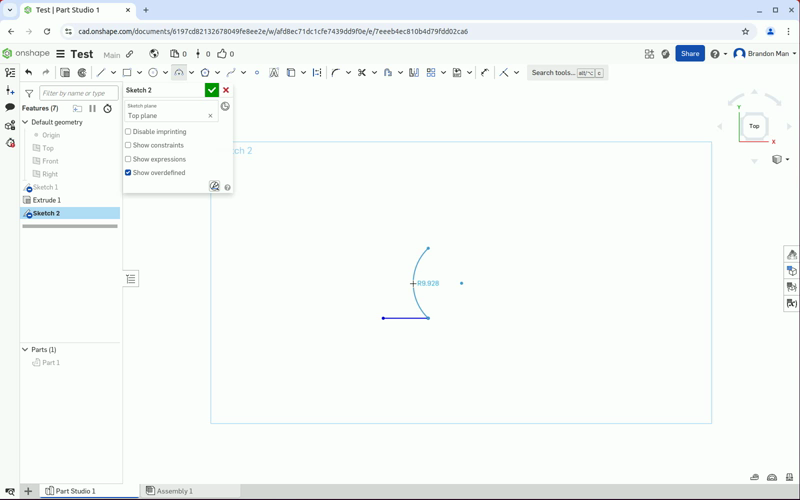
key(esc)
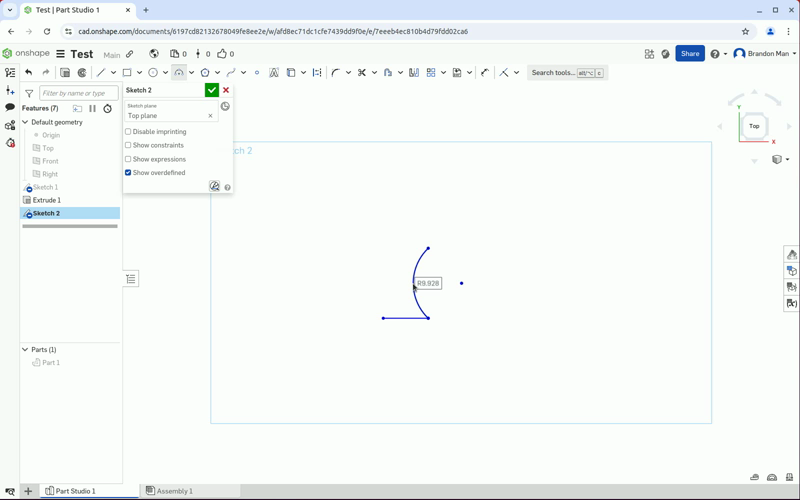
key(l)
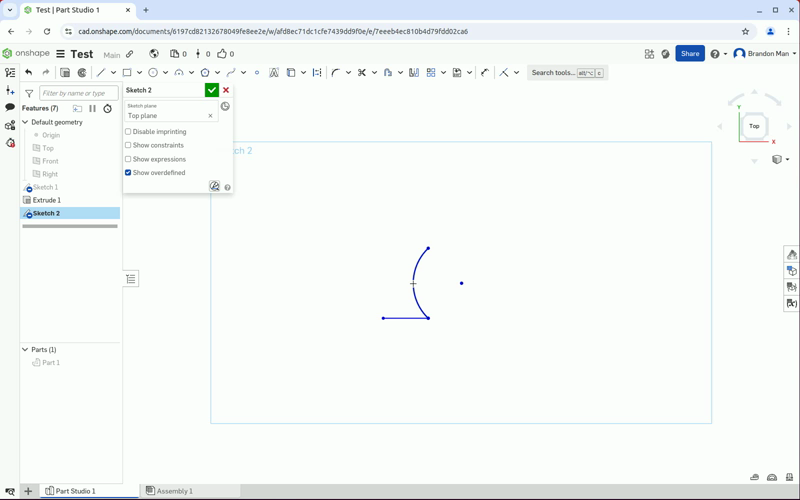
mouse_move(428, 248)
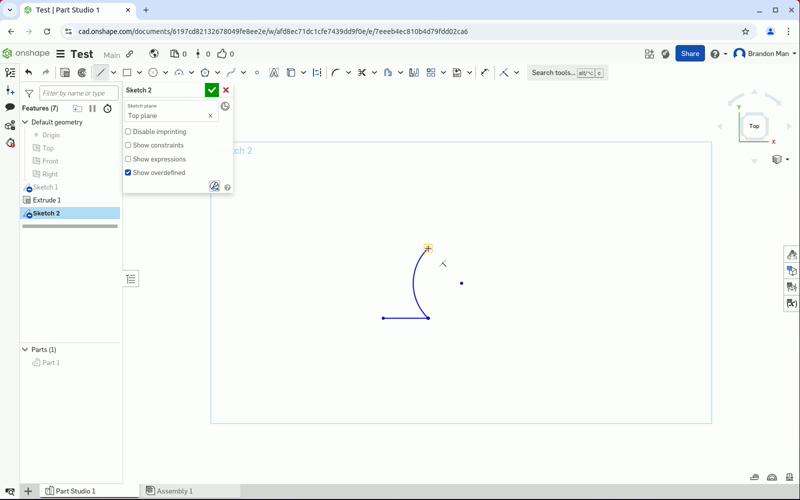
click(428, 248)
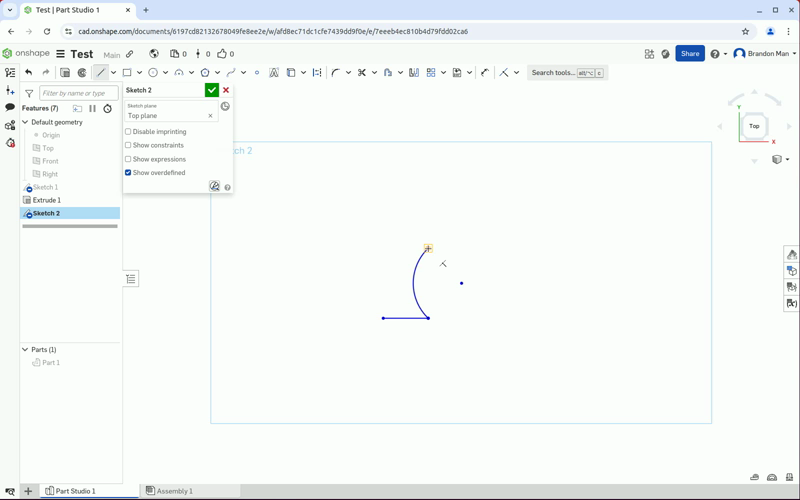
key_down(shift)
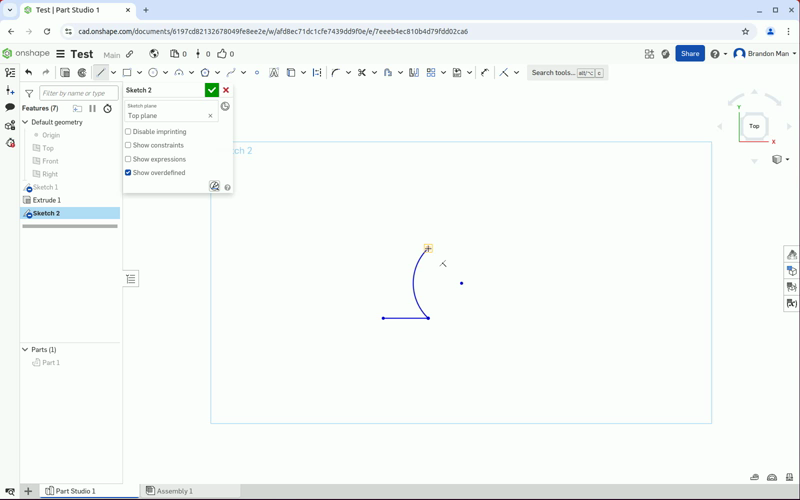
mouse_move(458, 248)
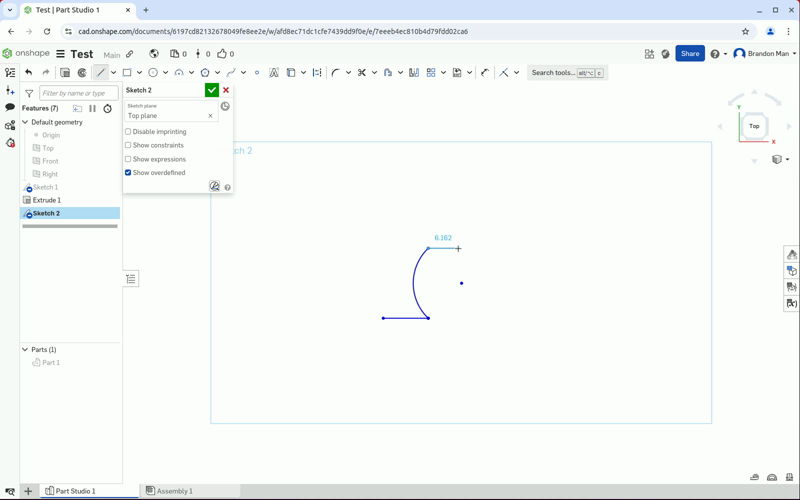
mouse_move(383, 248)
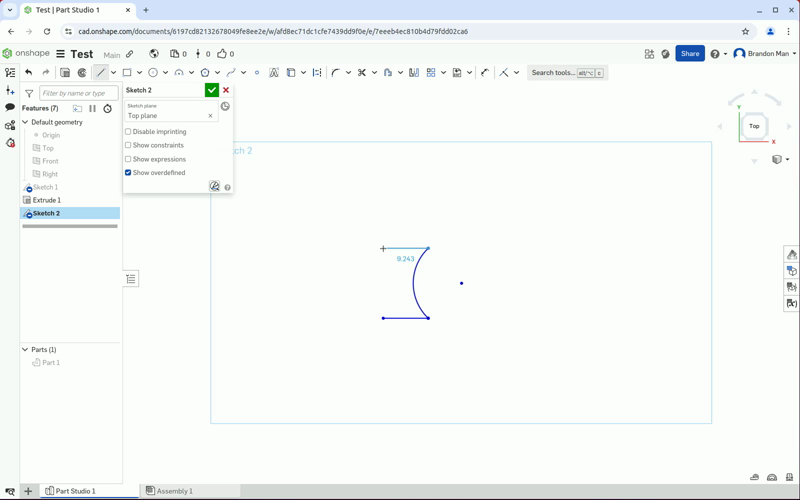
click(383, 248)
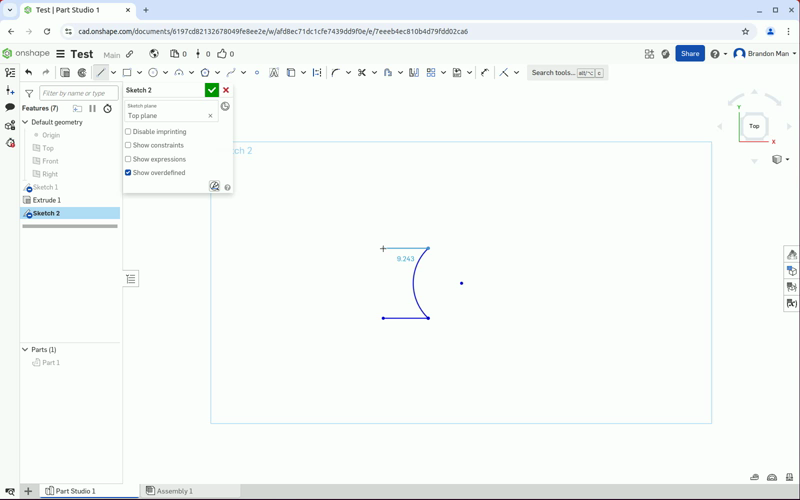
key_up(shift)
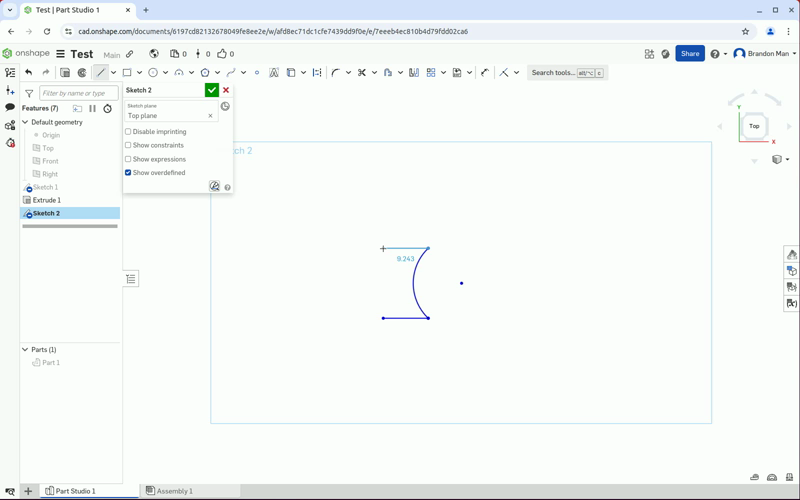
key(esc)
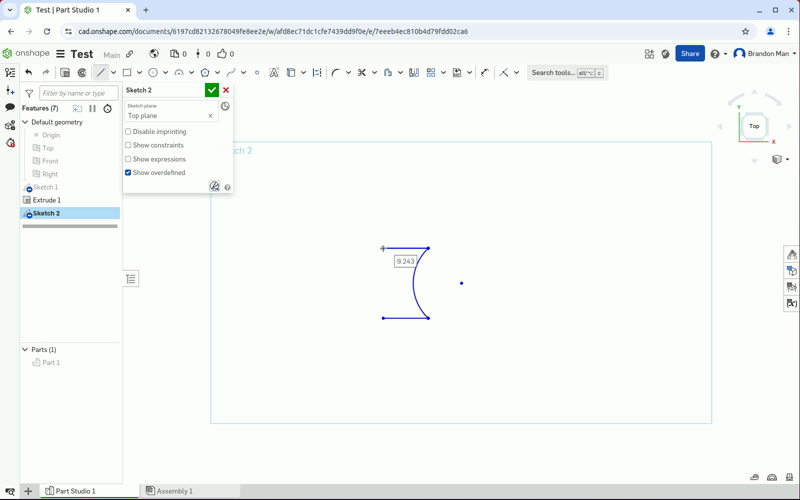
key(a)
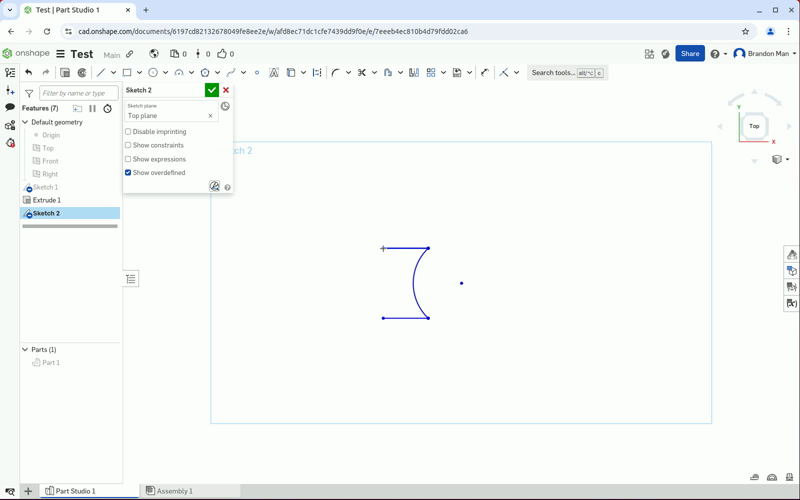
mouse_move(383, 248)
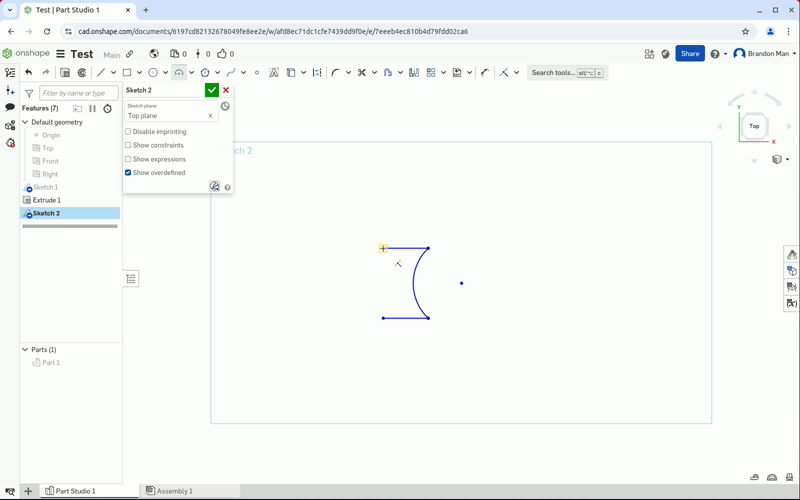
click(383, 248)
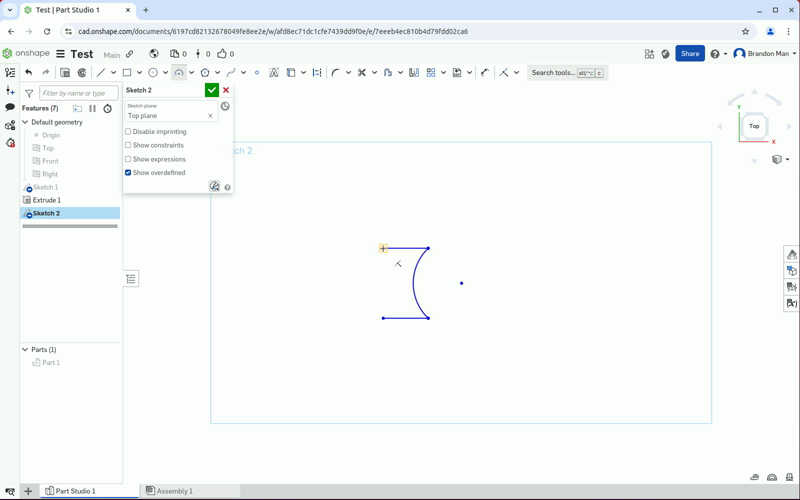
mouse_move(383, 318)
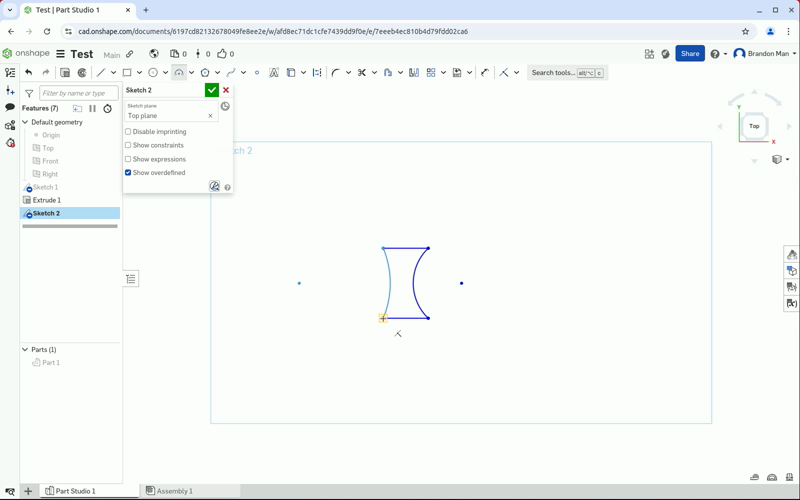
click(383, 318)
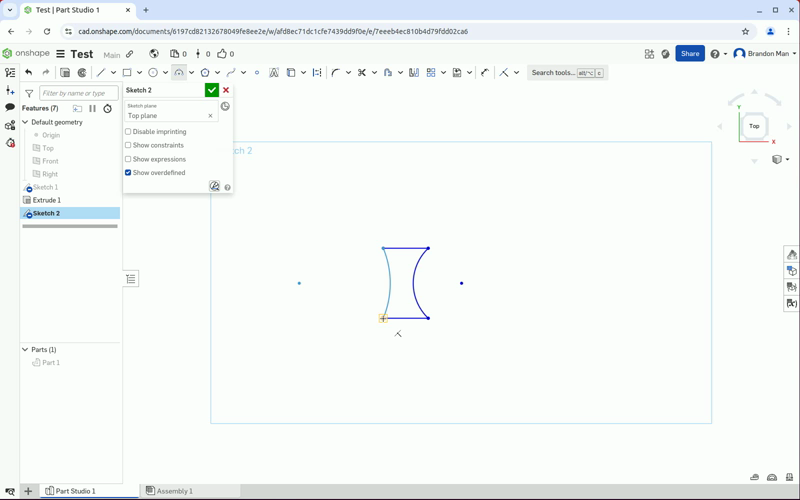
key_down(shift)
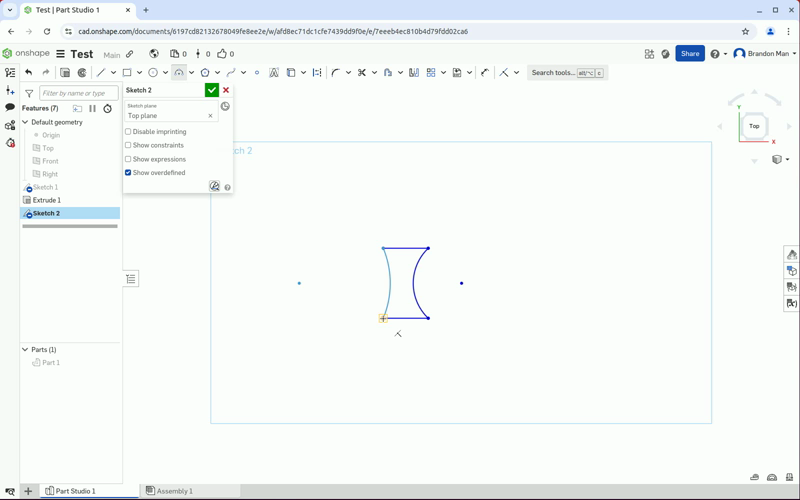
mouse_move(348, 283)
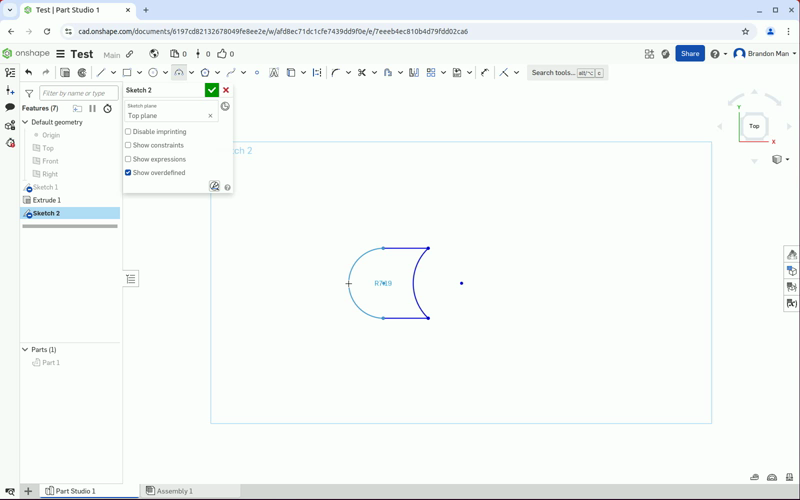
click(348, 283)
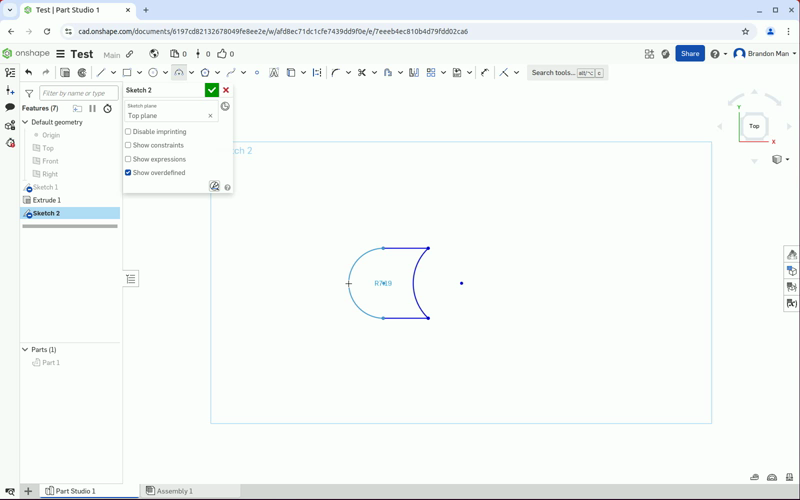
key_up(shift)
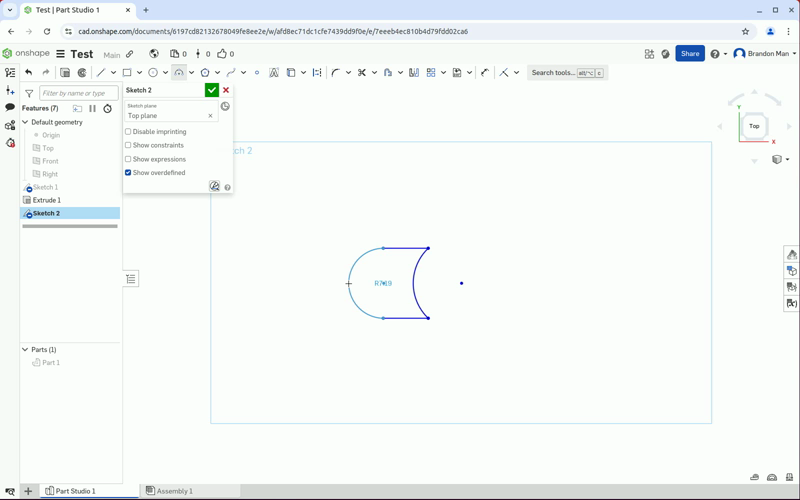
key(esc)
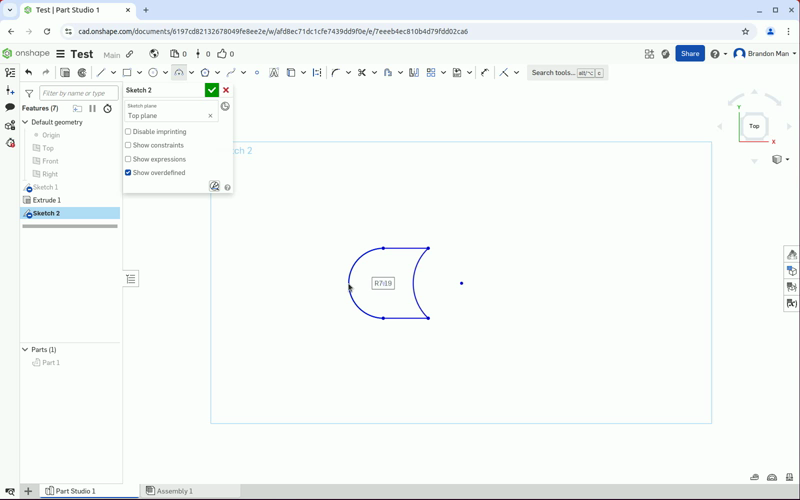
key(c)
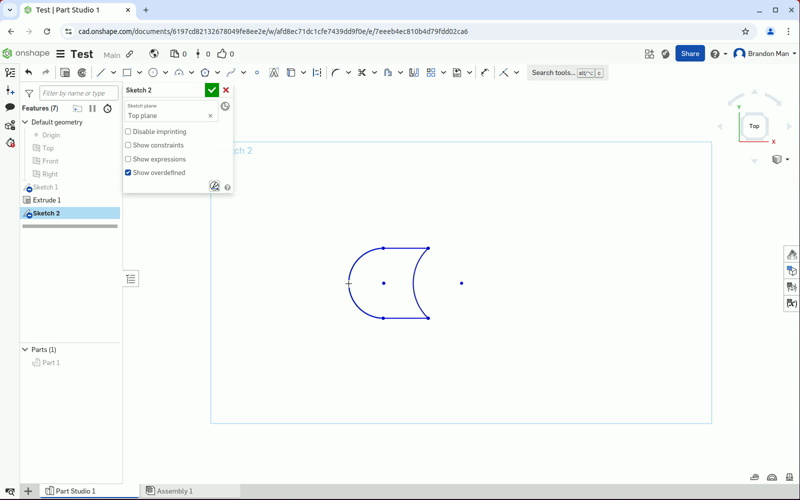
key_down(shift)
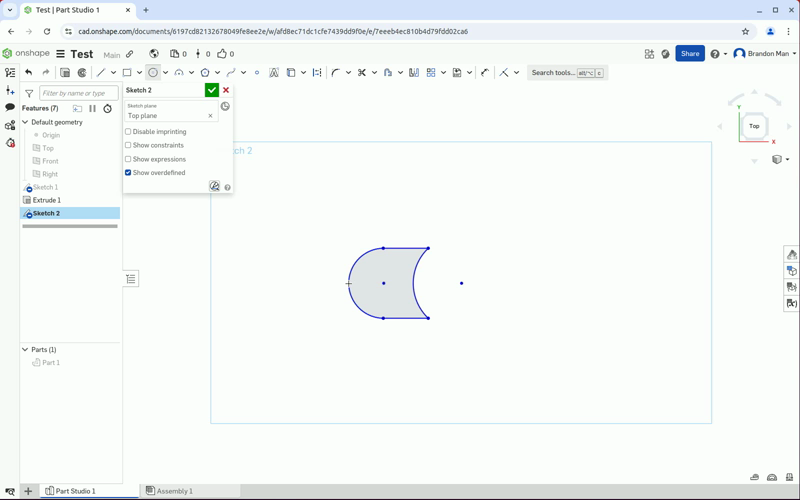
mouse_move(383, 282)
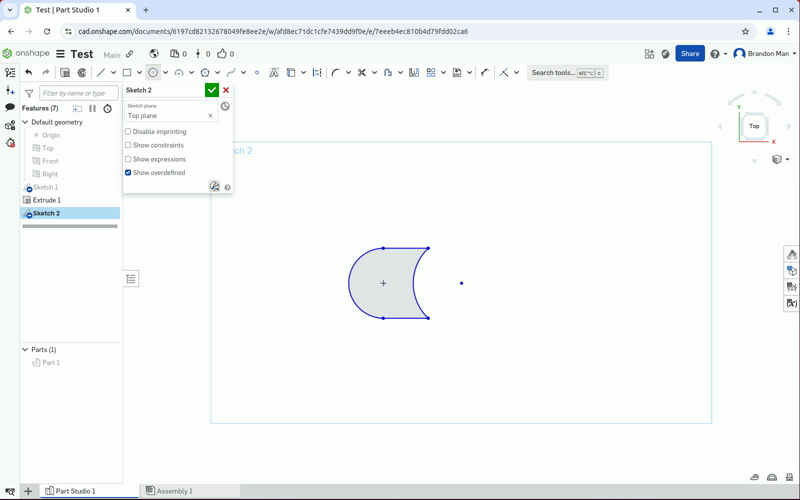
click(383, 282)
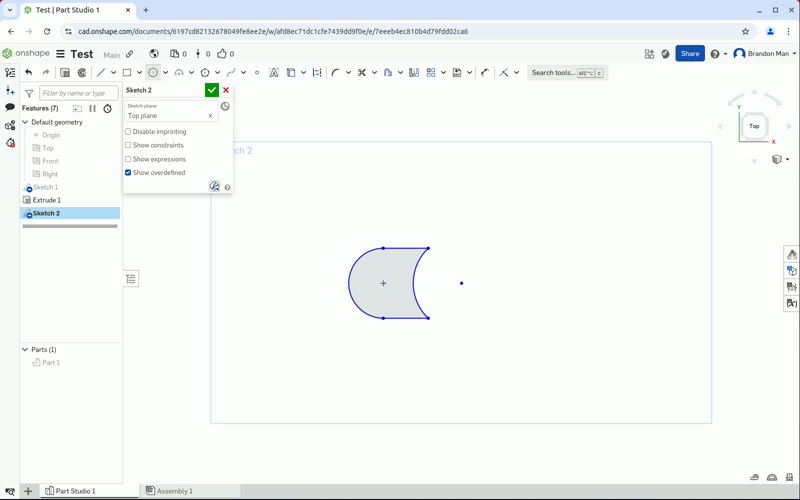
key_up(shift)
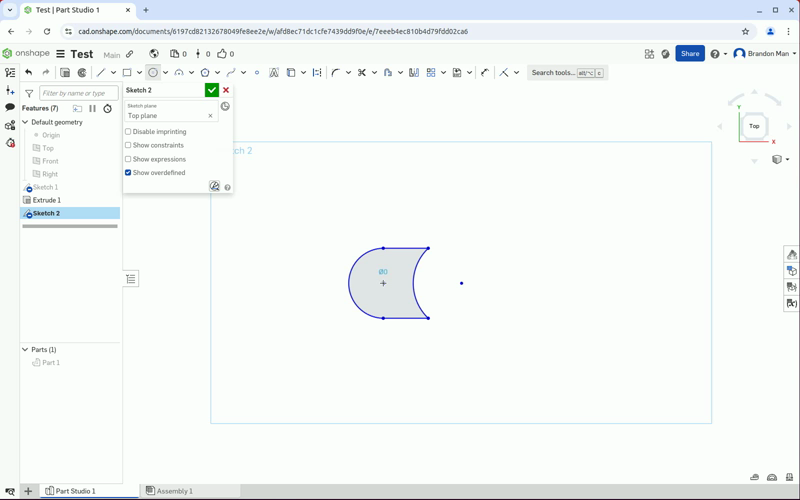
mouse_move(400, 282)
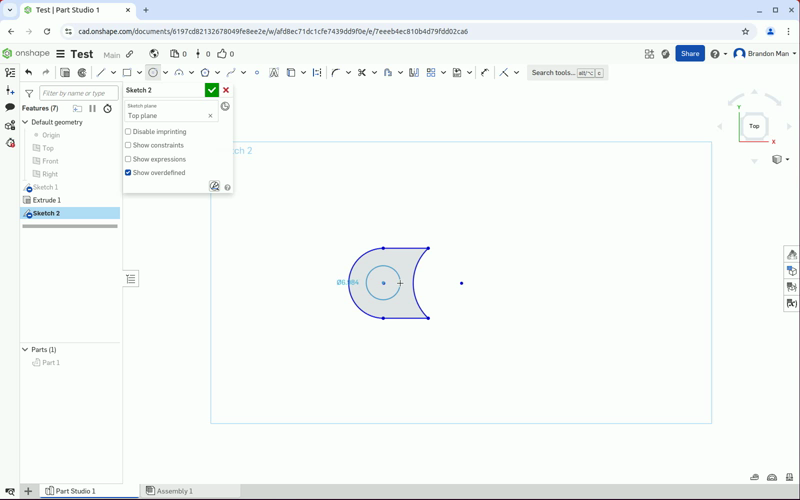
click(400, 282)
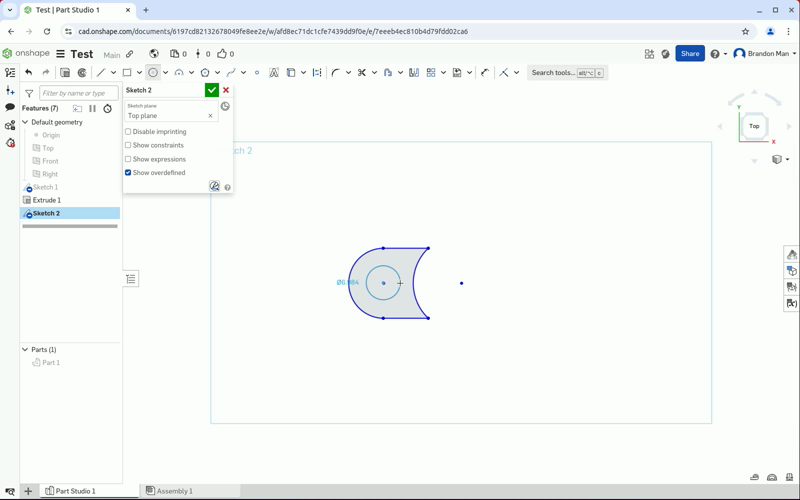
key(esc)
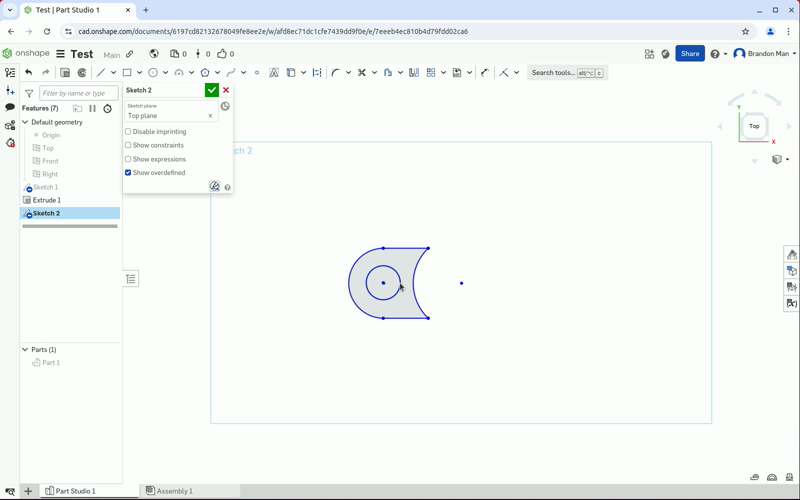
mouse_move(398, 271)
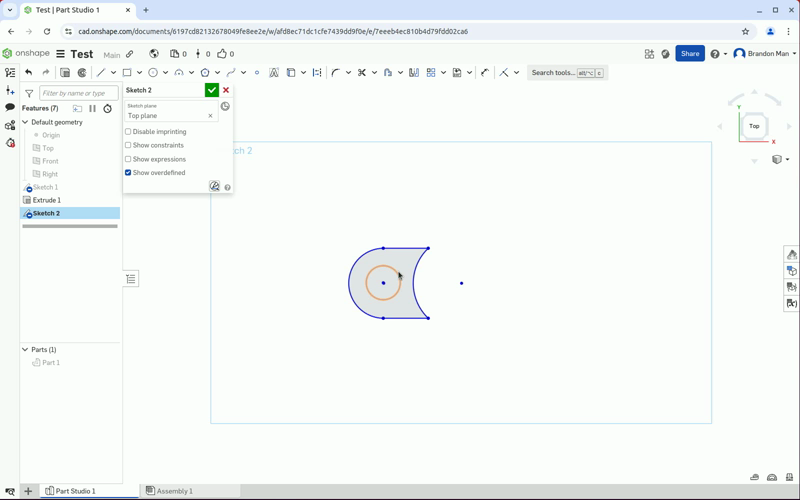
click(398, 271)
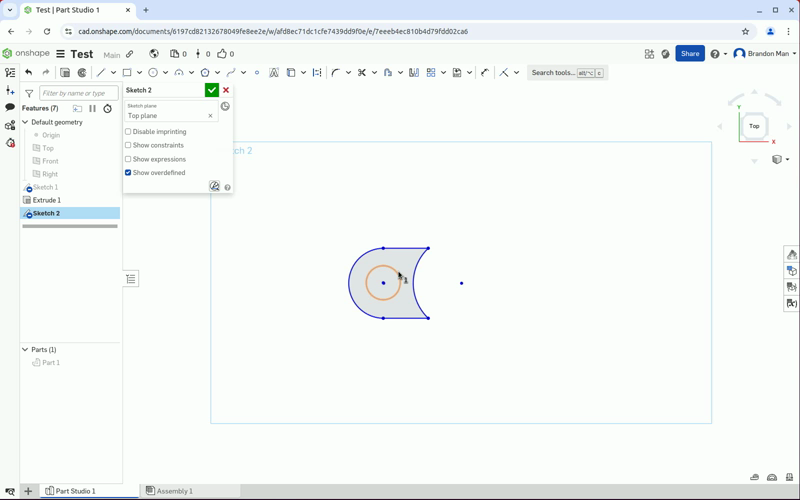
mouse_move(73, 352)
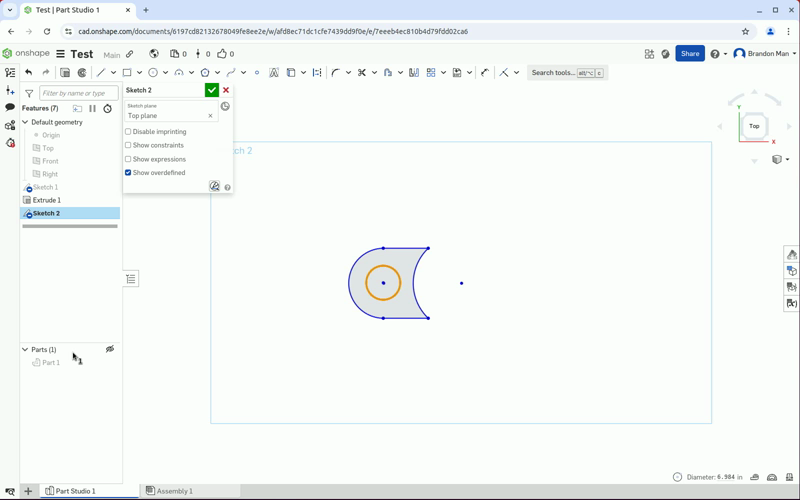
key(shift+y)
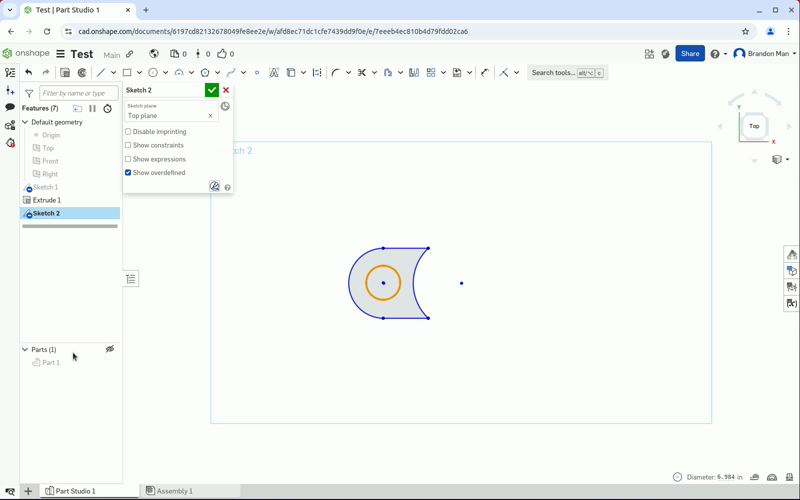
key(shift+e)
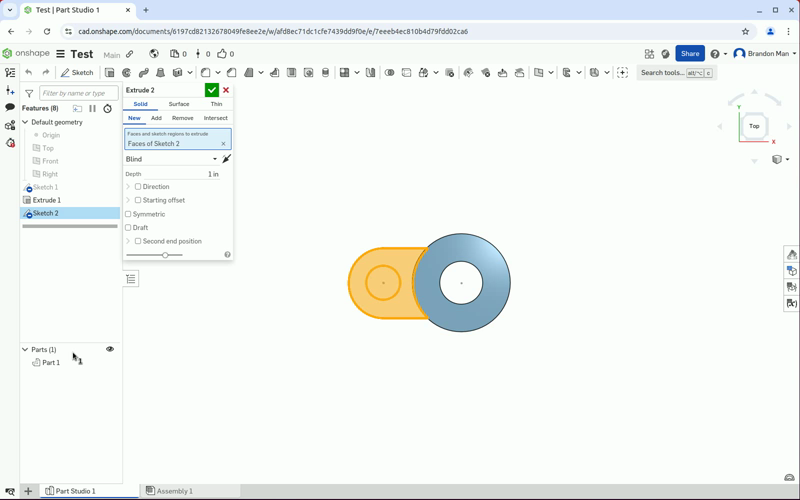
mouse_move(143, 106)
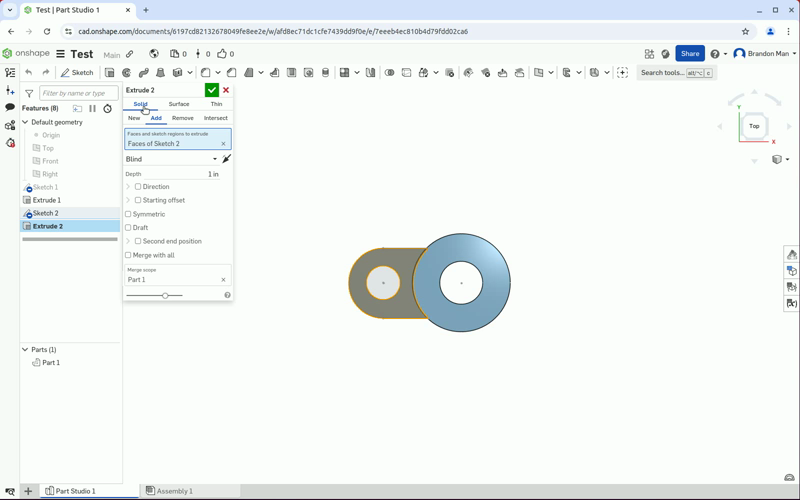
click(143, 106)
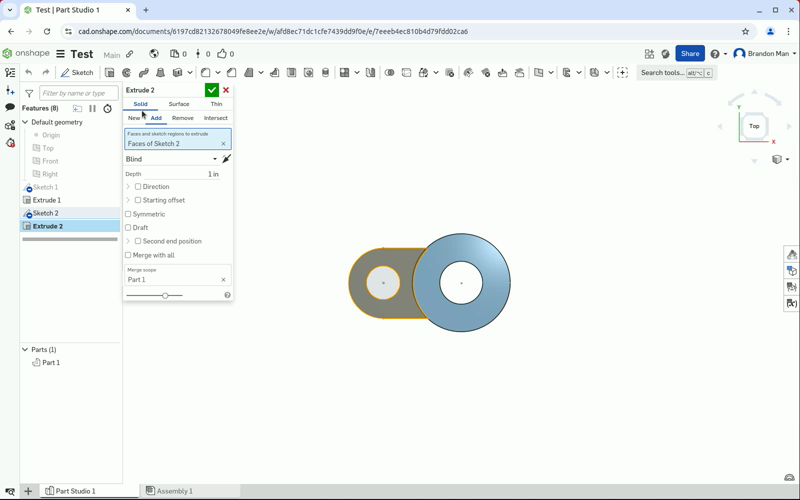
mouse_move(137, 120)
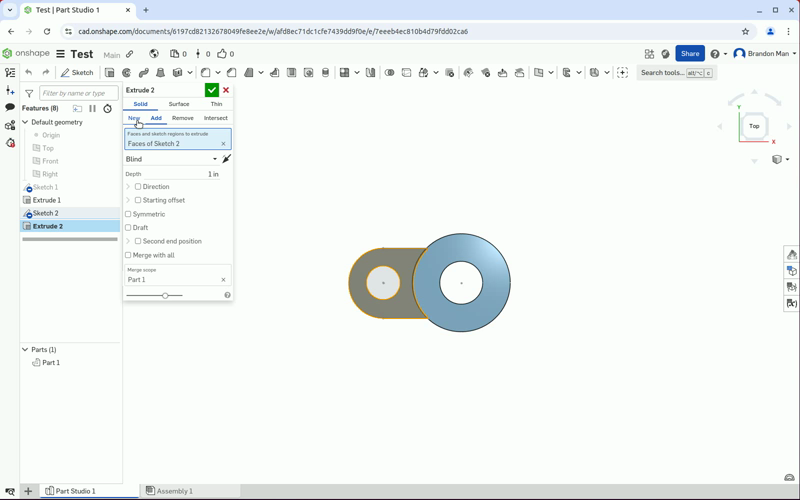
click(137, 120)
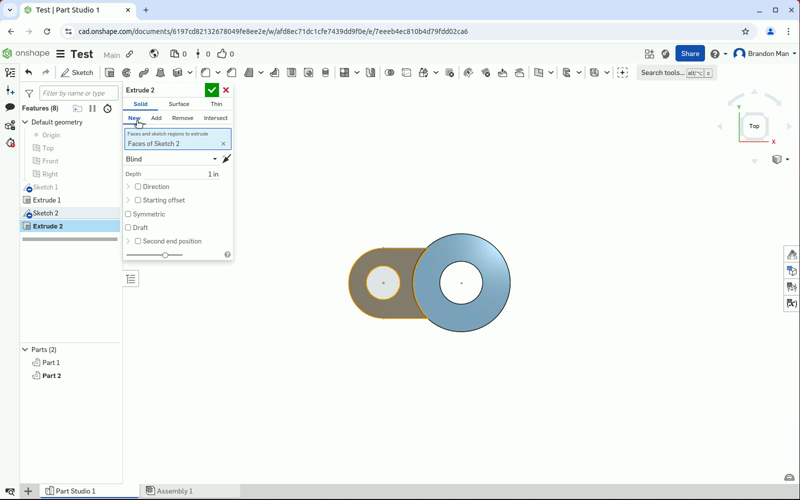
key(tab, 4)
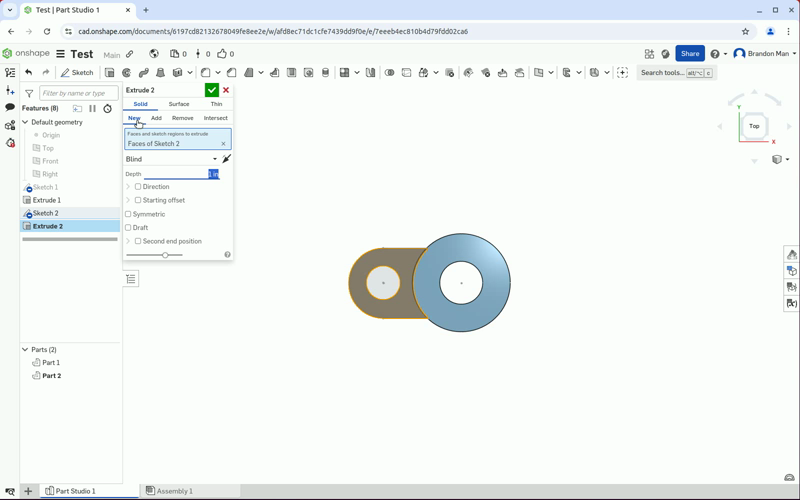
text(6.499)
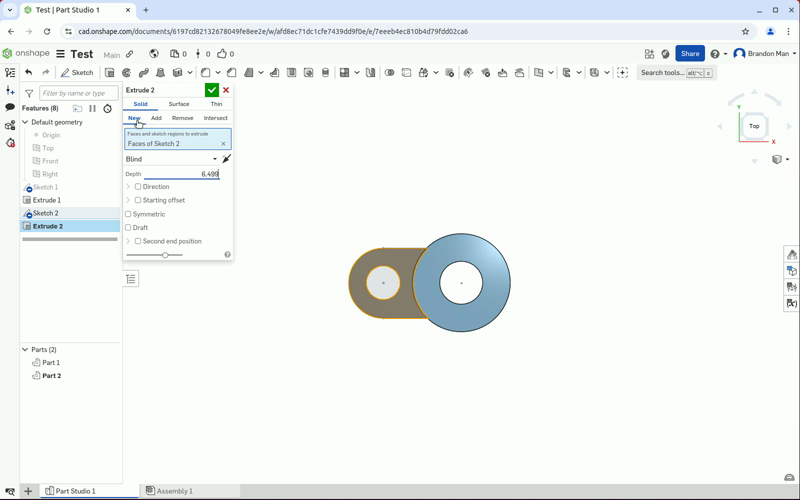
key(enter)
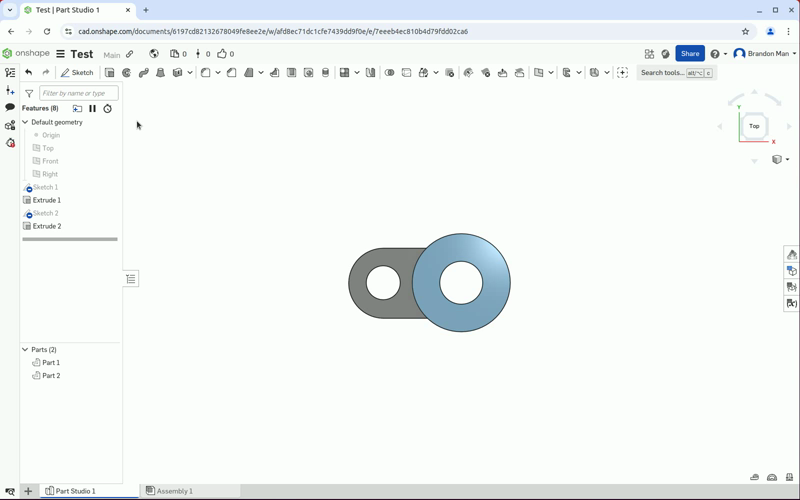
key(shift+h)
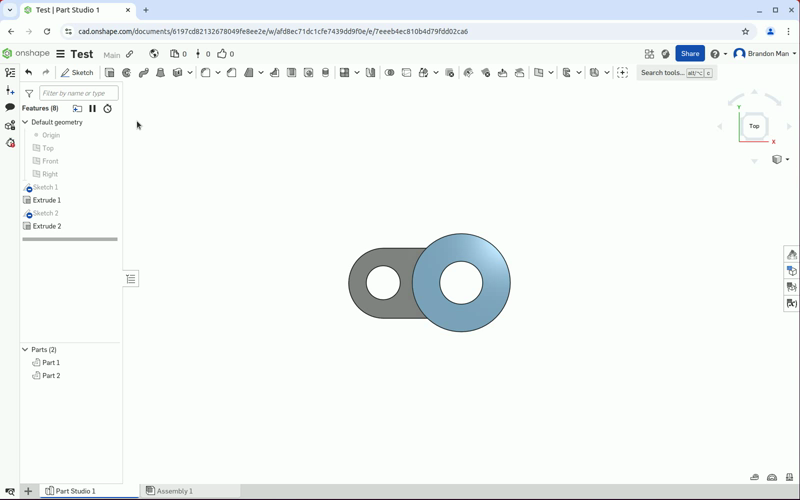
key(shift+h)
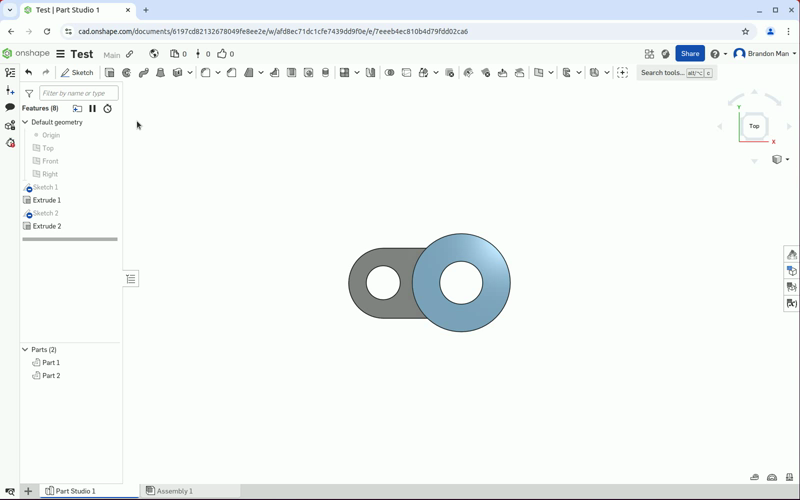
mouse_move(73, 189)
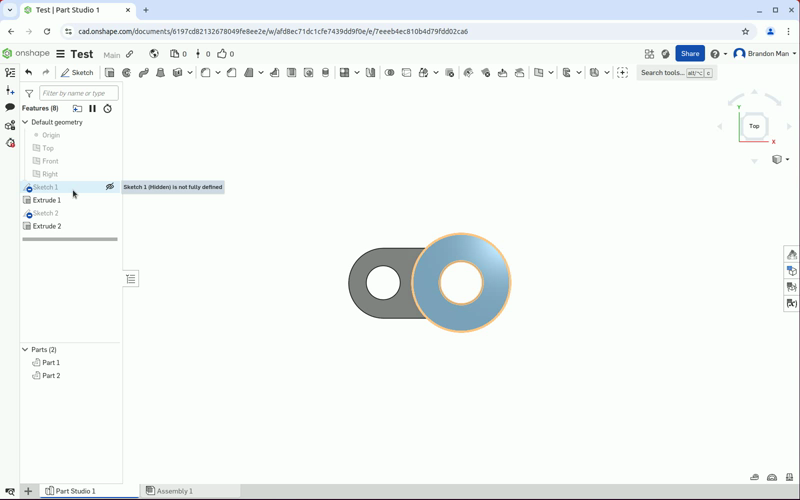
click(73, 189)
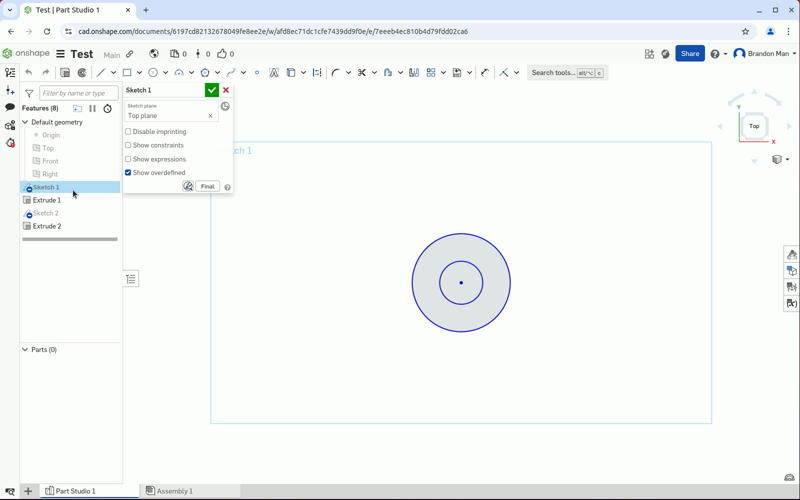
mouse_move(229, 92)
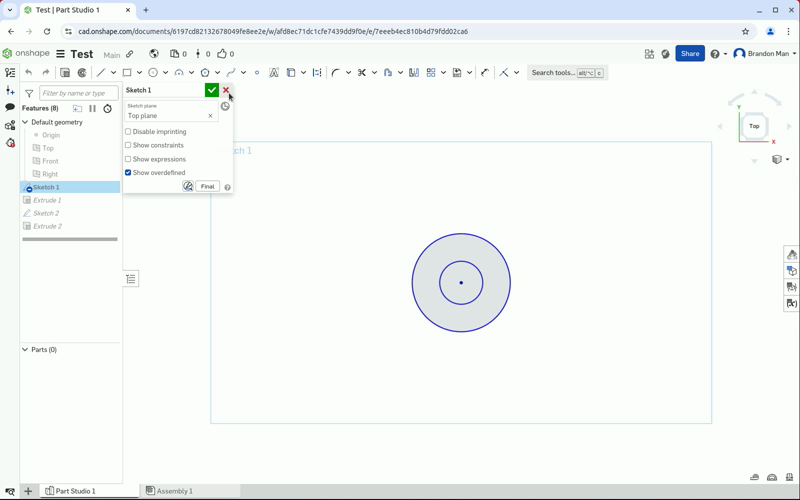
click(229, 92)
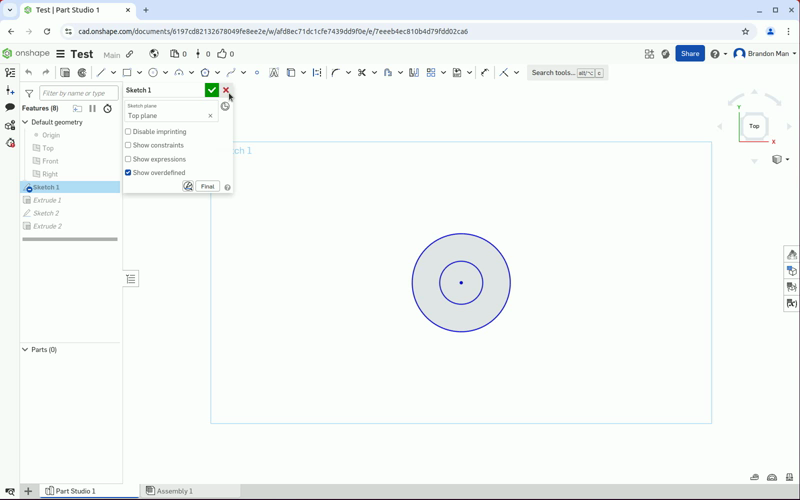
key(shift+s)
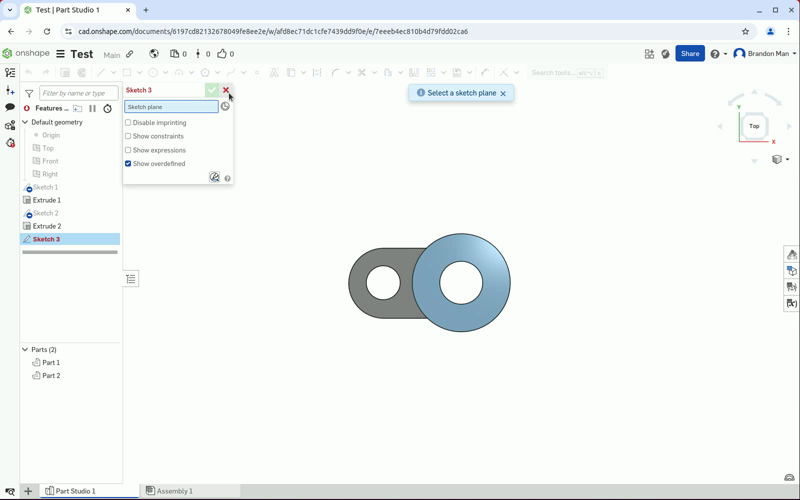
mouse_move(73, 150)
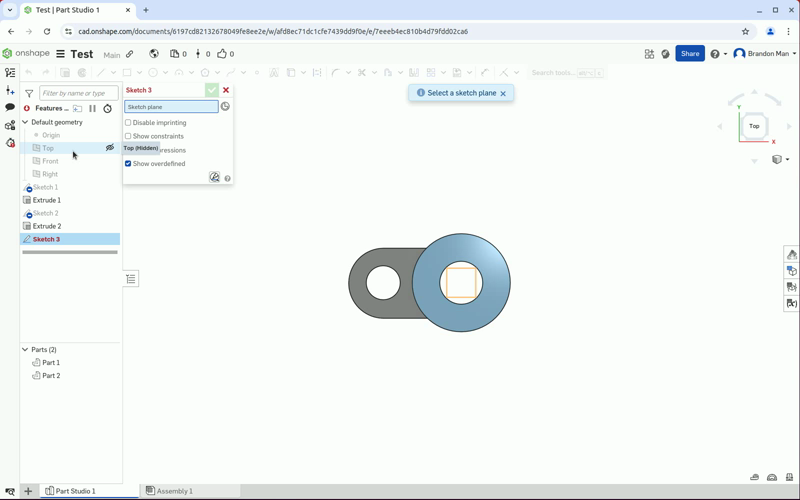
click(73, 150)
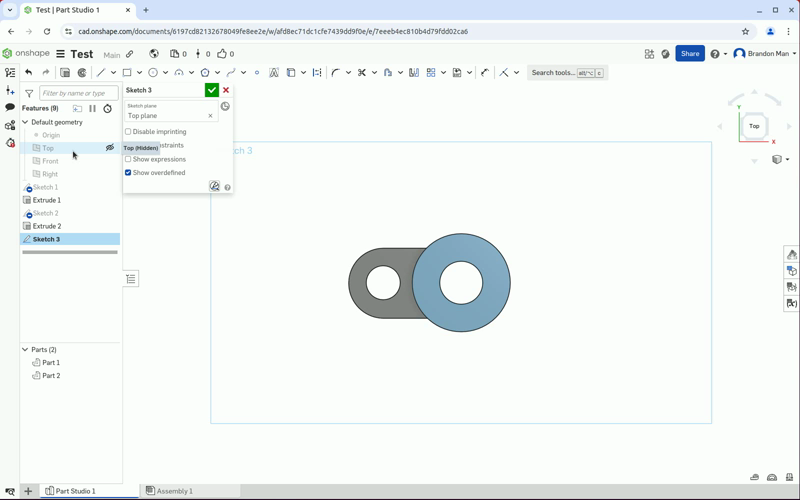
mouse_move(73, 352)
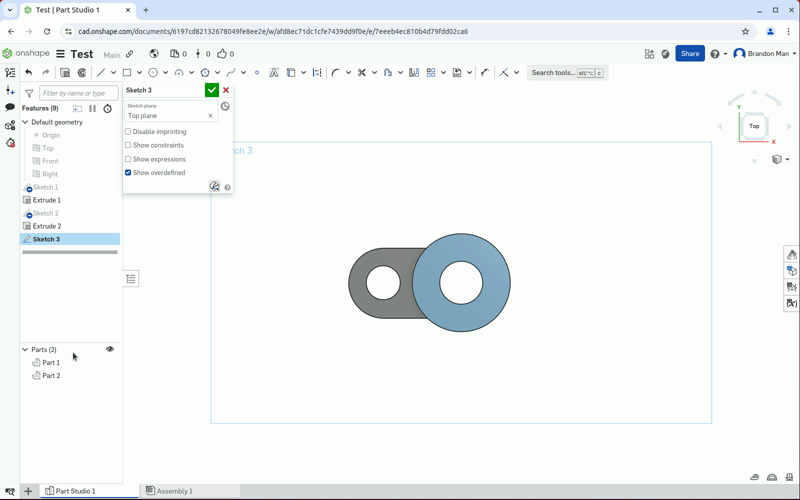
key(y)
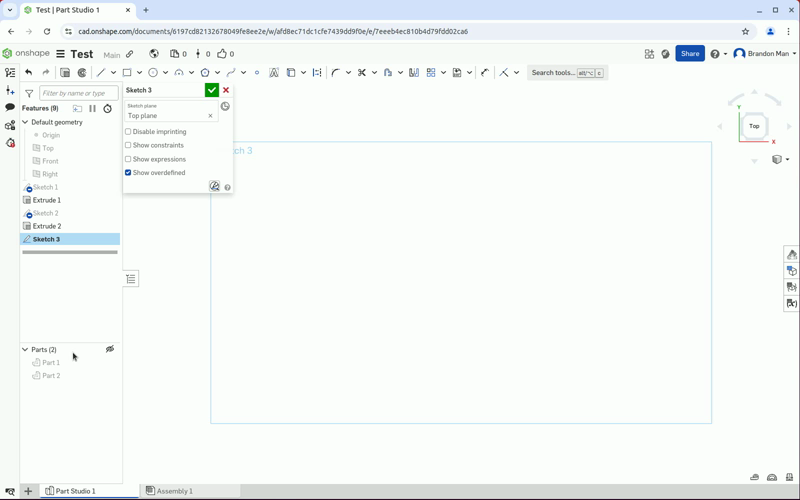
key(l)
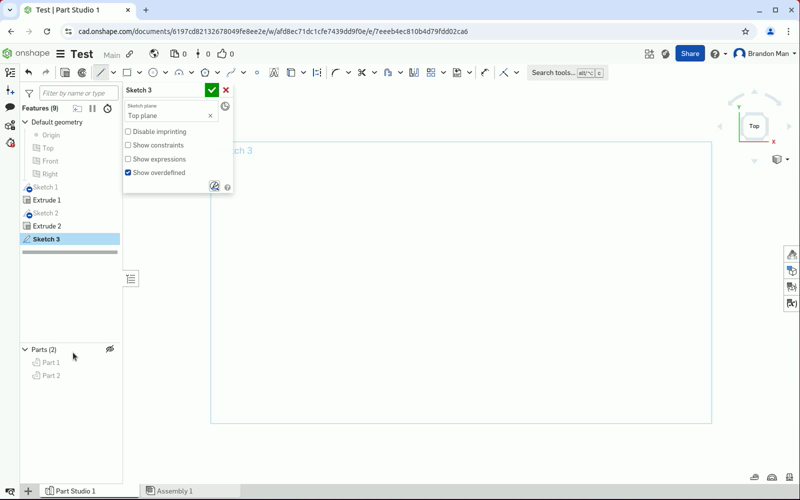
key_down(shift)
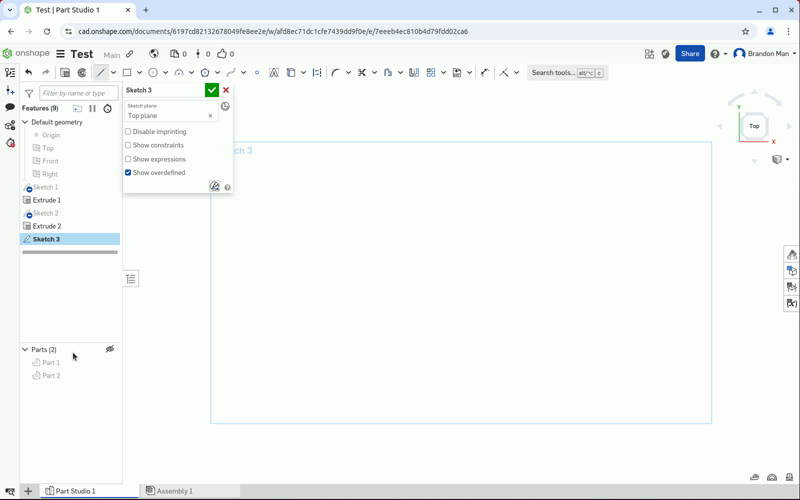
mouse_move(493, 318)
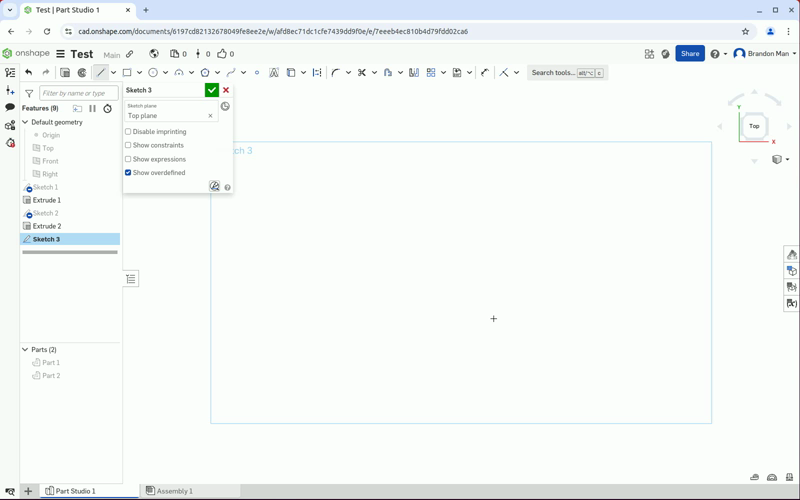
click(493, 318)
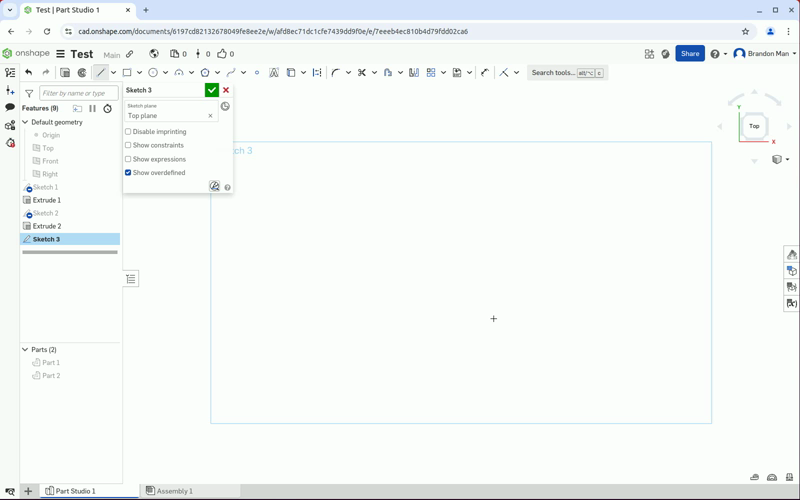
key_up(shift)
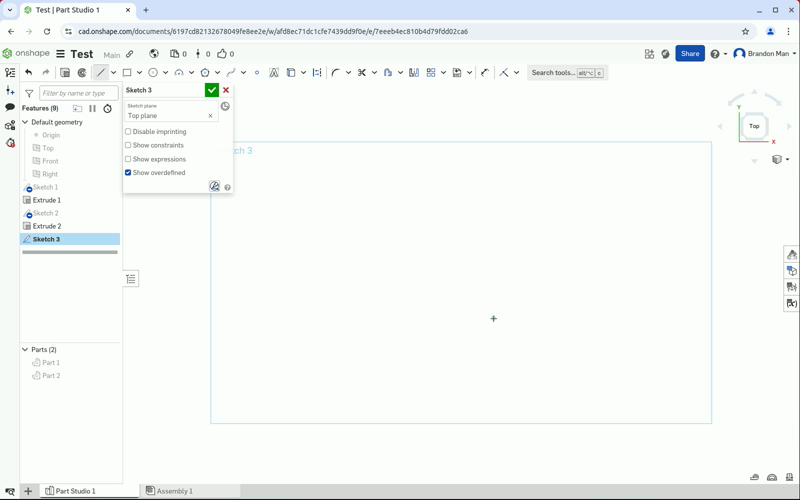
key_down(shift)
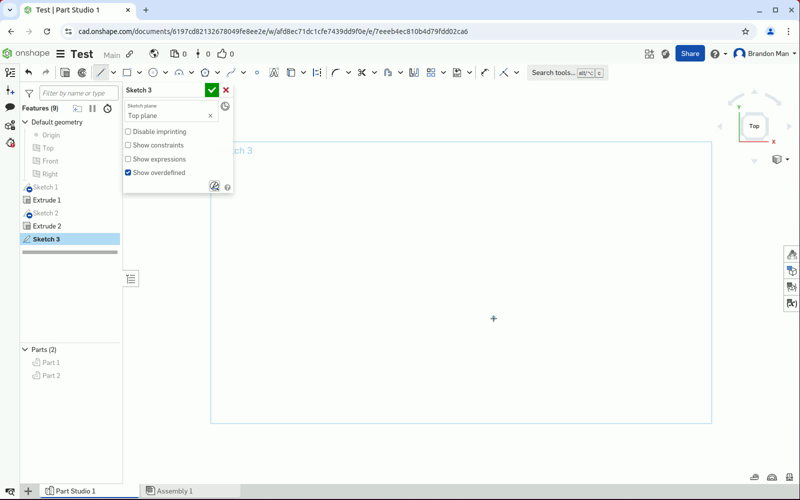
mouse_move(523, 318)
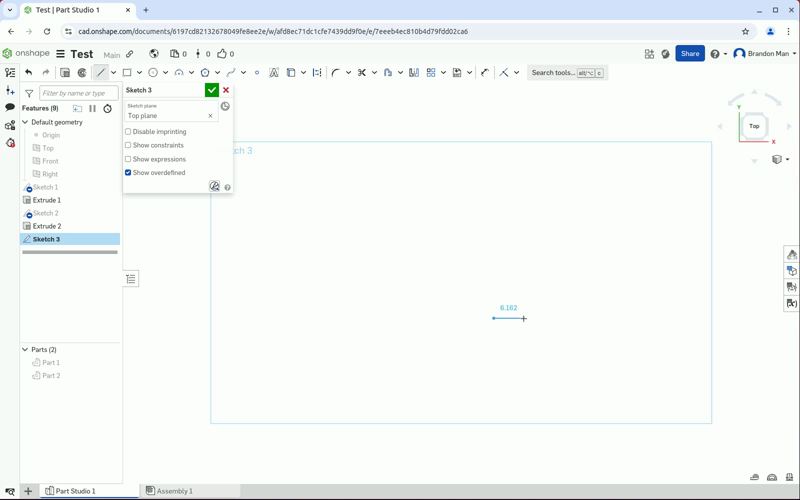
mouse_move(538, 318)
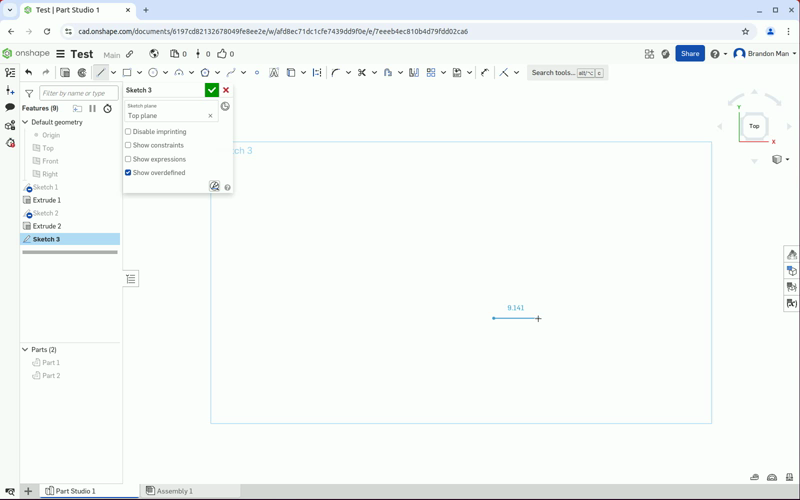
click(538, 318)
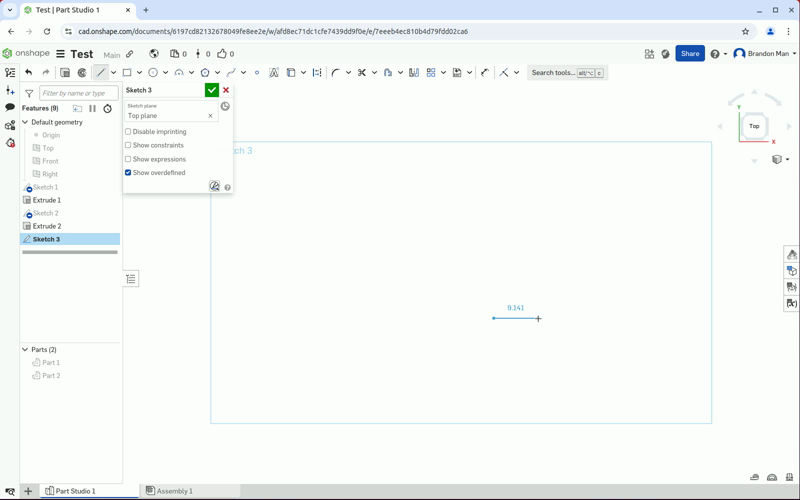
key_up(shift)
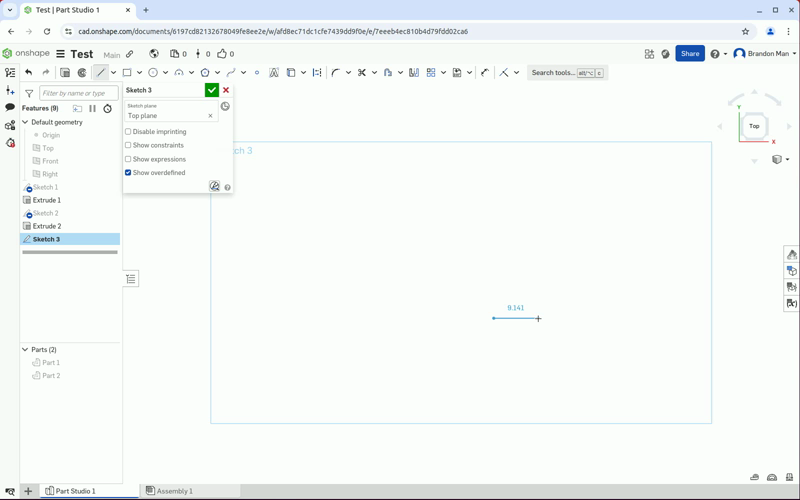
key(esc)
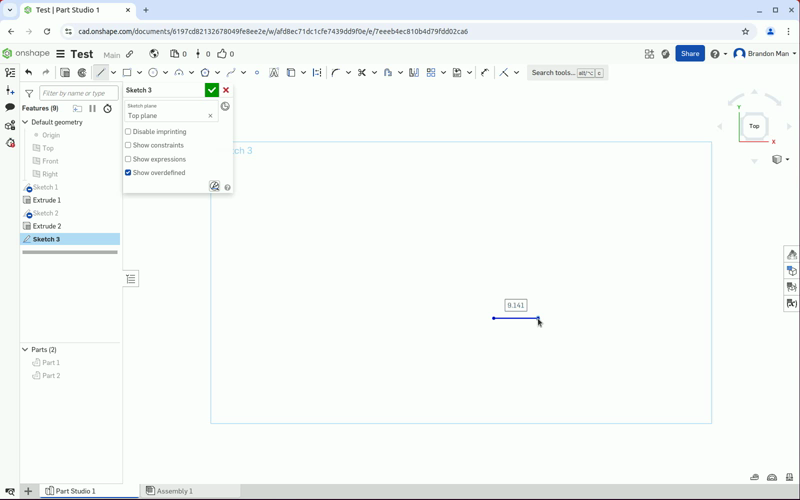
key(a)
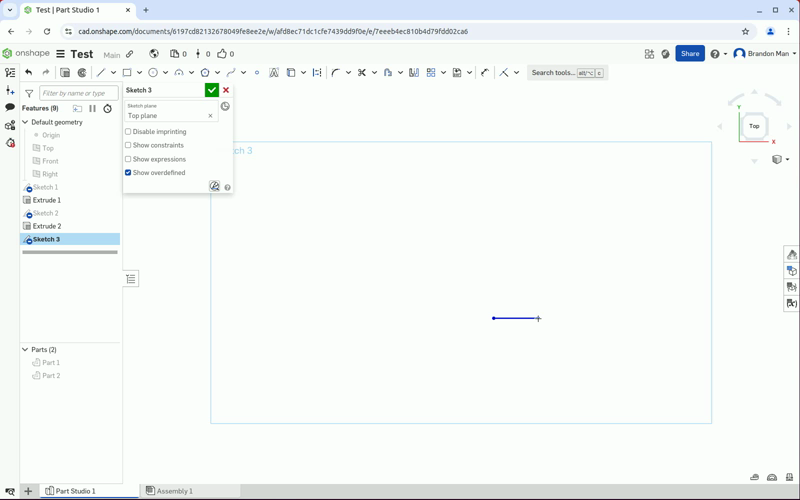
mouse_move(538, 318)
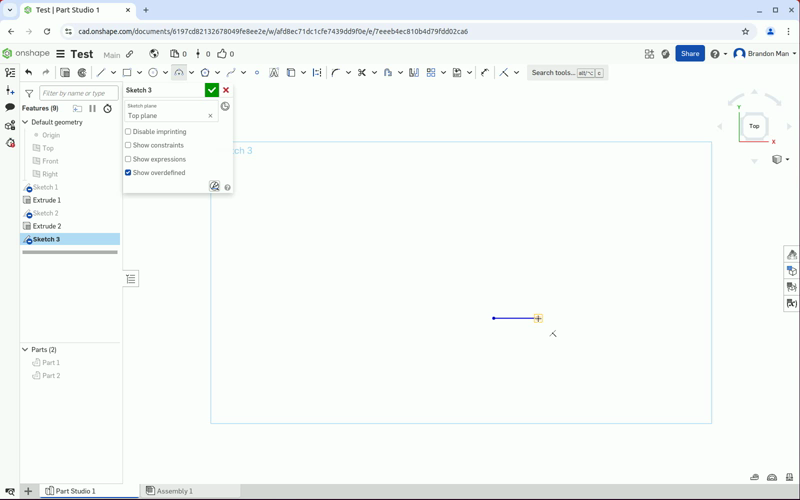
click(538, 318)
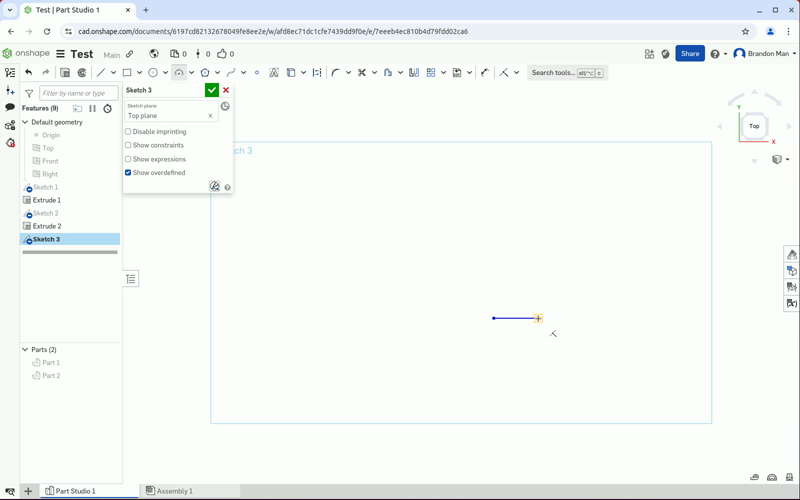
key_down(shift)
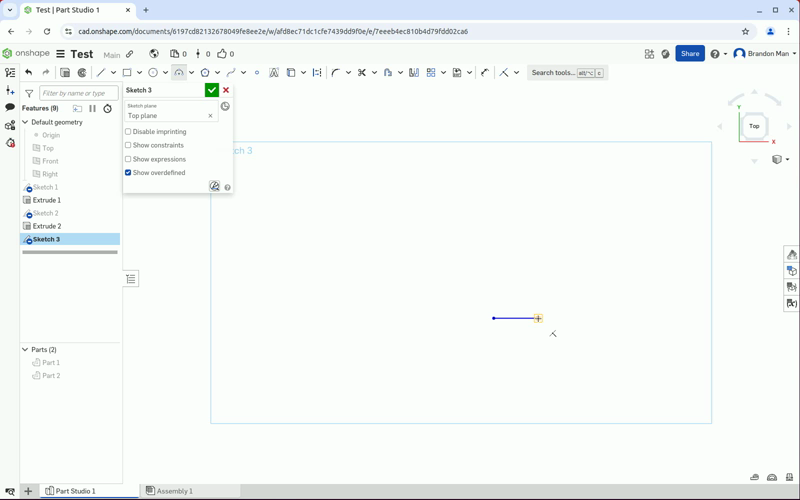
mouse_move(538, 248)
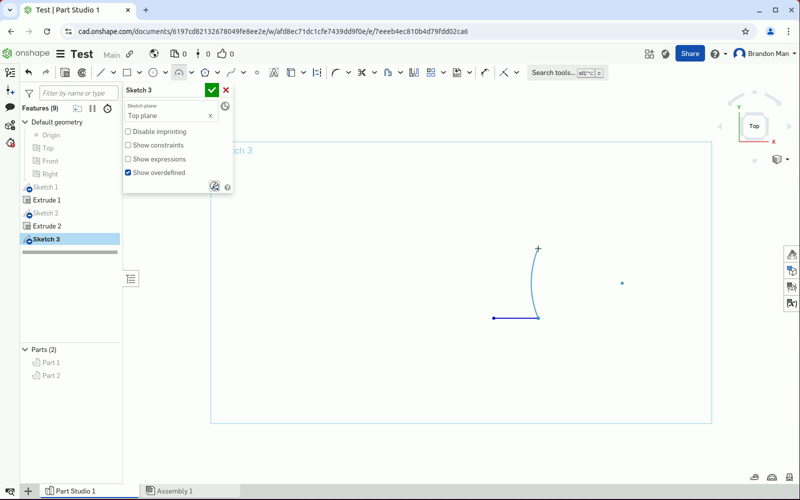
click(538, 248)
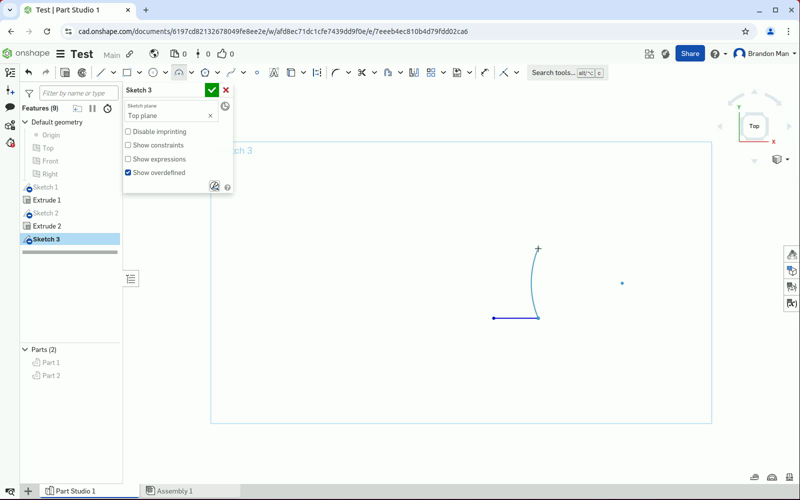
mouse_move(573, 282)
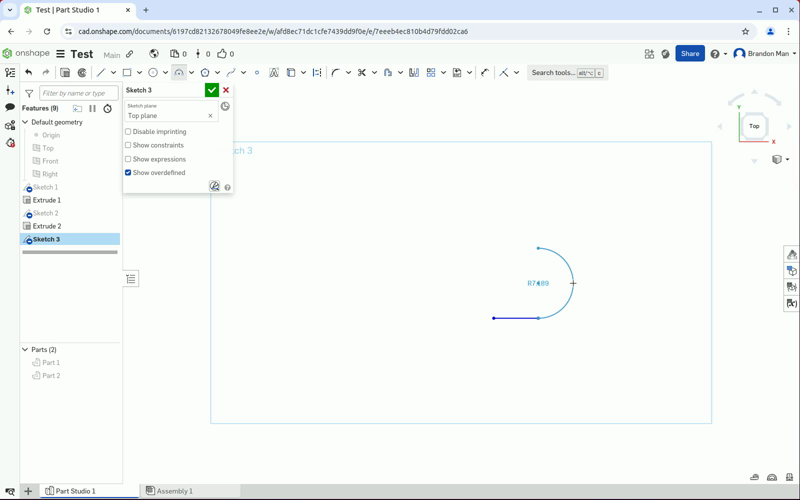
click(573, 282)
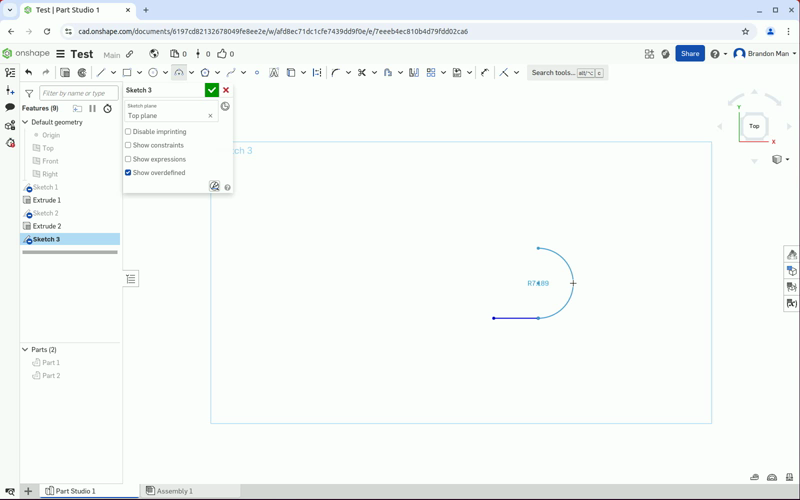
key_up(shift)
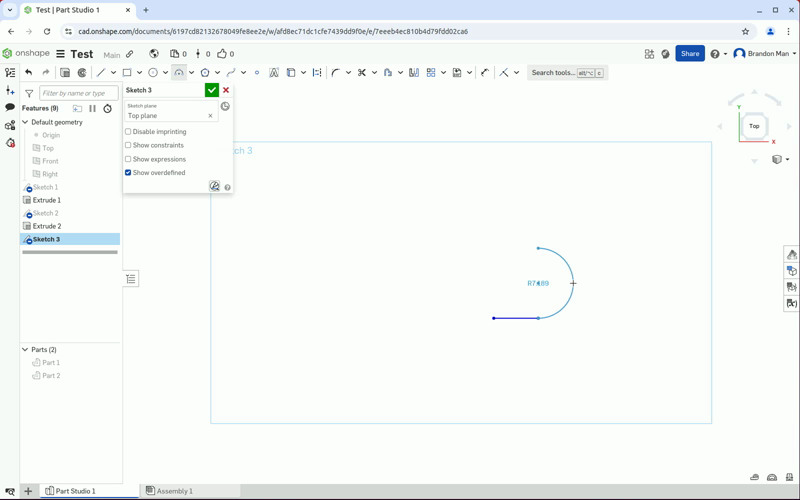
key(esc)
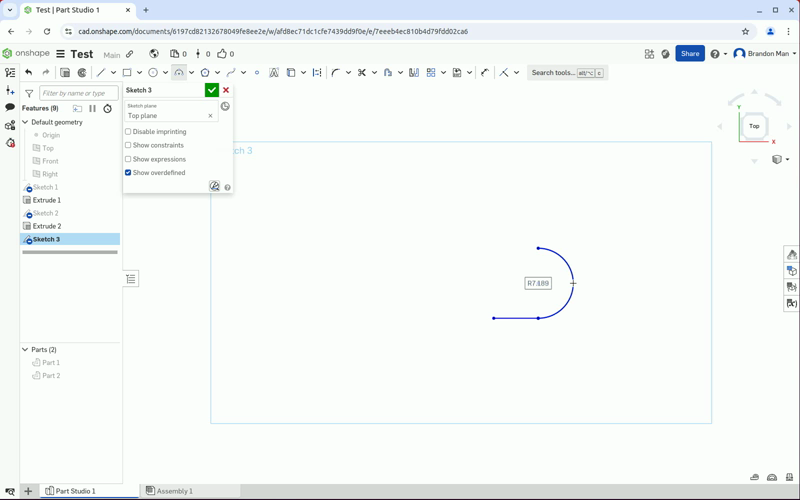
key(l)
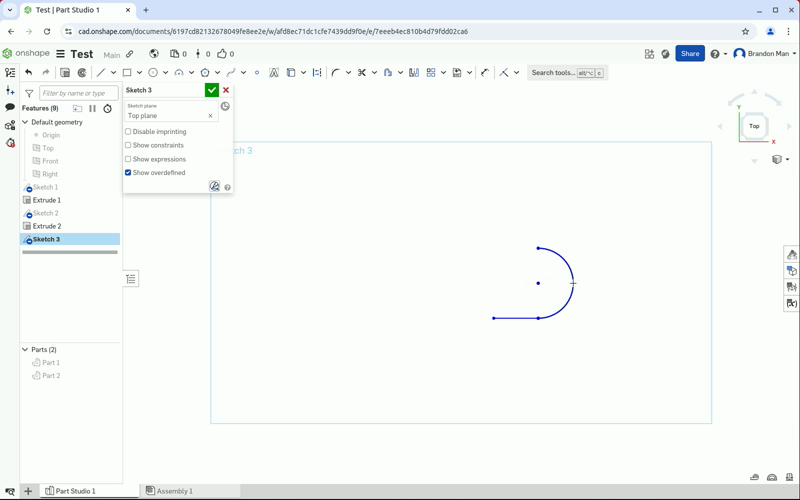
mouse_move(538, 248)
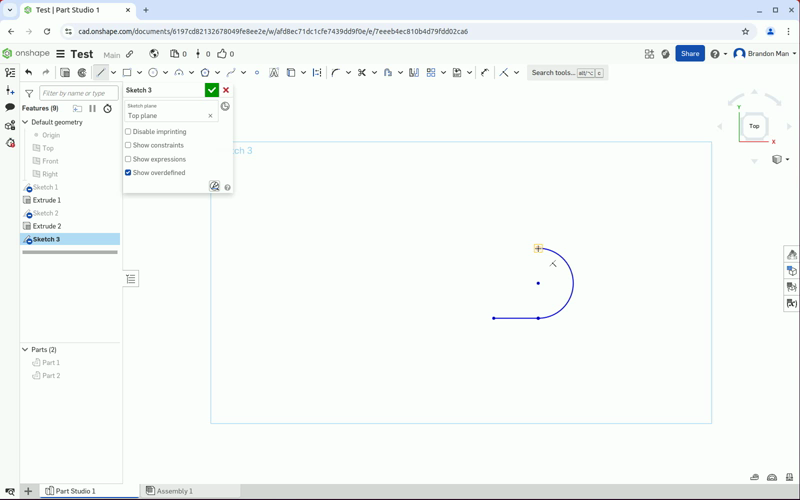
click(538, 248)
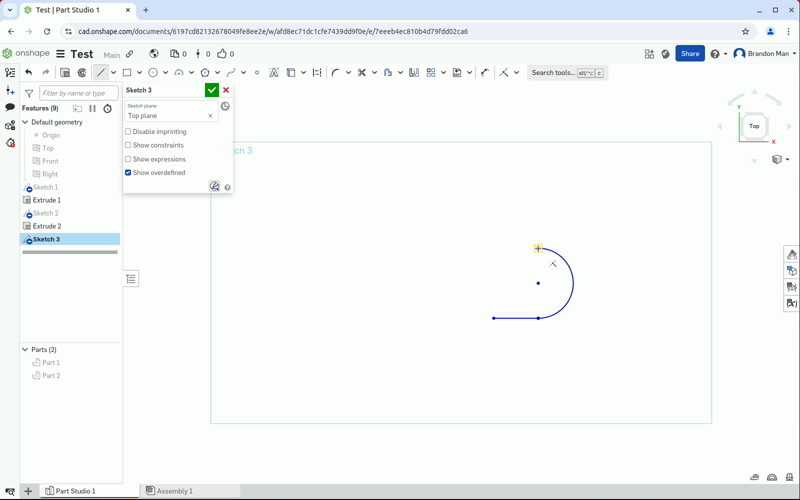
key_down(shift)
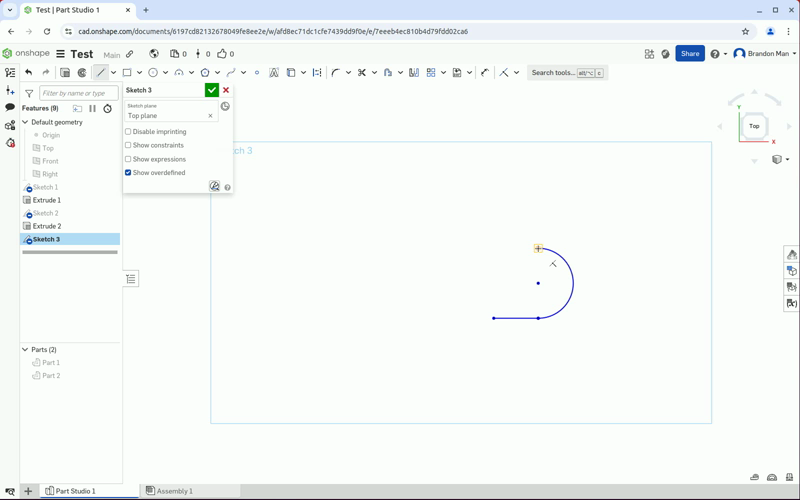
mouse_move(568, 248)
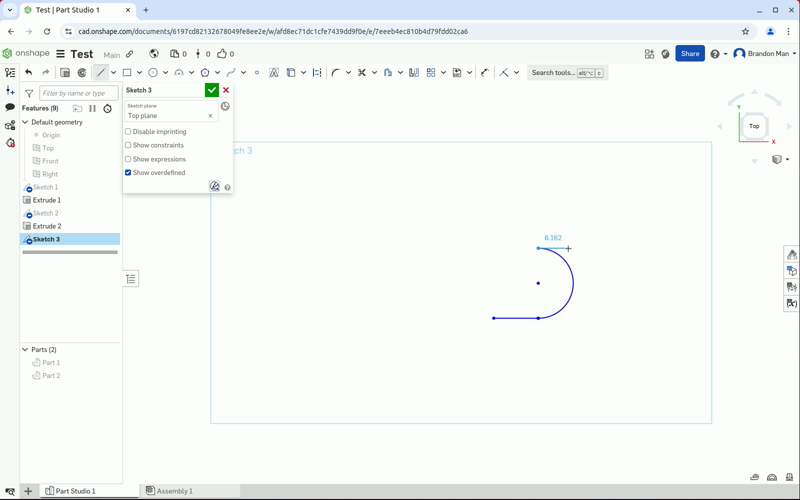
mouse_move(493, 248)
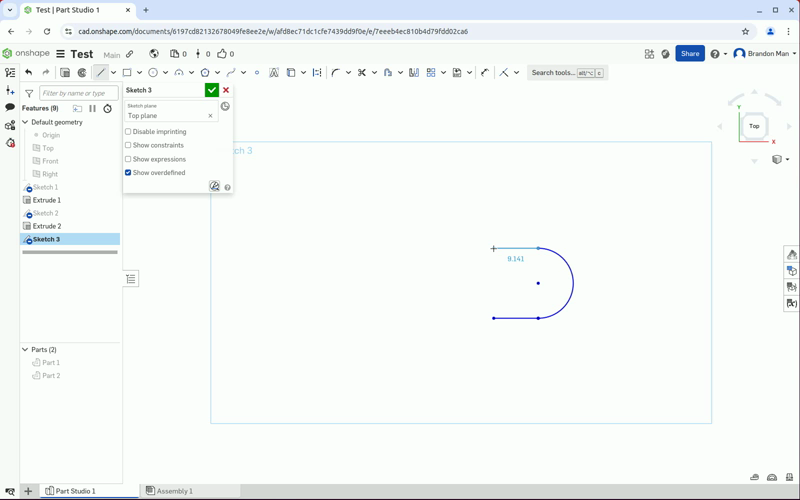
click(493, 248)
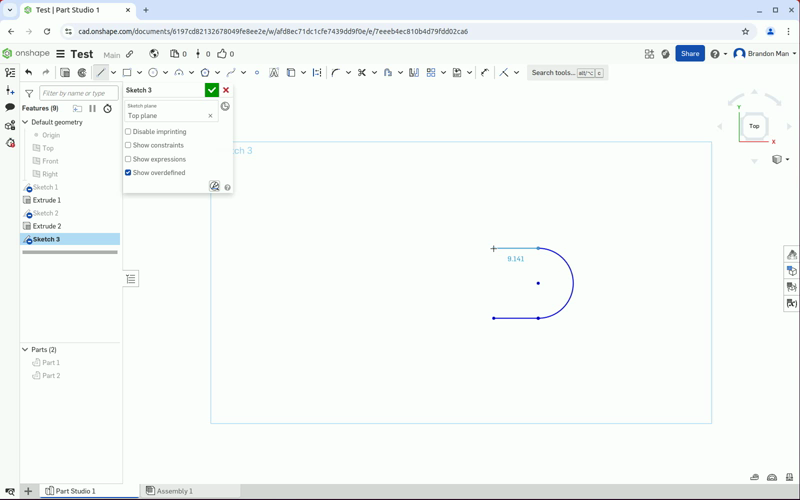
key_up(shift)
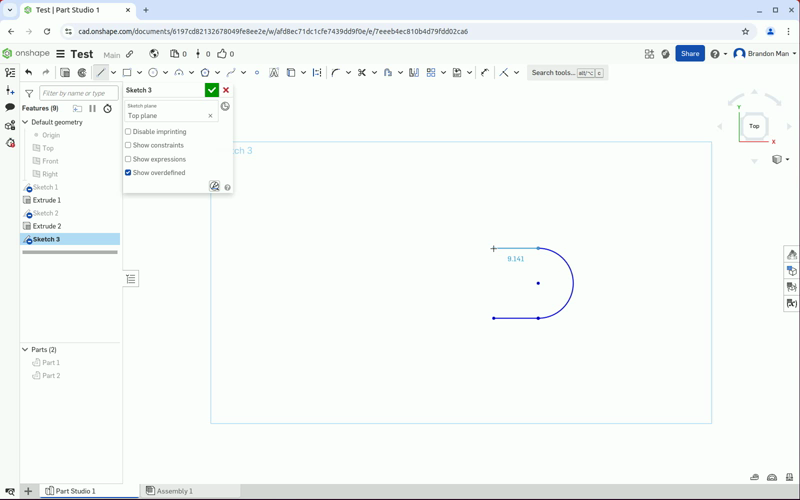
key(esc)
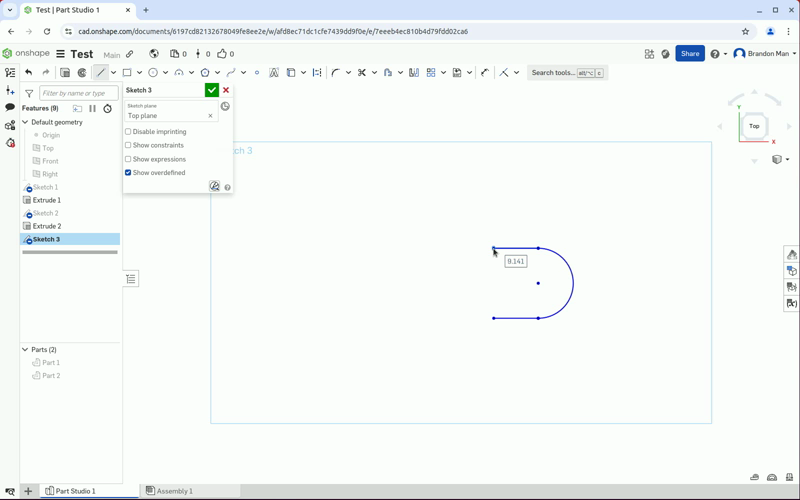
key(a)
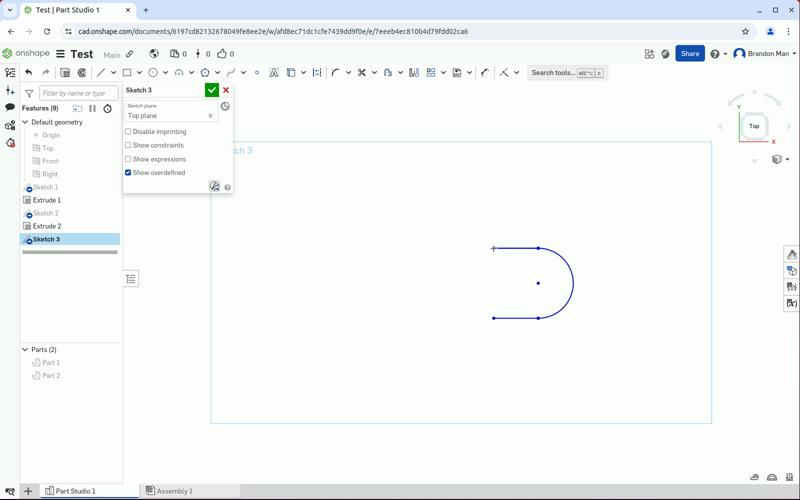
mouse_move(493, 248)
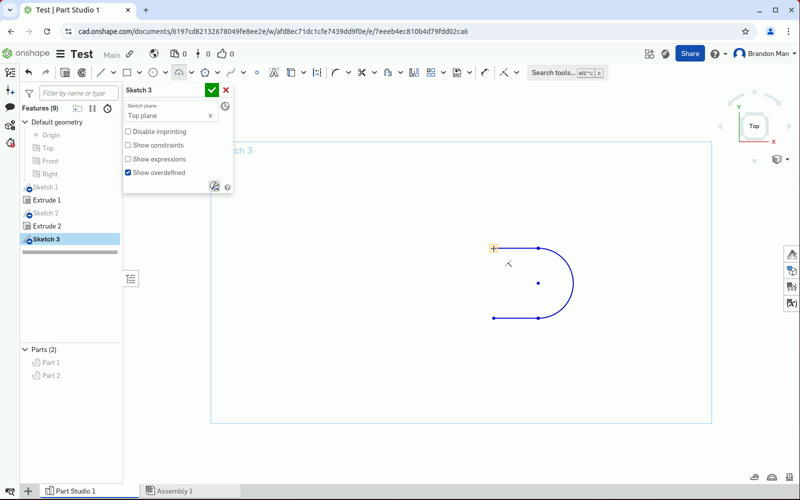
click(493, 248)
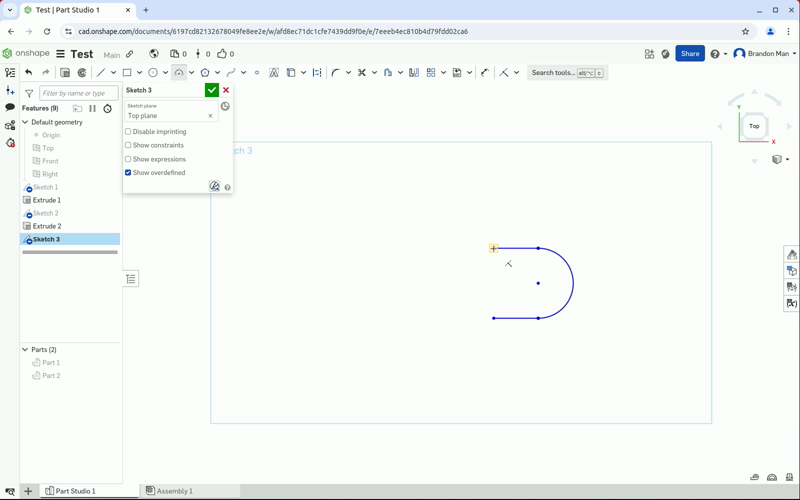
mouse_move(493, 318)
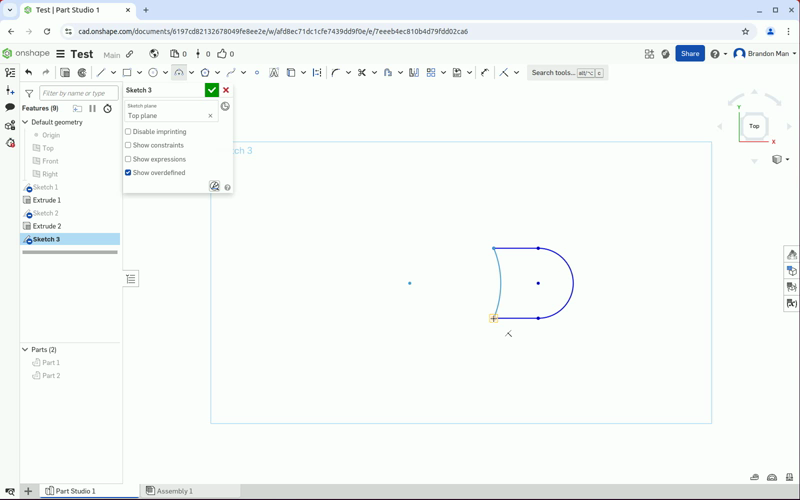
click(493, 318)
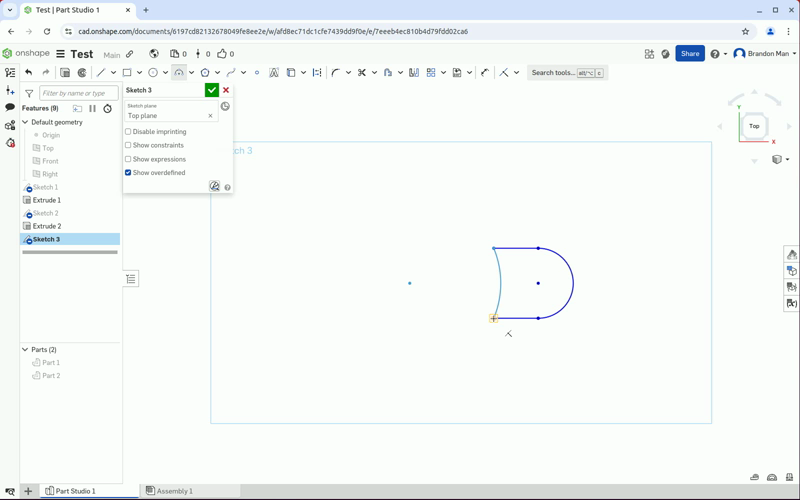
key_down(shift)
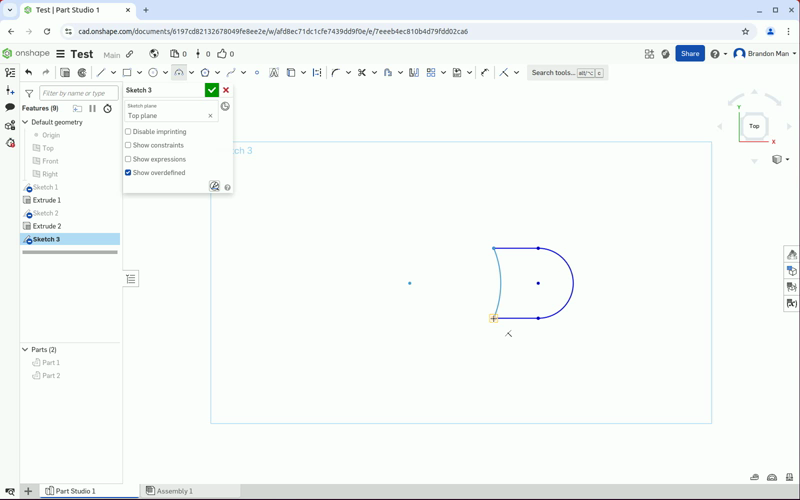
mouse_move(508, 282)
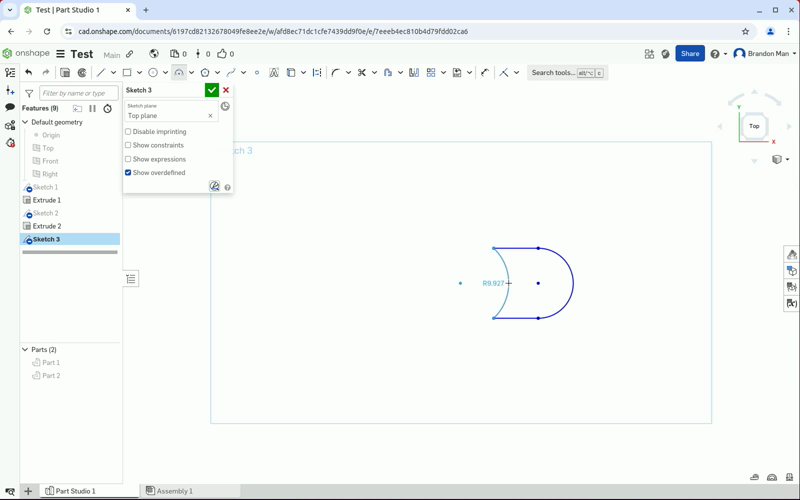
click(508, 282)
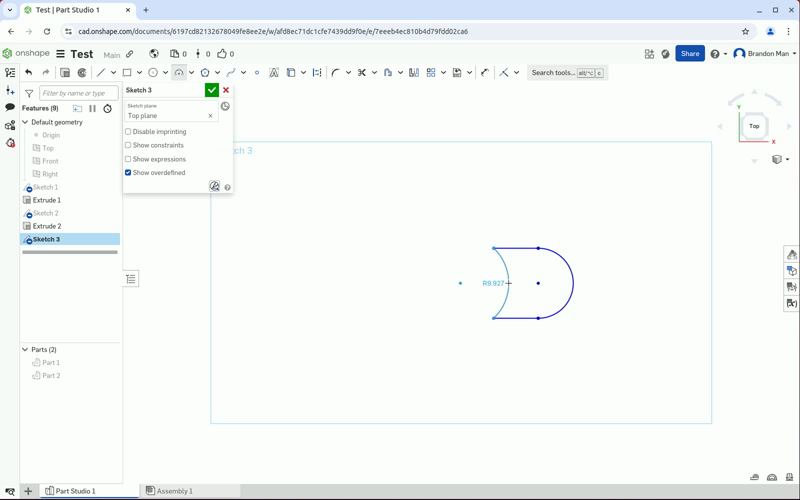
key_up(shift)
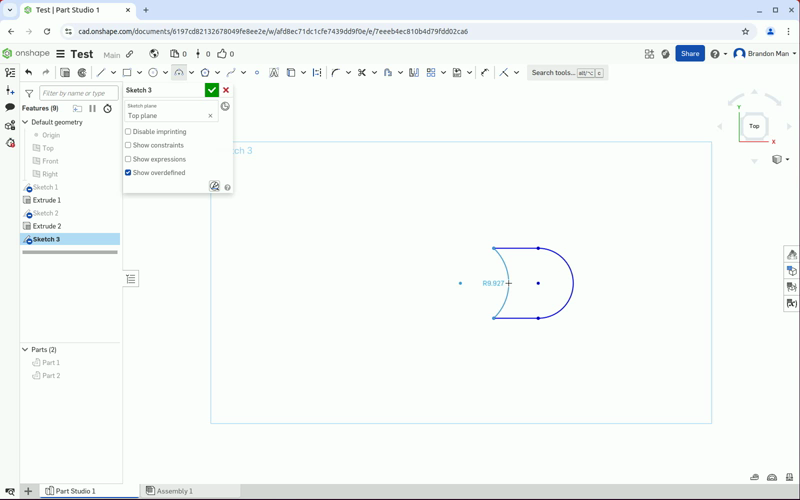
key(esc)
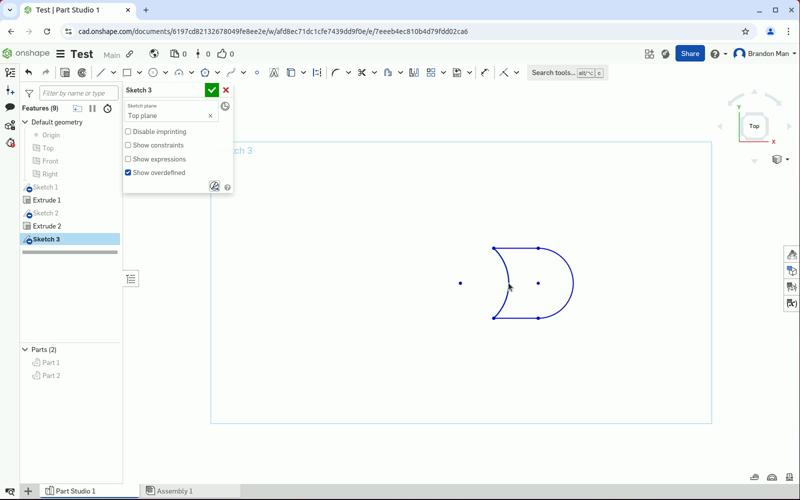
key(c)
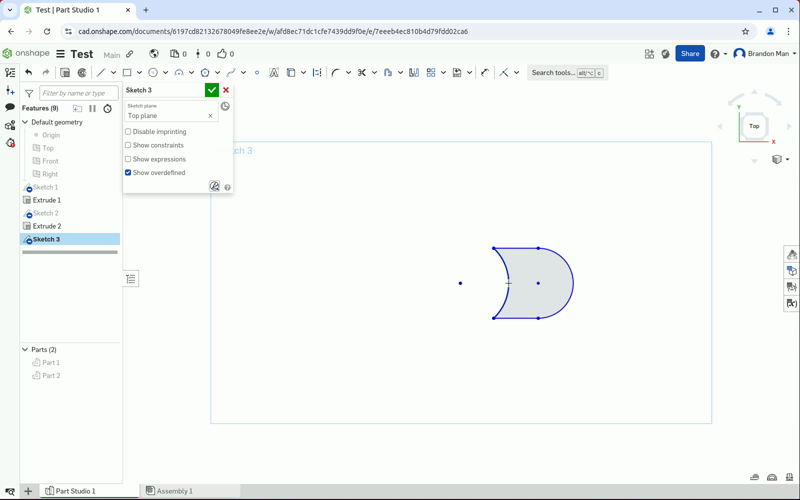
key_down(shift)
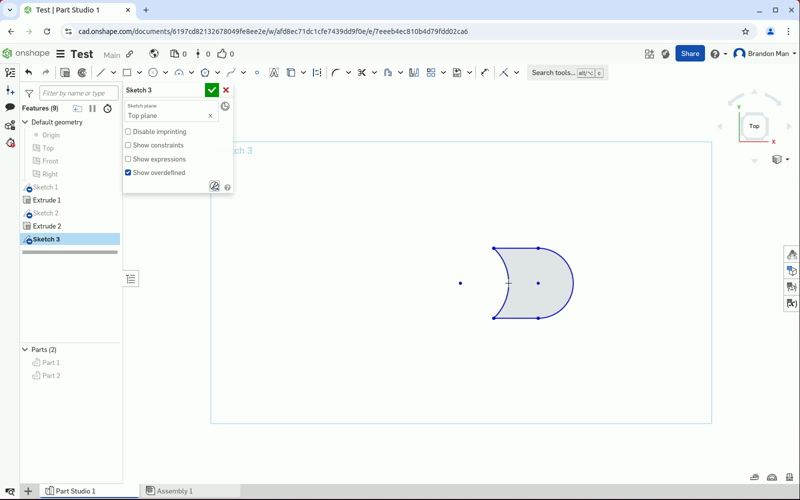
mouse_move(538, 282)
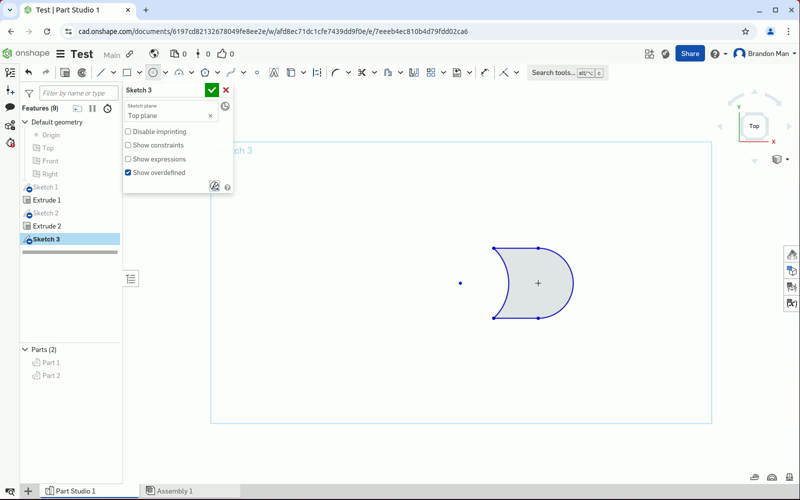
click(538, 282)
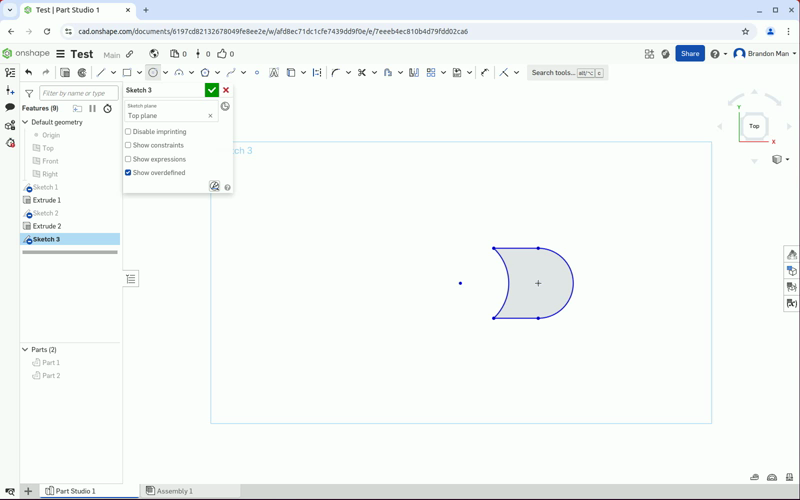
key_up(shift)
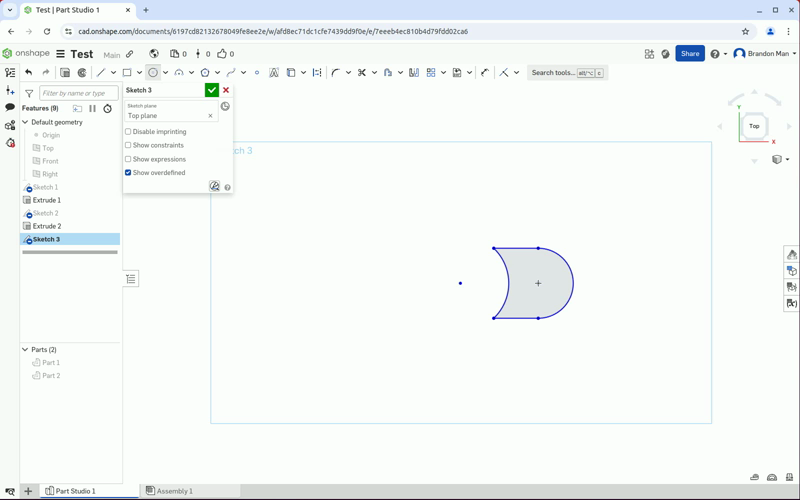
mouse_move(555, 282)
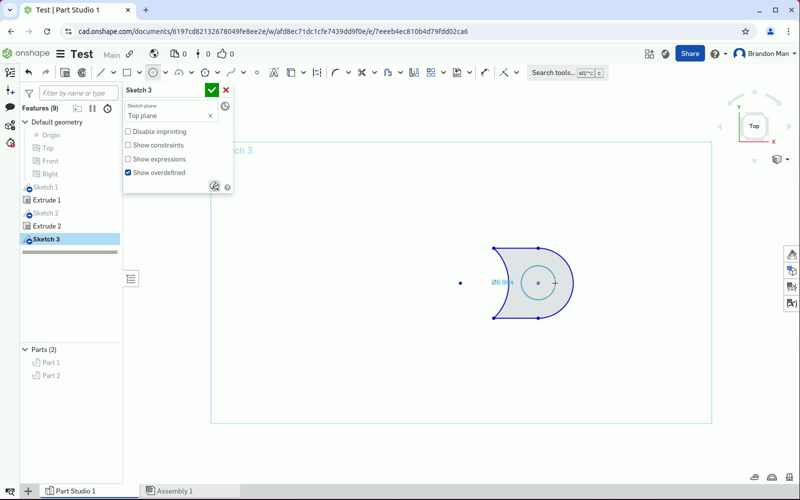
click(555, 282)
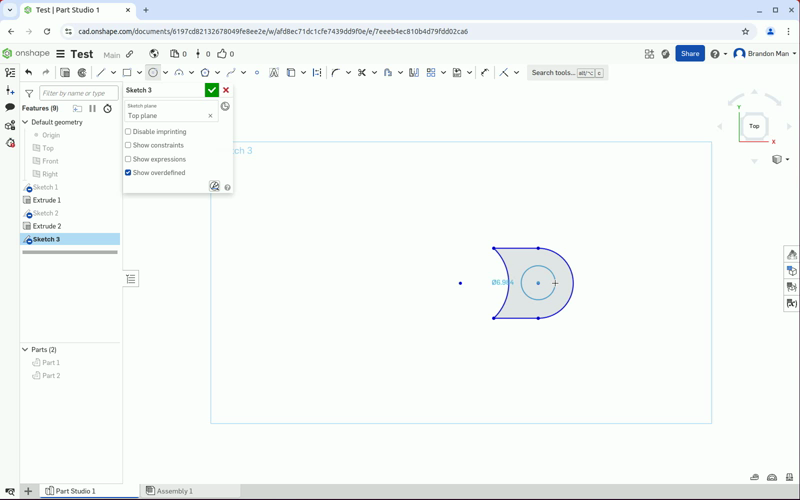
key(esc)
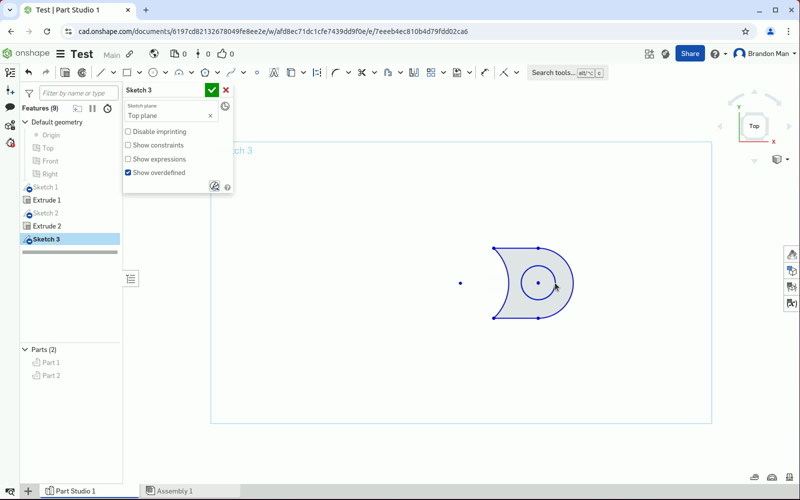
mouse_move(541, 251)
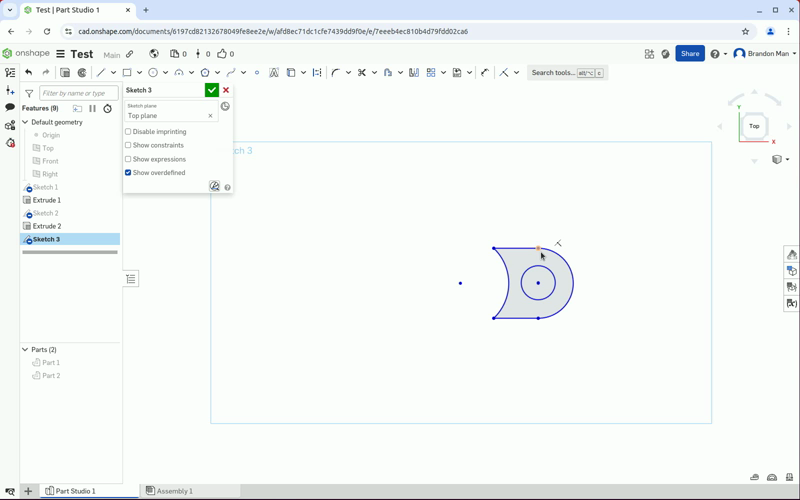
click(541, 251)
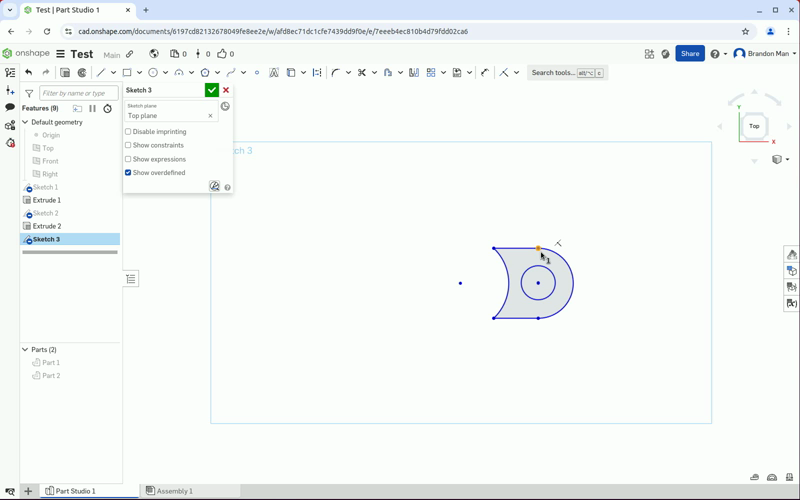
mouse_move(73, 352)
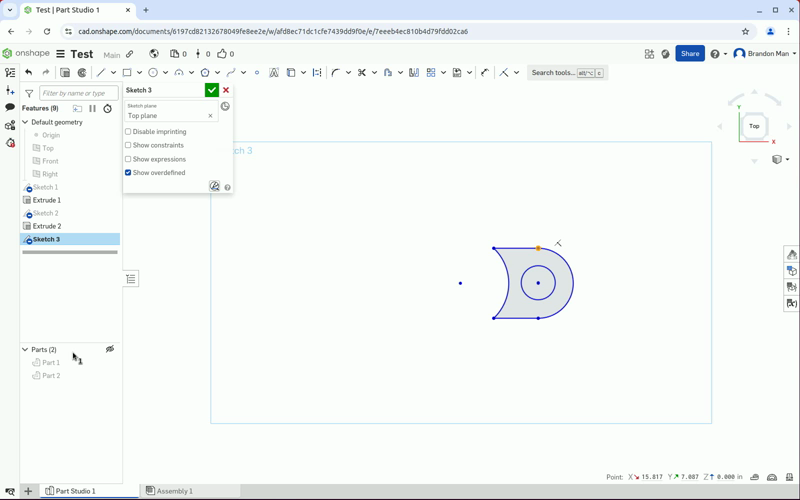
key(shift+y)
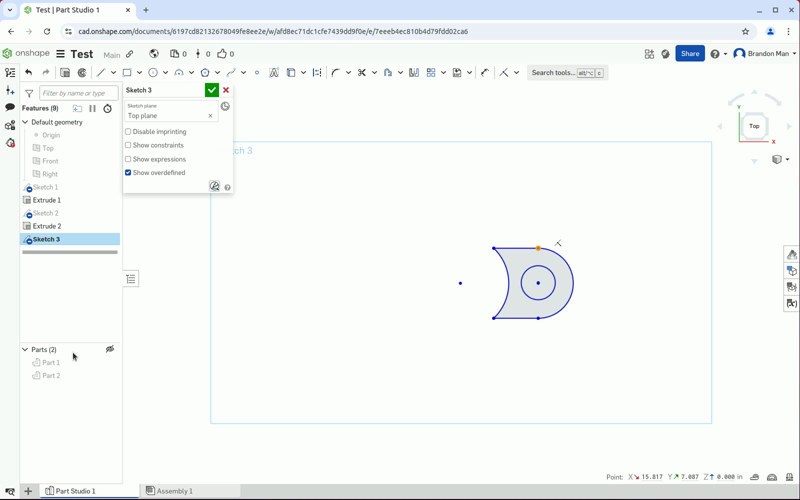
key(shift+e)
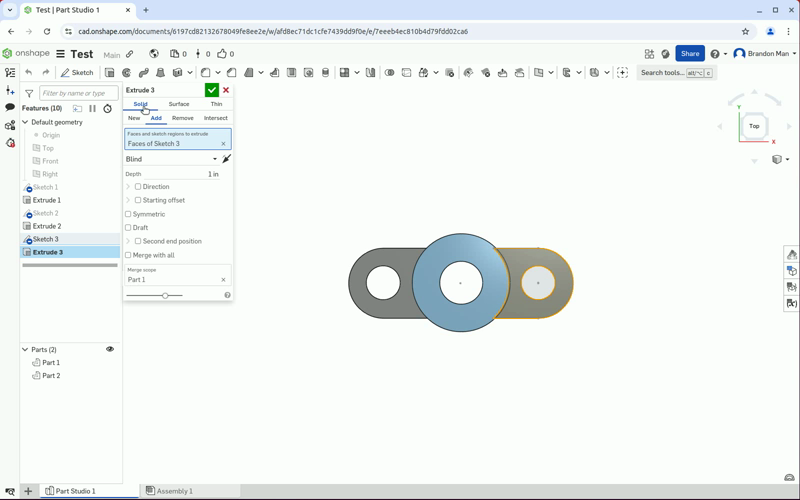
mouse_move(143, 106)
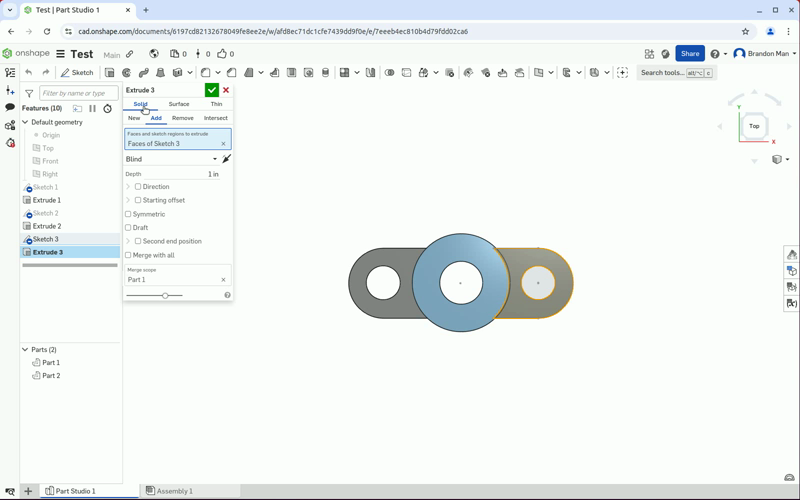
click(143, 106)
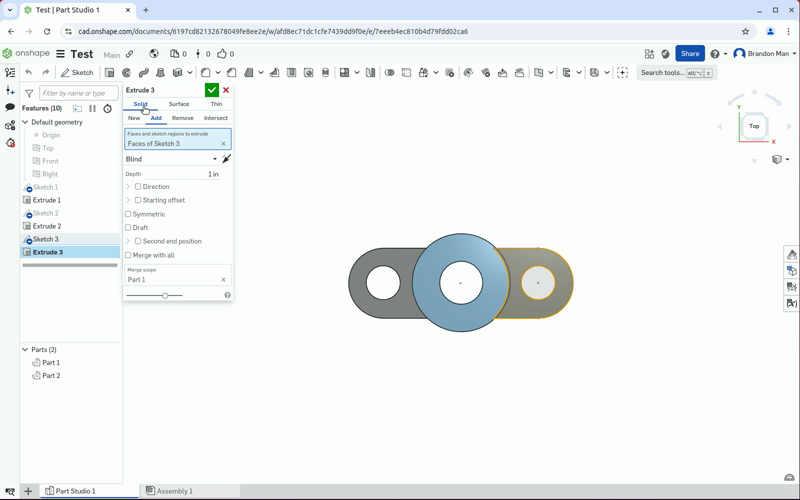
mouse_move(137, 120)
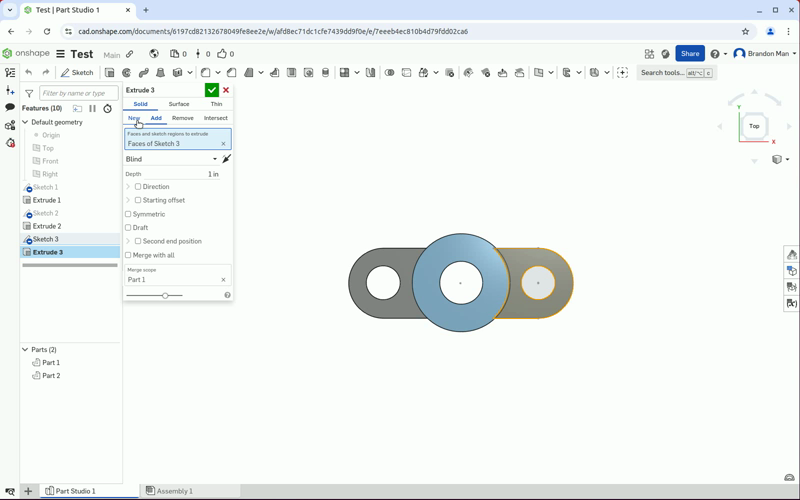
click(137, 120)
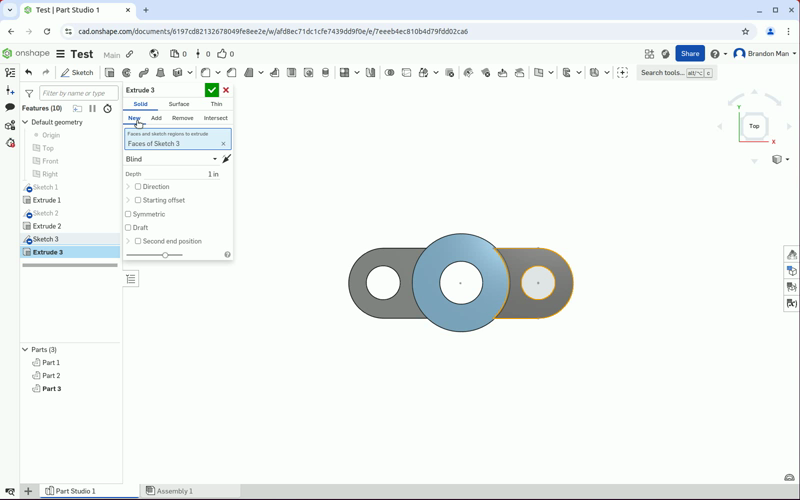
key(tab, 4)
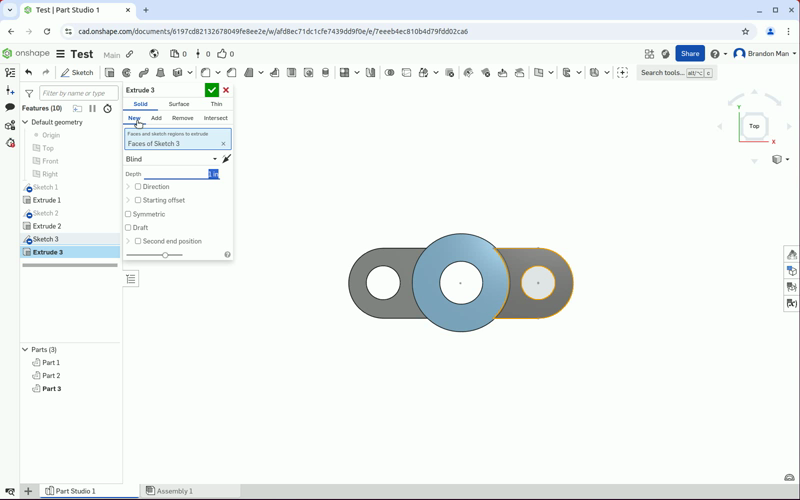
text(6.499)
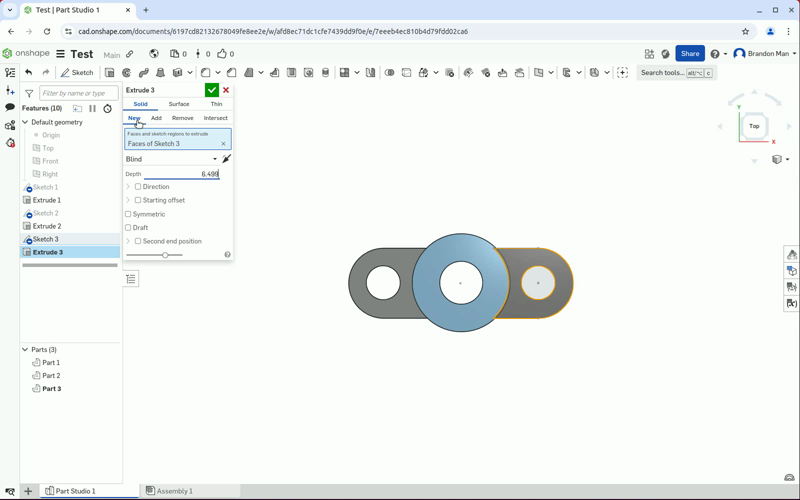
key(enter)
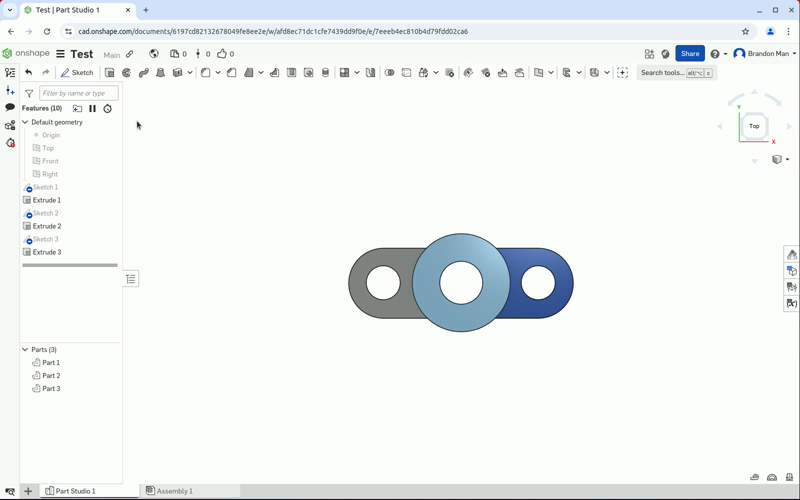
key(shift+h)
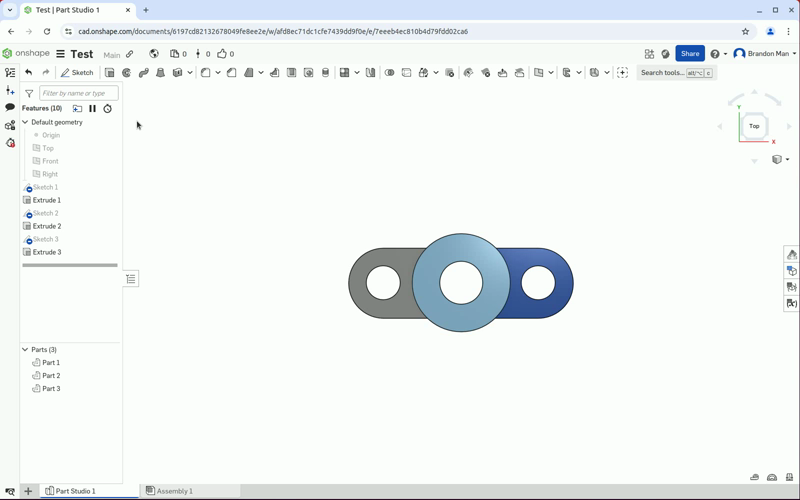
key(shift+h)
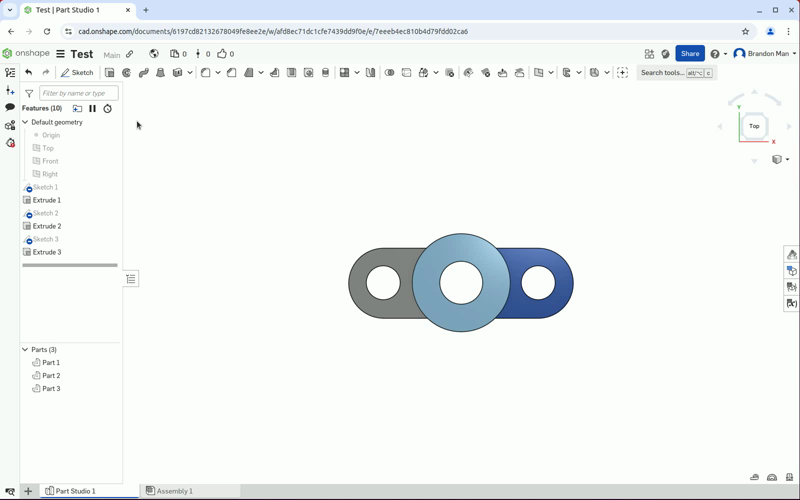
mouse_move(73, 189)
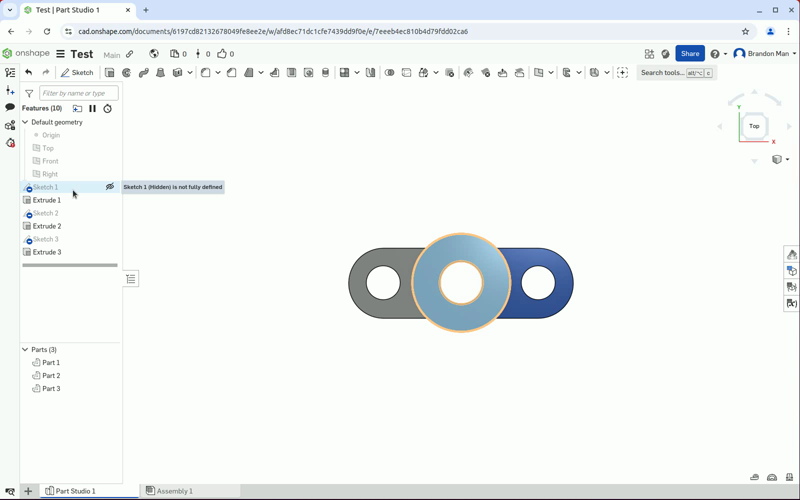
click(73, 189)
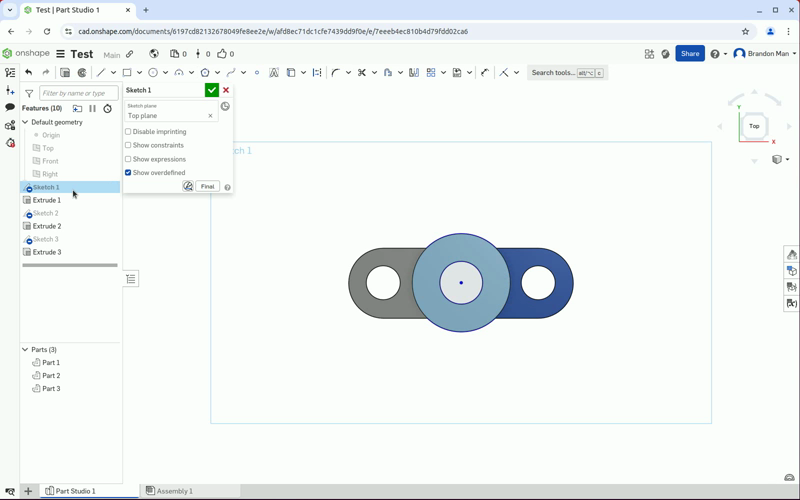
mouse_move(229, 92)
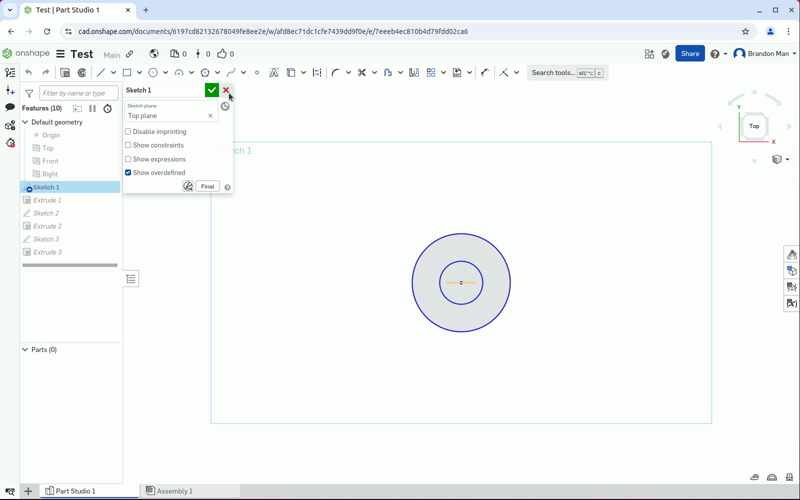
click(229, 92)
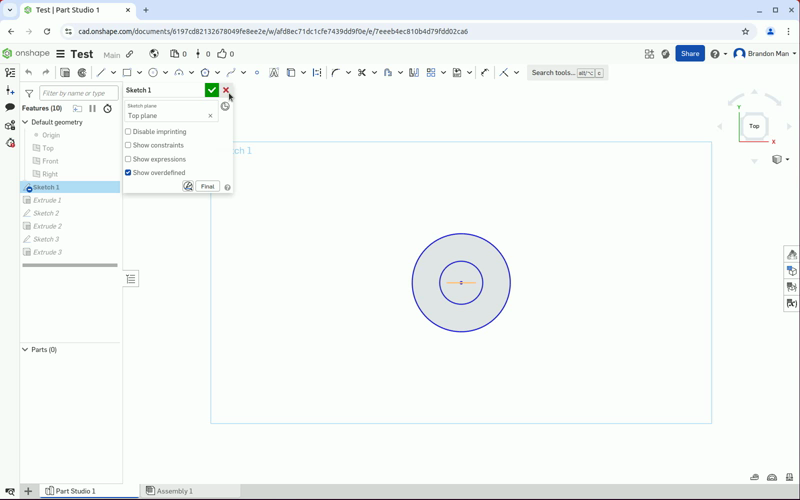
key(shift+s)
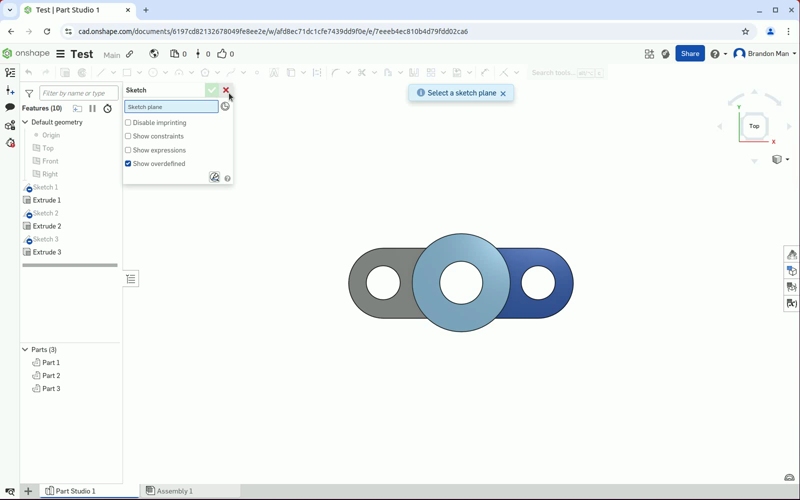
mouse_move(73, 150)
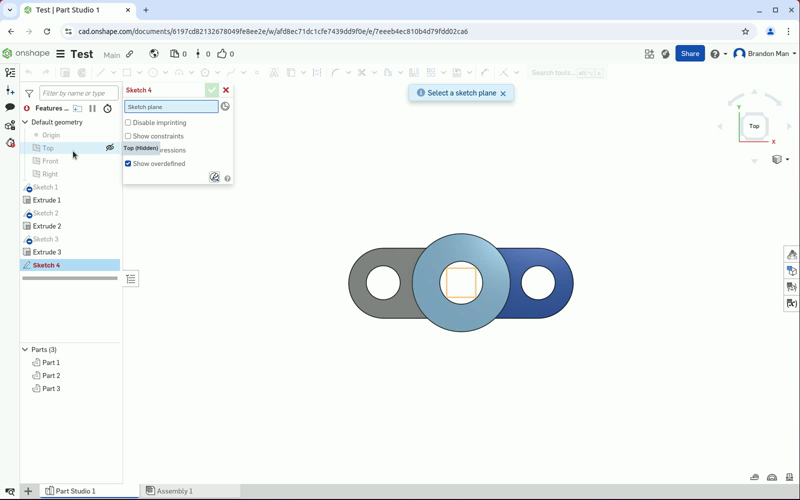
click(73, 150)
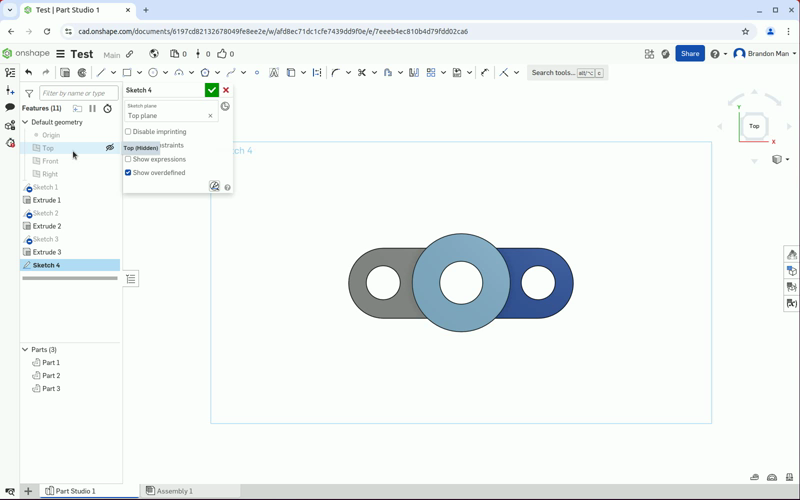
mouse_move(73, 352)
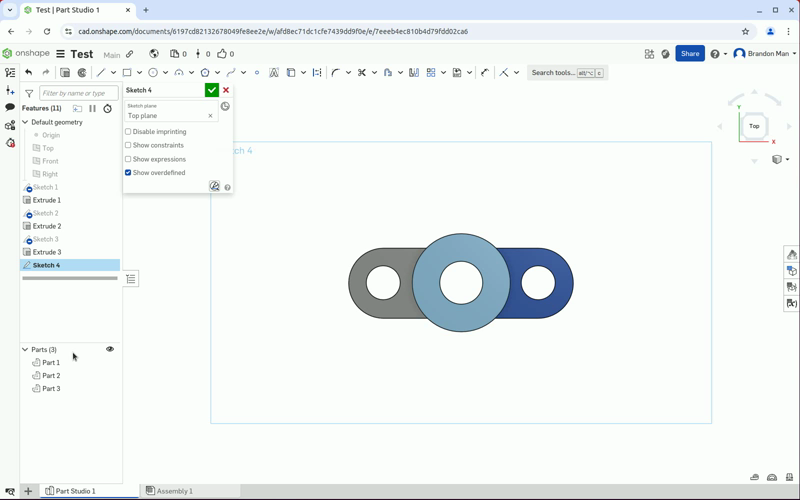
key(y)
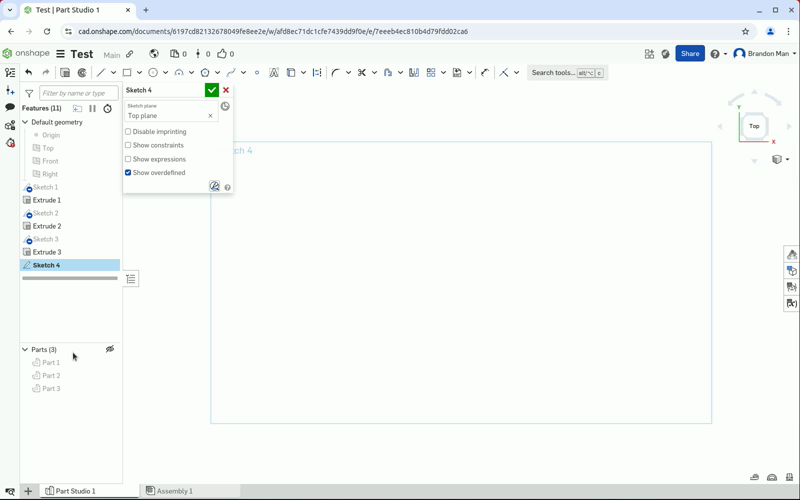
key(c)
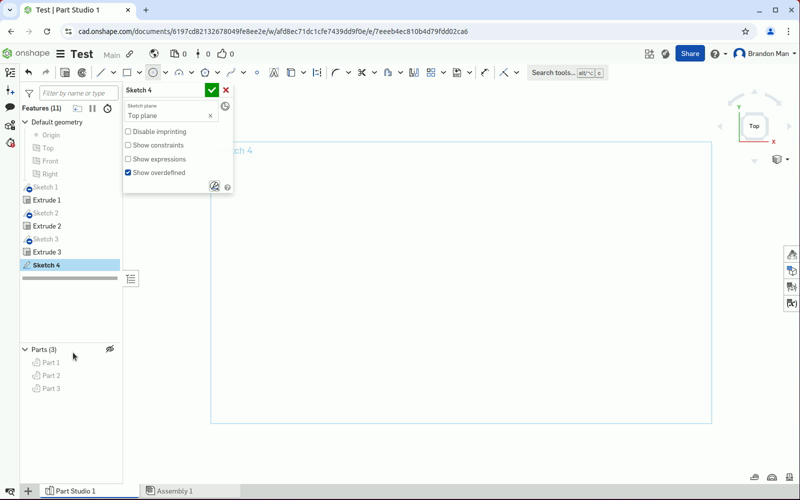
key_down(shift)
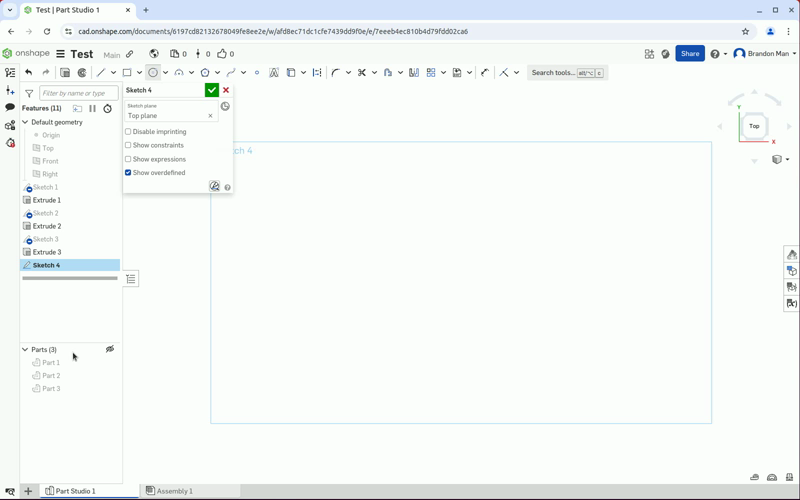
mouse_move(461, 282)
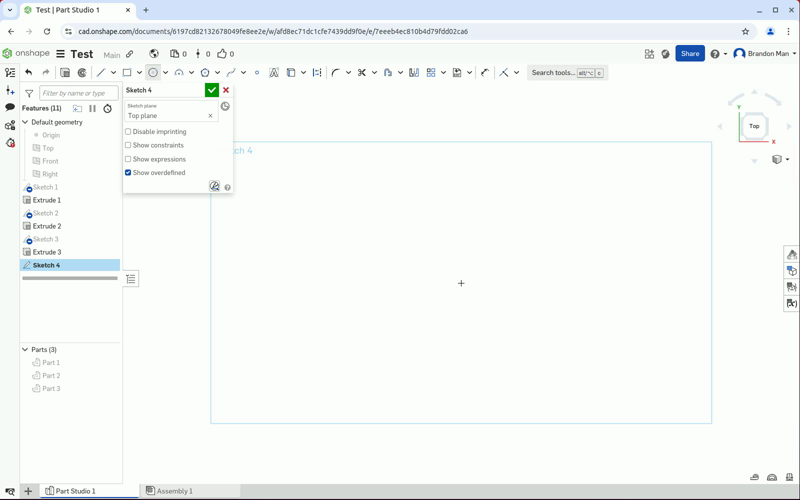
click(461, 282)
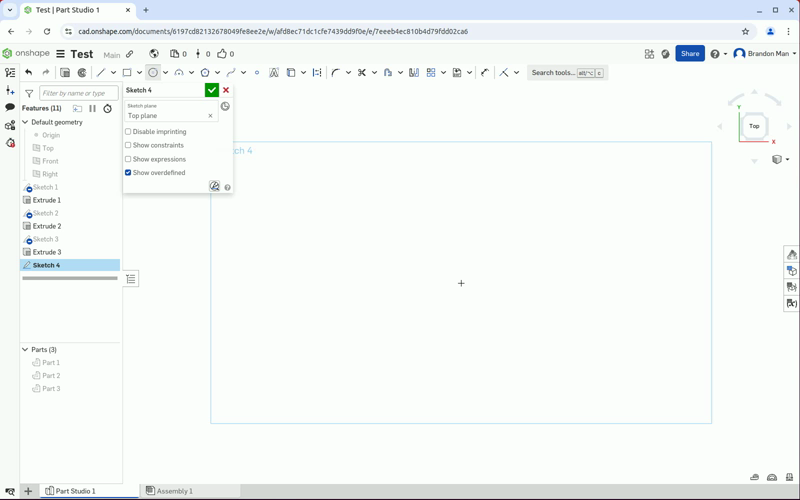
key_up(shift)
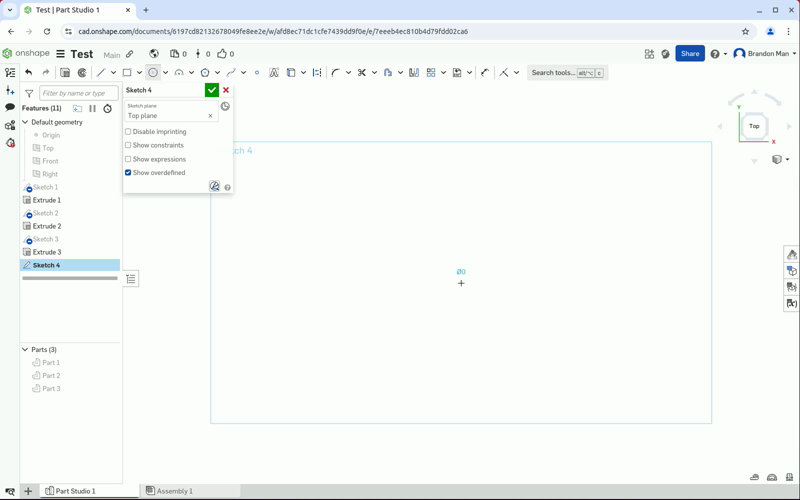
mouse_move(510, 282)
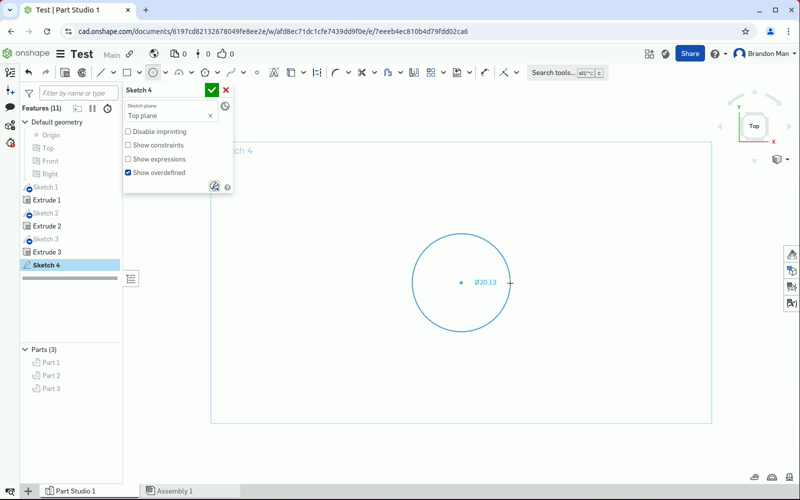
click(510, 282)
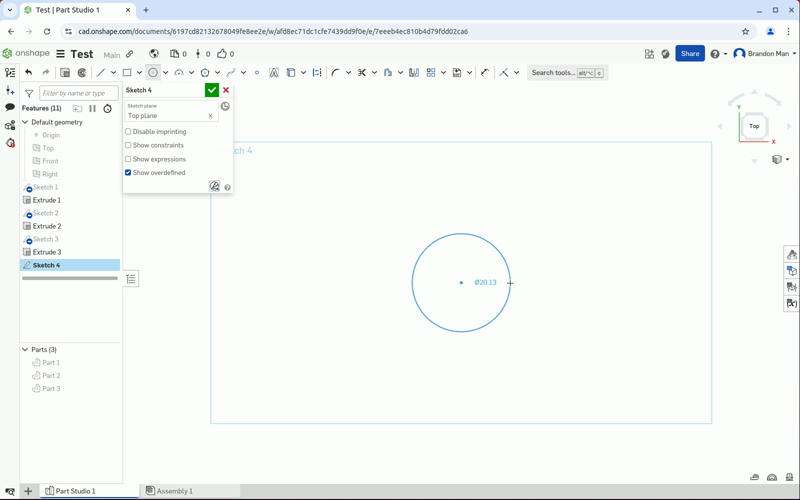
key(esc)
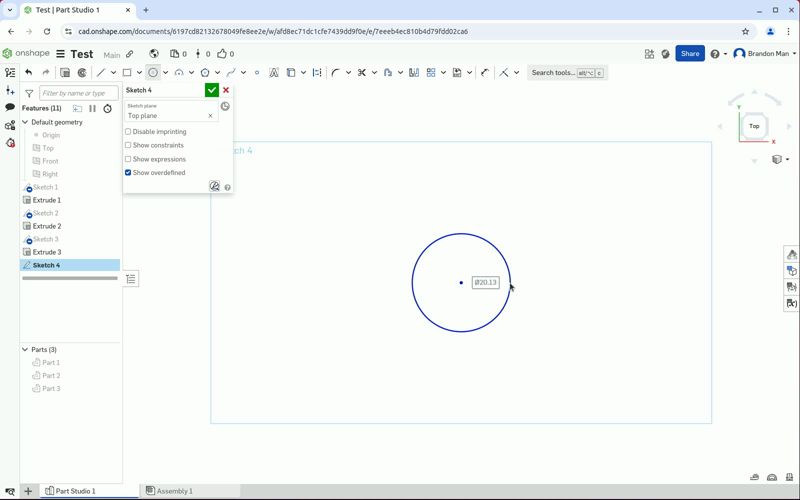
key(c)
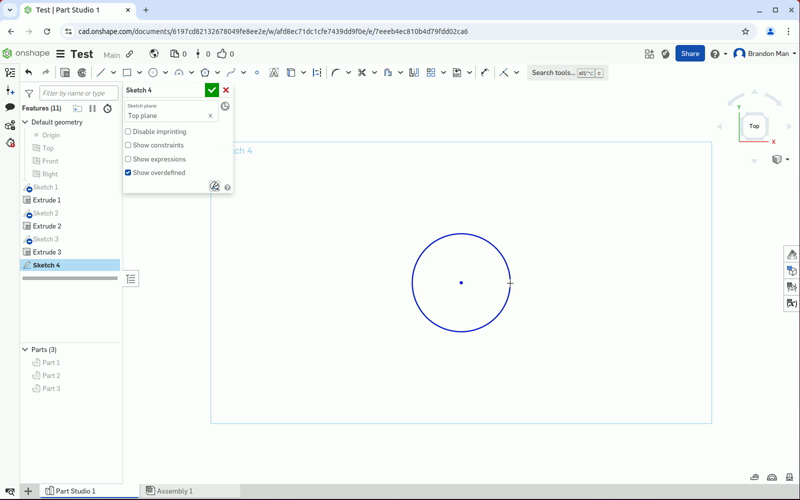
key_down(shift)
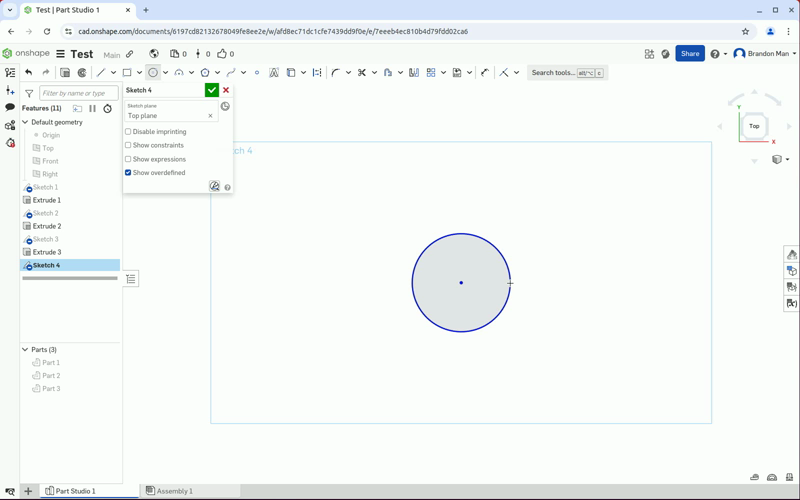
mouse_move(461, 282)
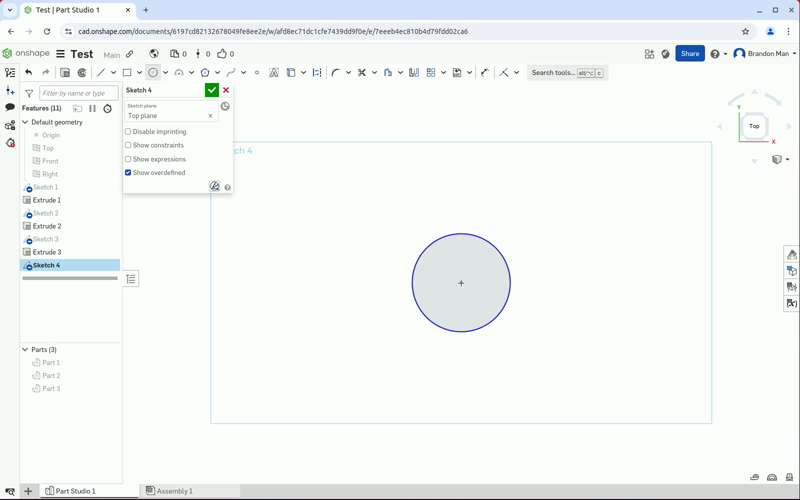
click(461, 282)
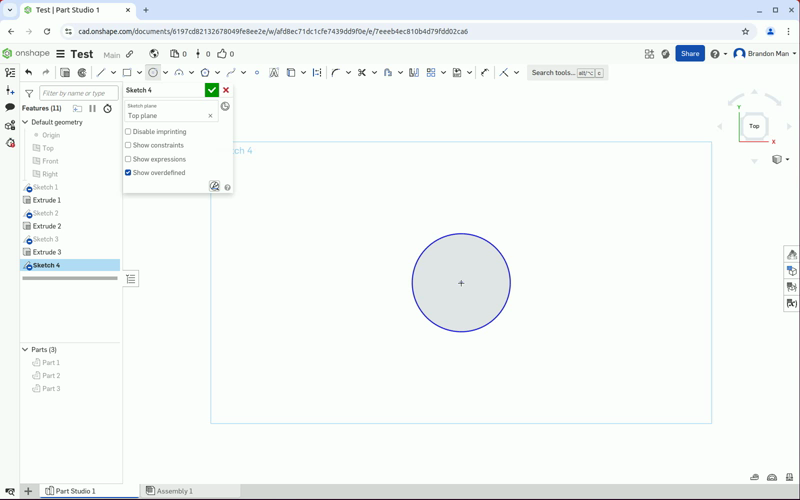
key_up(shift)
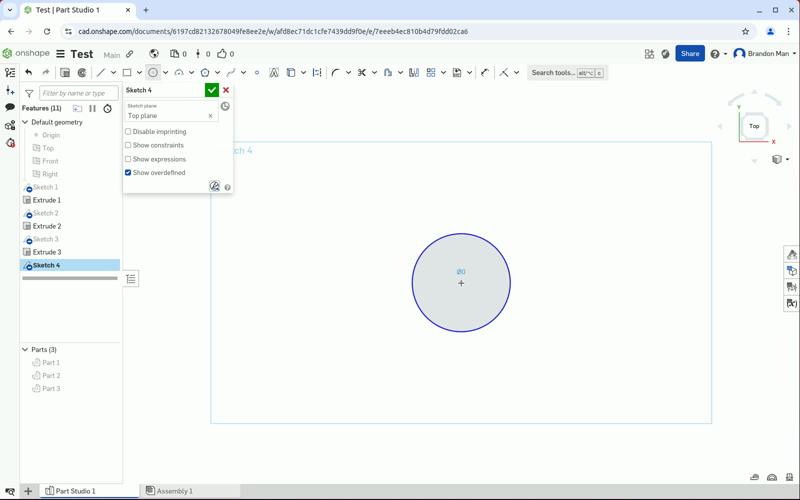
mouse_move(482, 282)
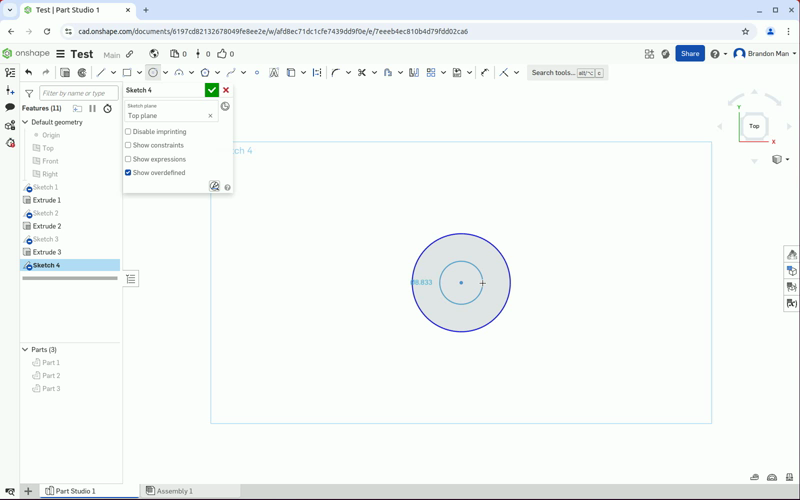
click(482, 282)
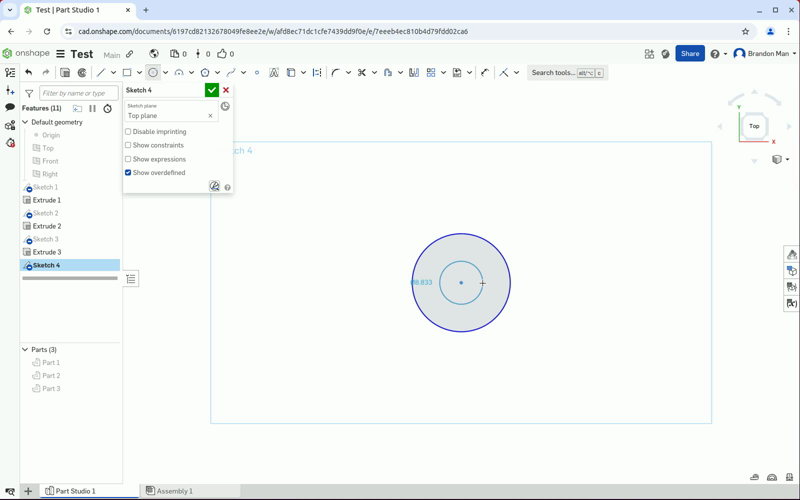
key(esc)
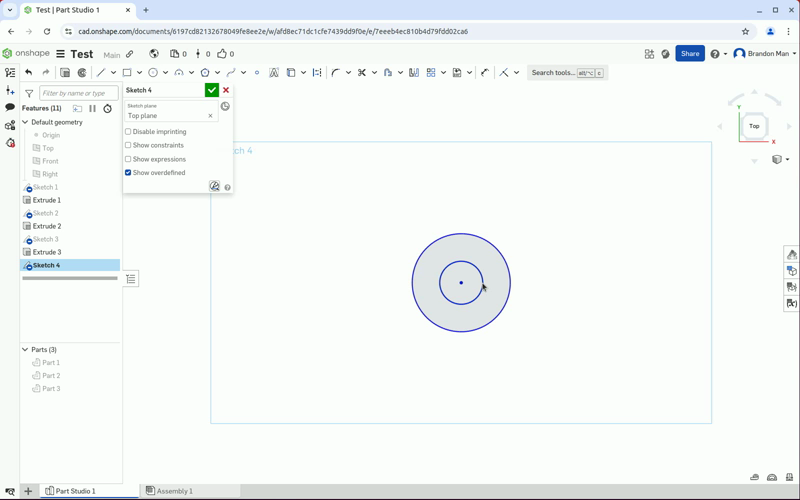
mouse_move(478, 263)
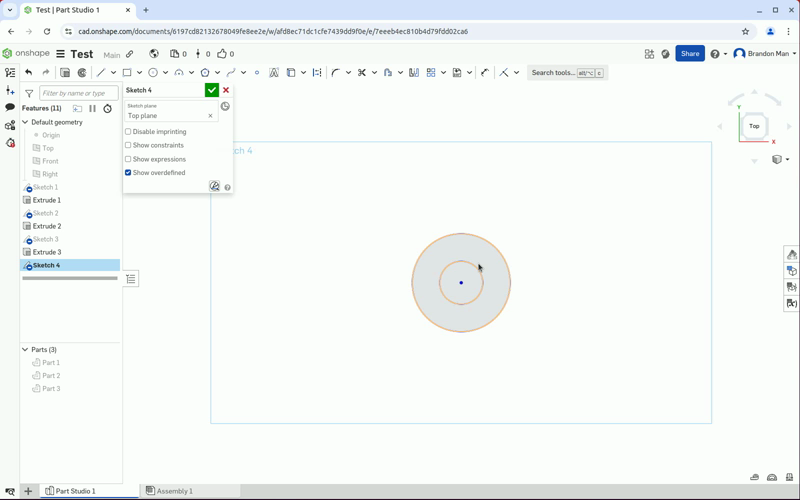
click(478, 263)
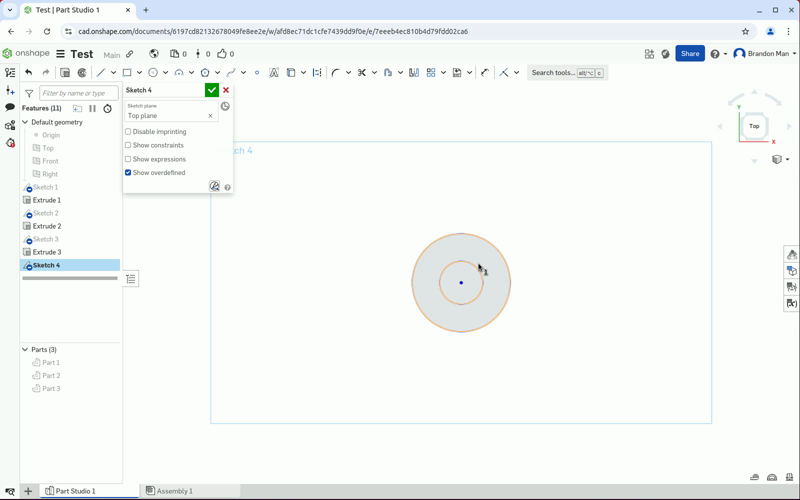
mouse_move(73, 352)
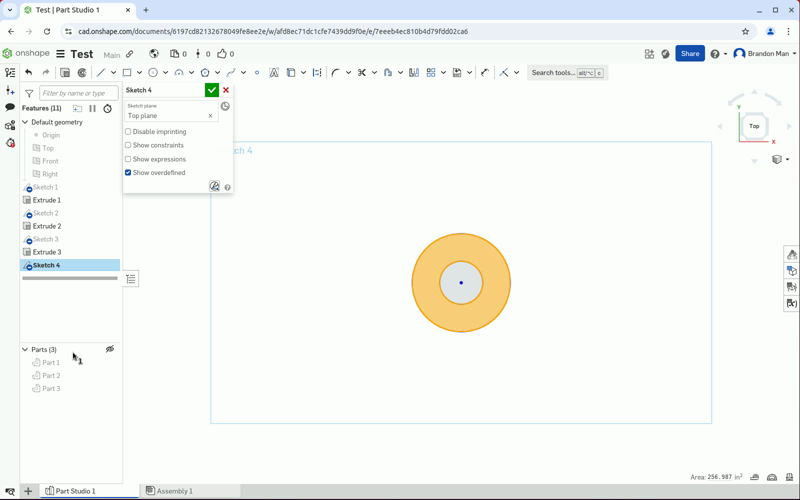
key(shift+y)
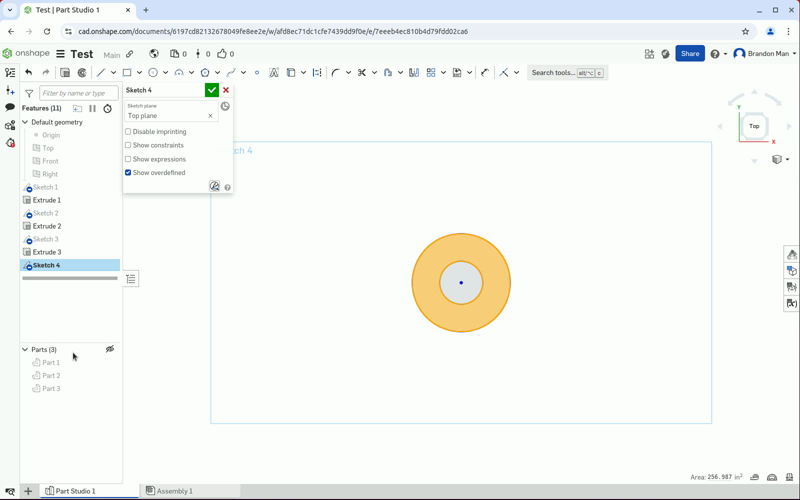
key(shift+e)
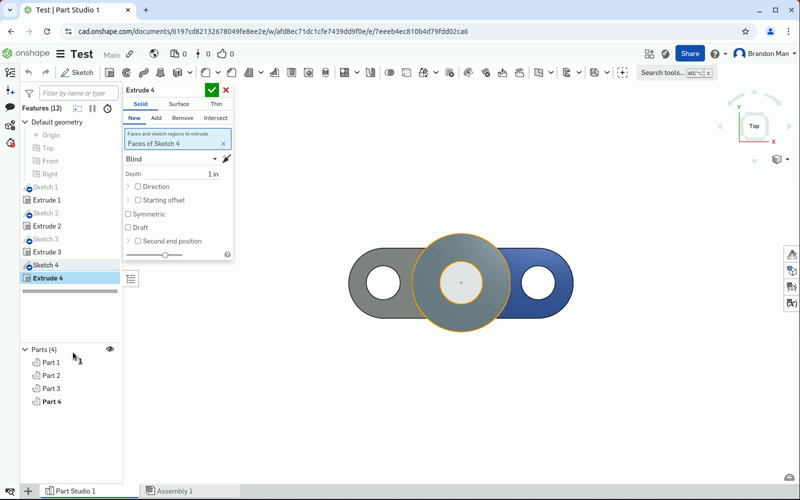
mouse_move(143, 106)
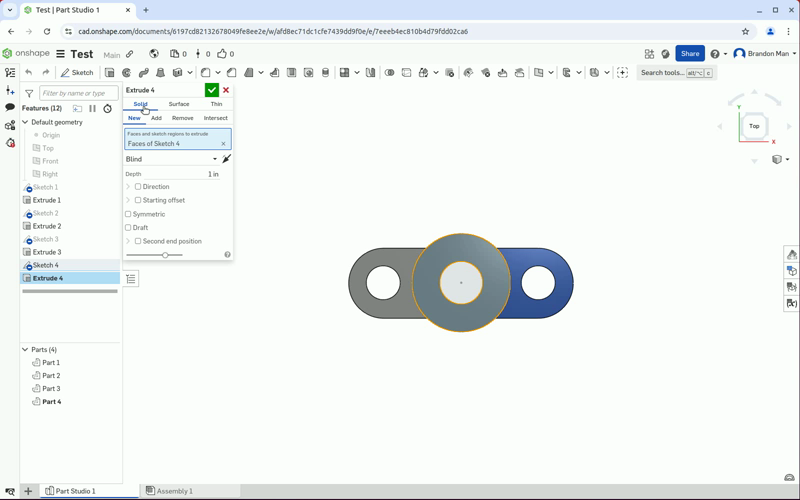
click(143, 106)
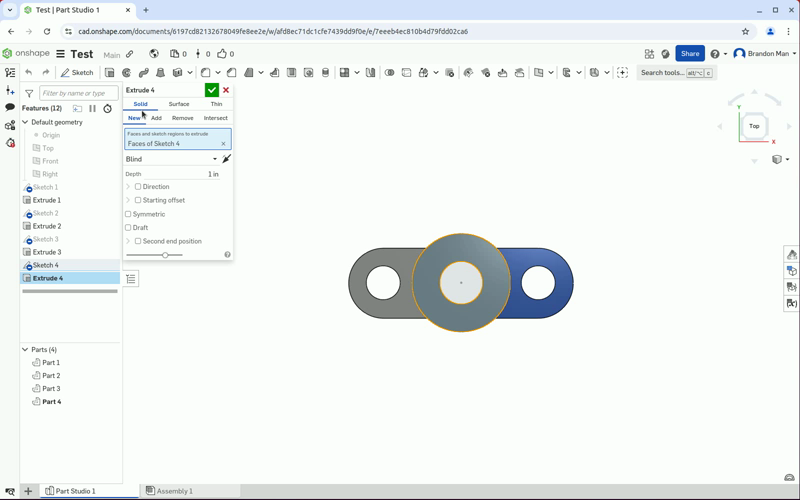
mouse_move(137, 120)
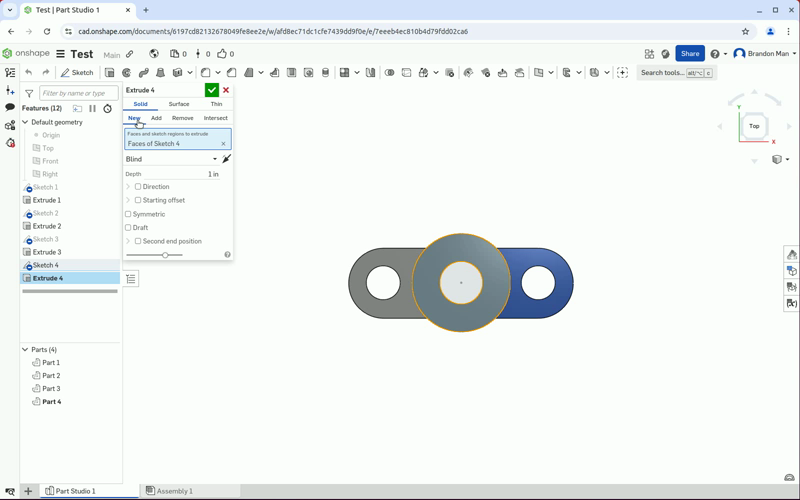
click(137, 120)
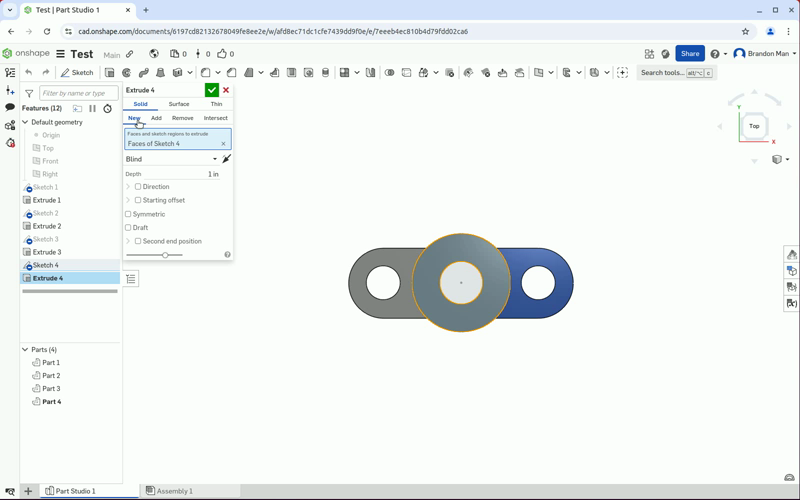
key(tab, 4)
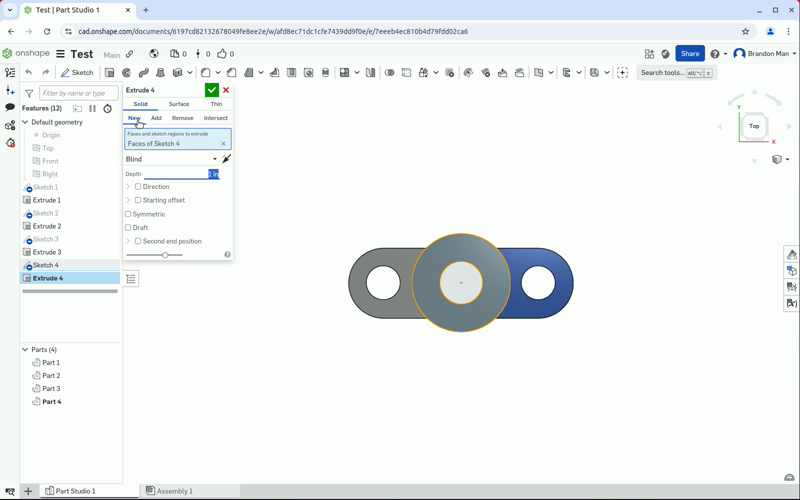
text(6.499)
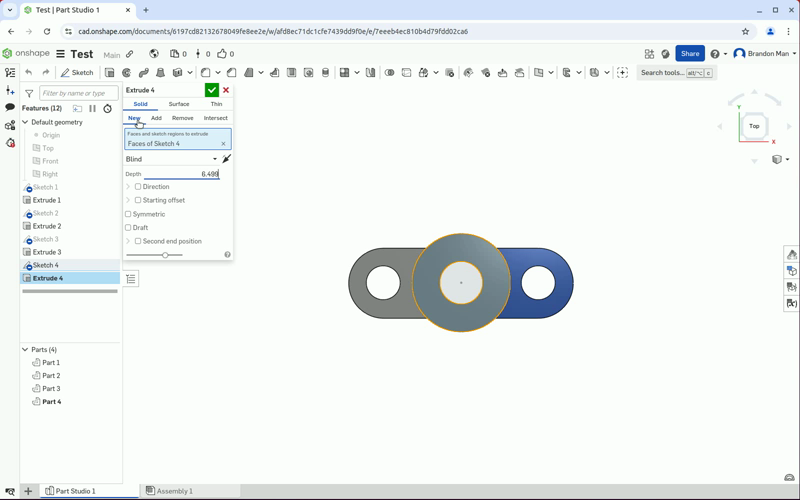
key(enter)
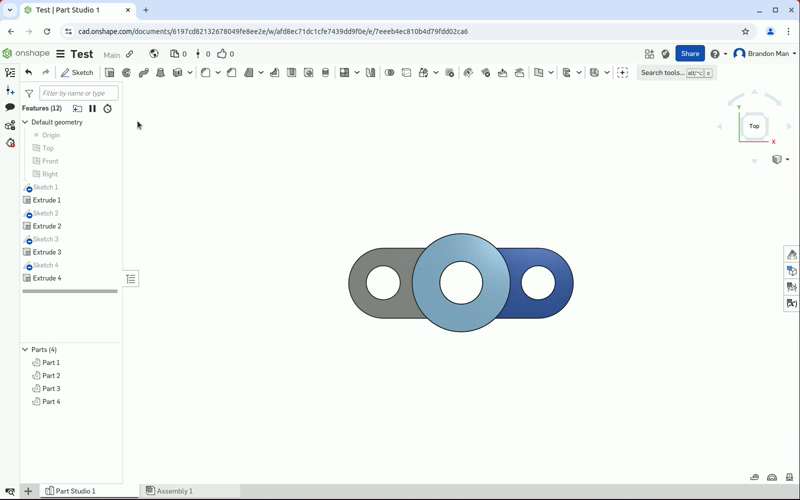
key(shift+h)
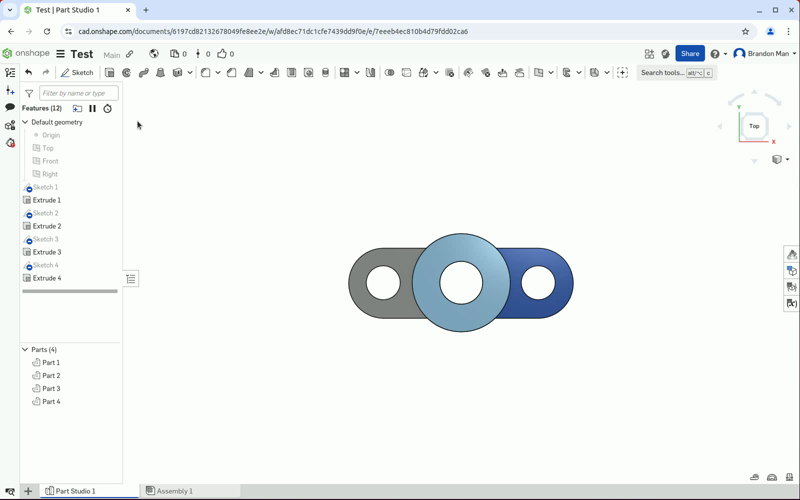
key(shift+h)
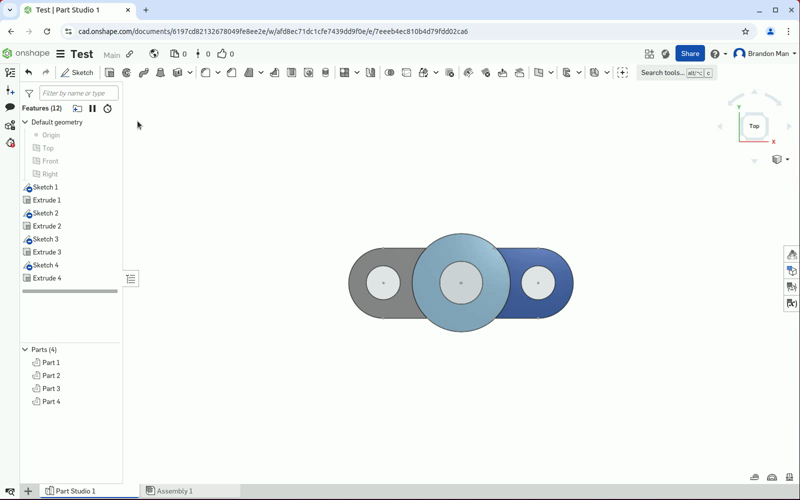
key(shift+7)
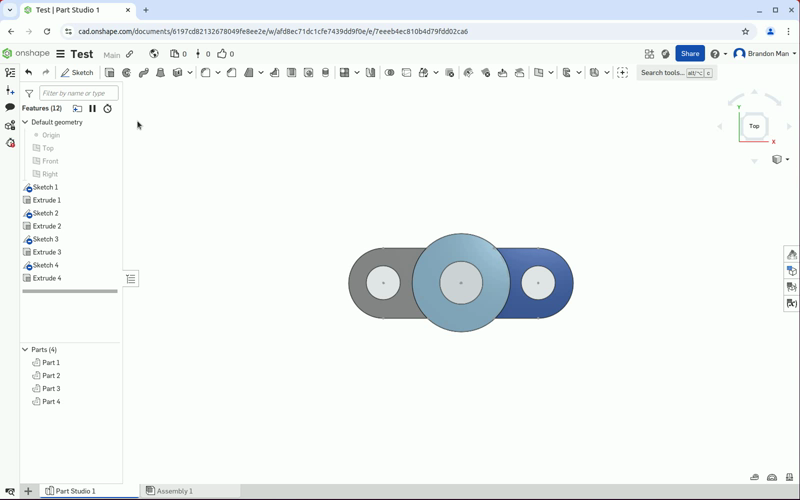
key(up, 3)
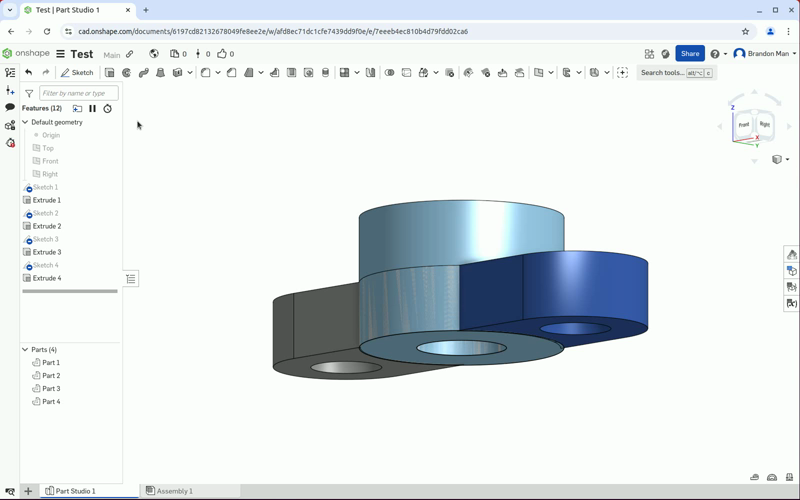
key(left, 3)
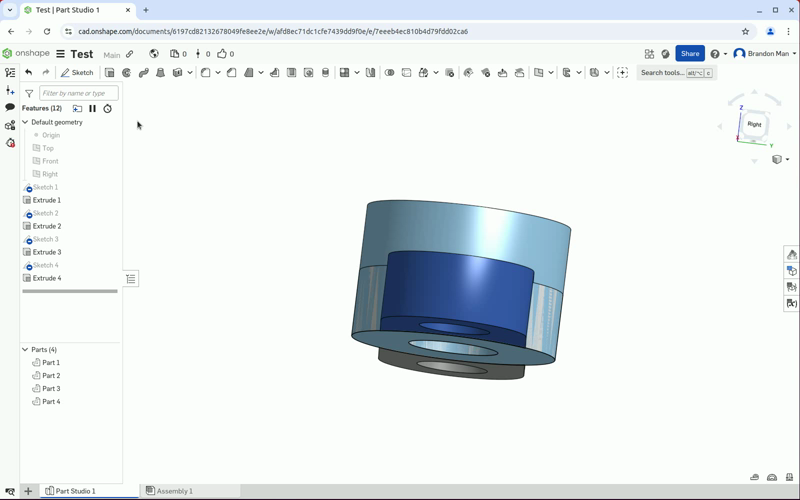
key(right, 3)
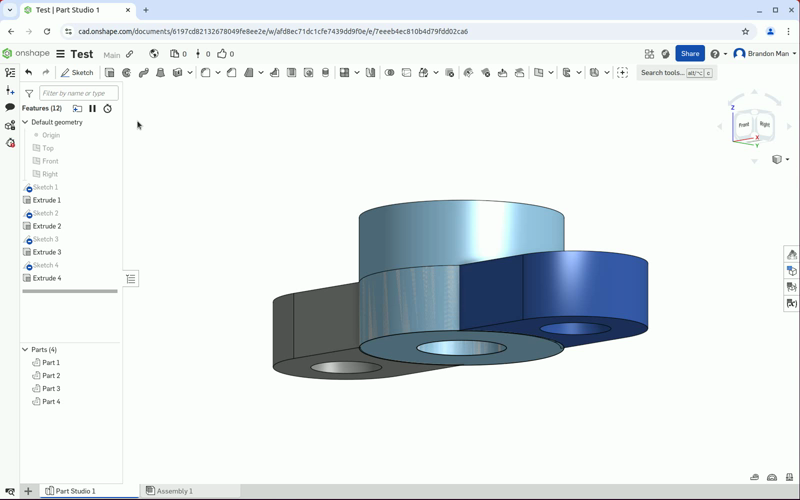
key(down, 3)
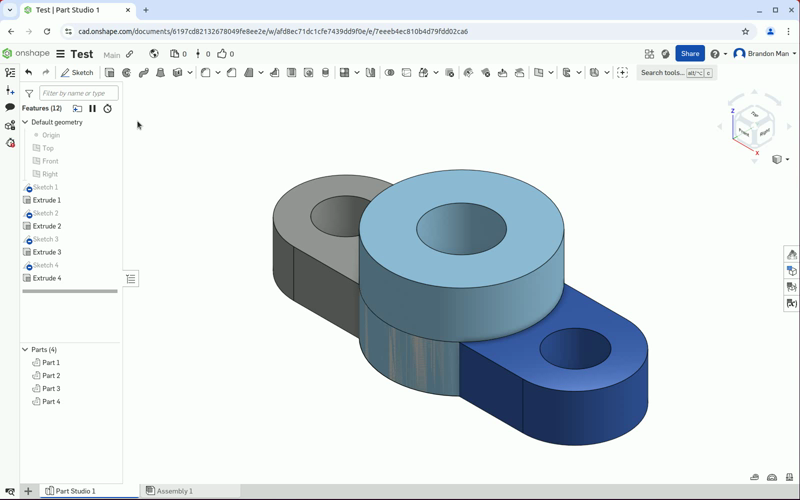
mouse_move(73, 189)
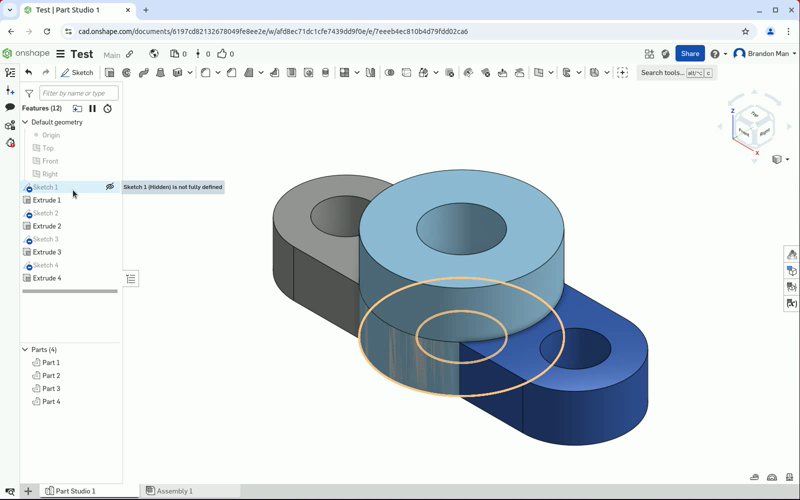
click(73, 189)